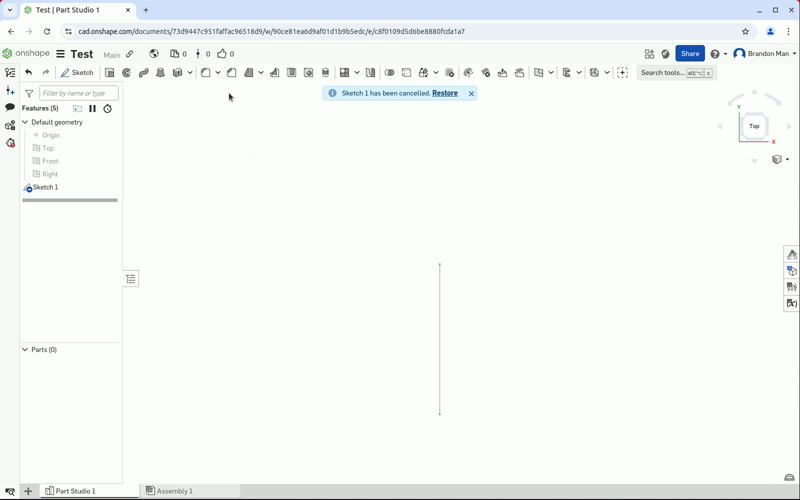
key(shift+h)
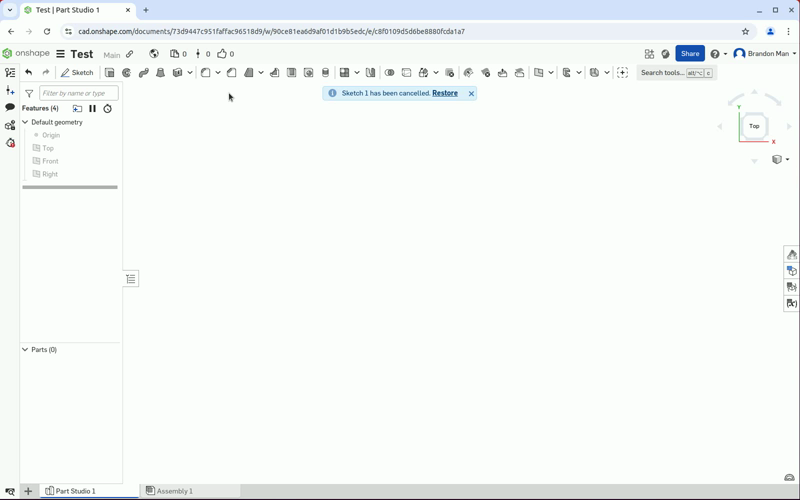
mouse_move(73, 352)
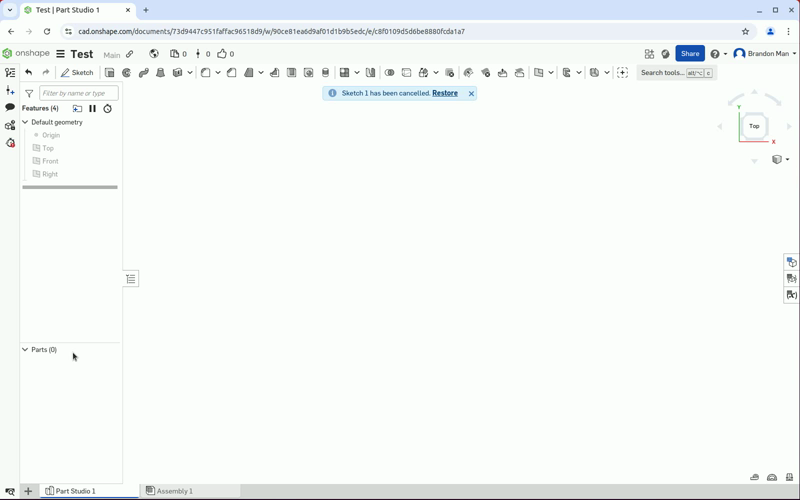
key(y)
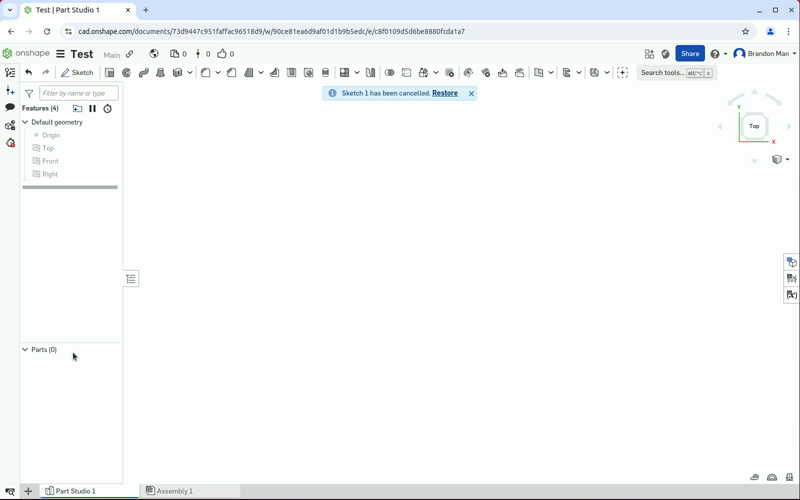
key(shift+p)
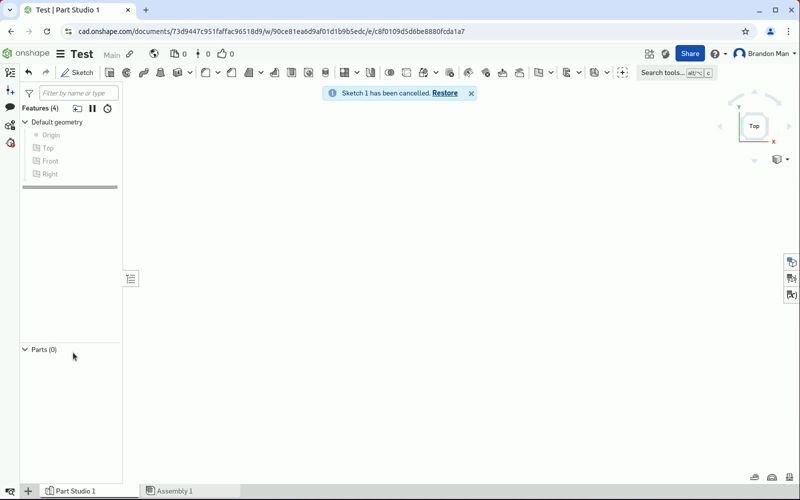
key(space)
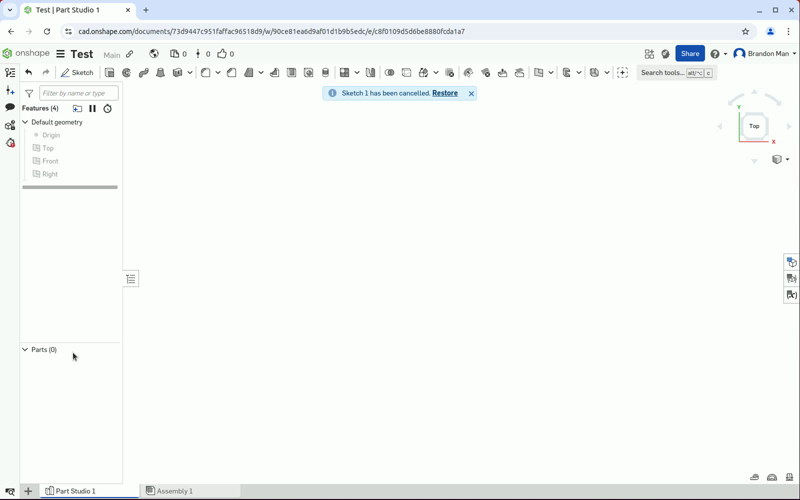
key_down(shift)
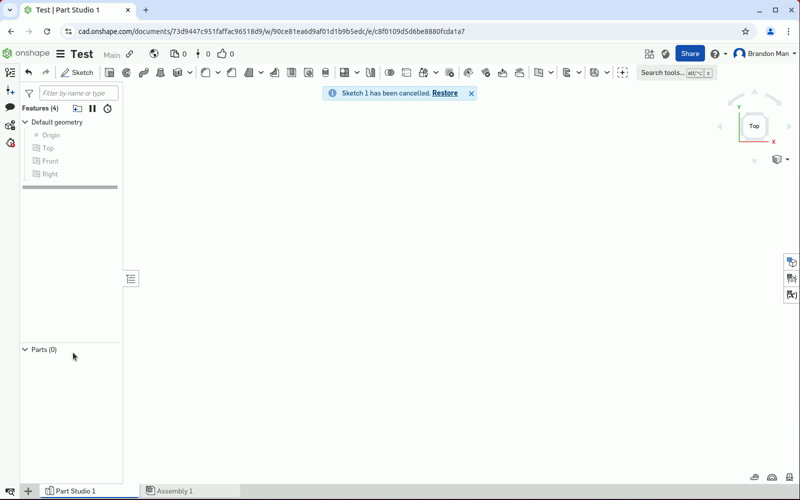
key(up)
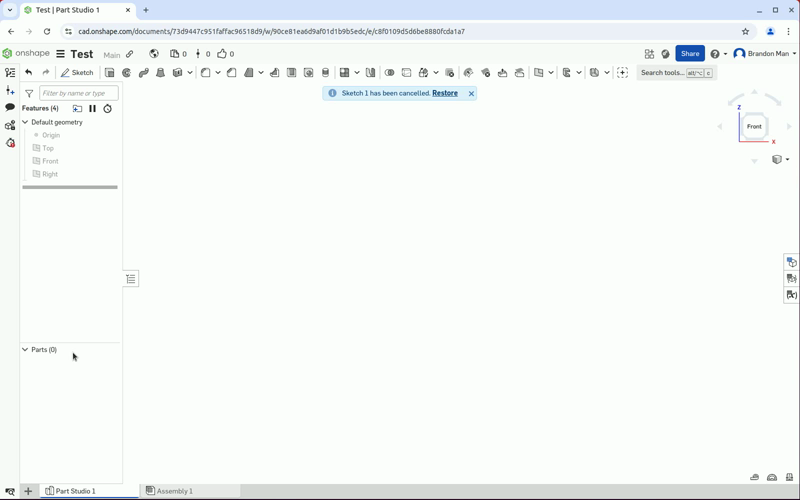
key_up(shift)
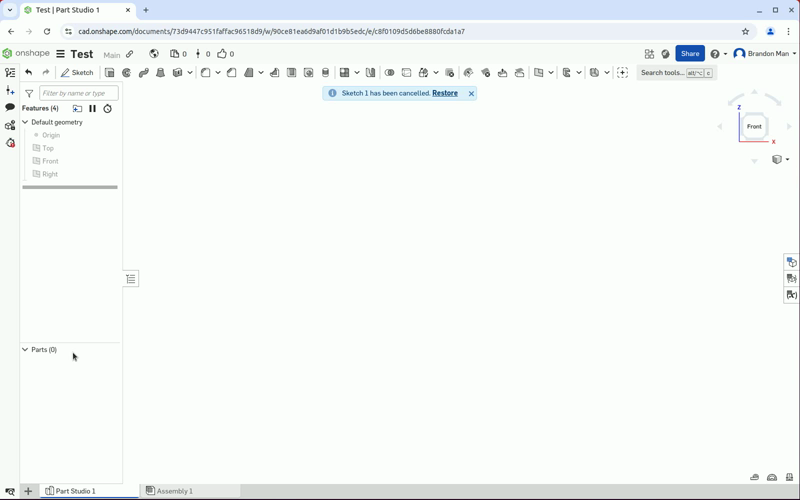
mouse_move(73, 352)
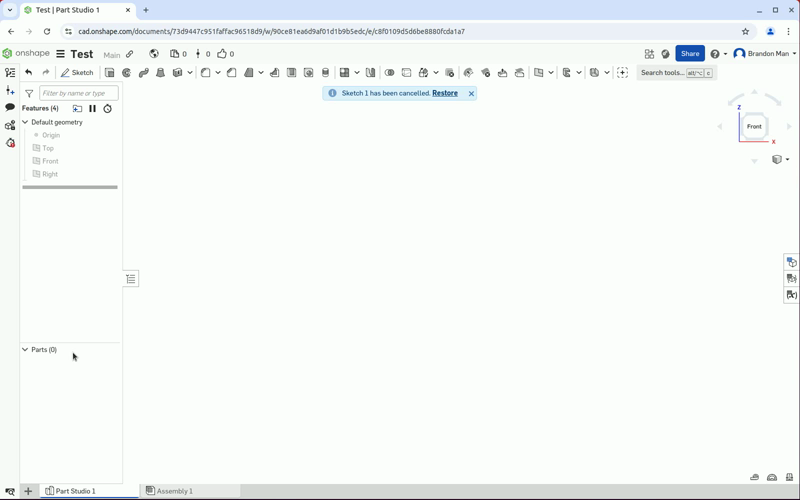
key(shift+y)
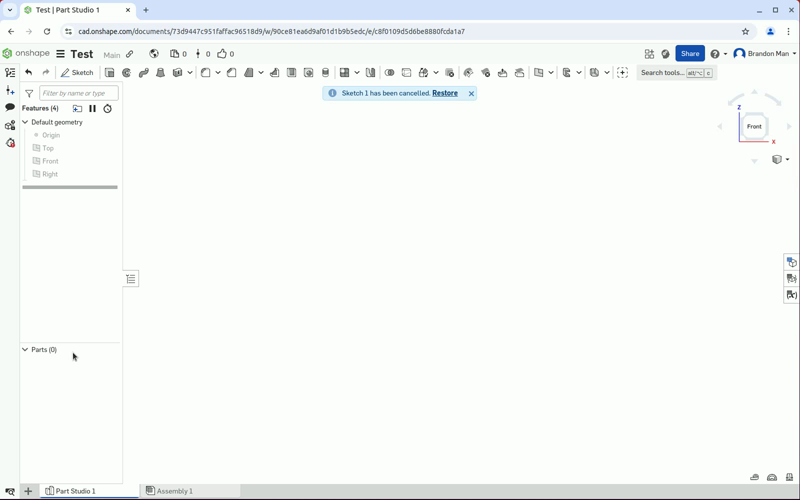
key(shift+s)
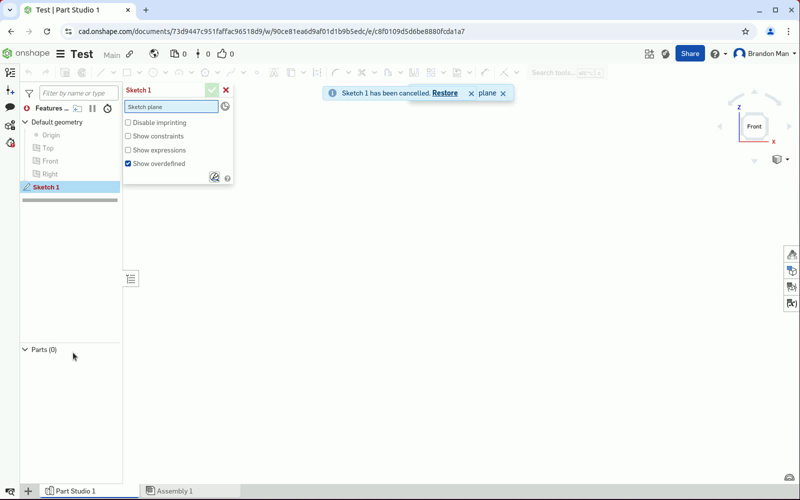
mouse_move(73, 163)
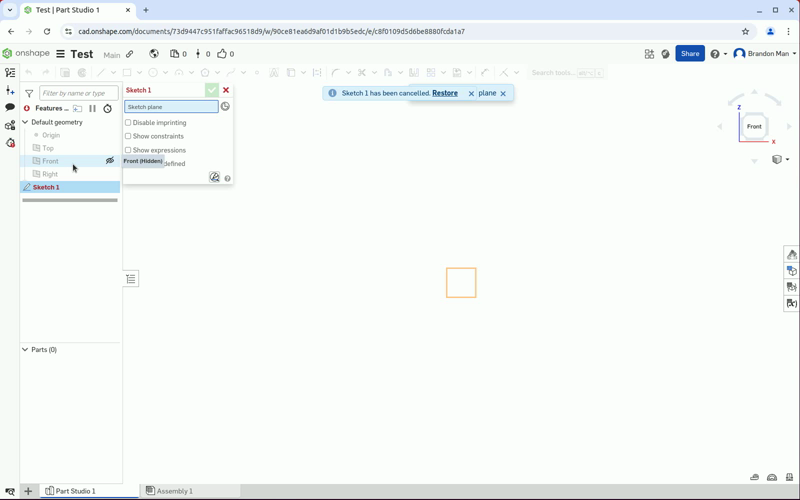
click(73, 163)
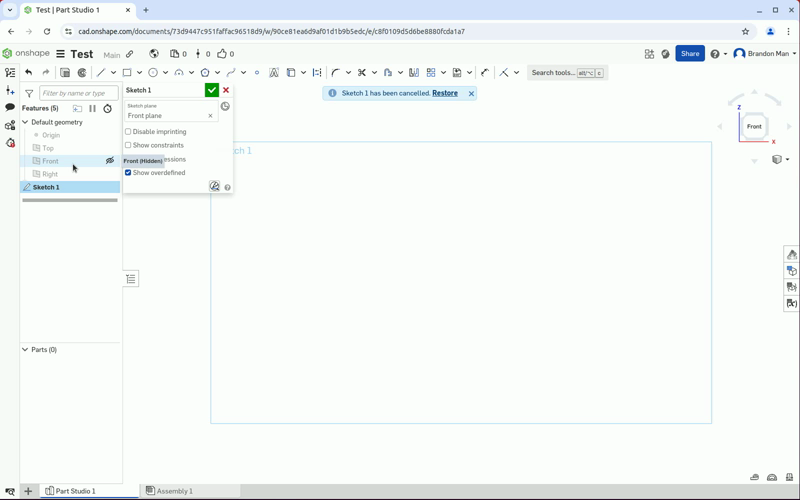
mouse_move(73, 352)
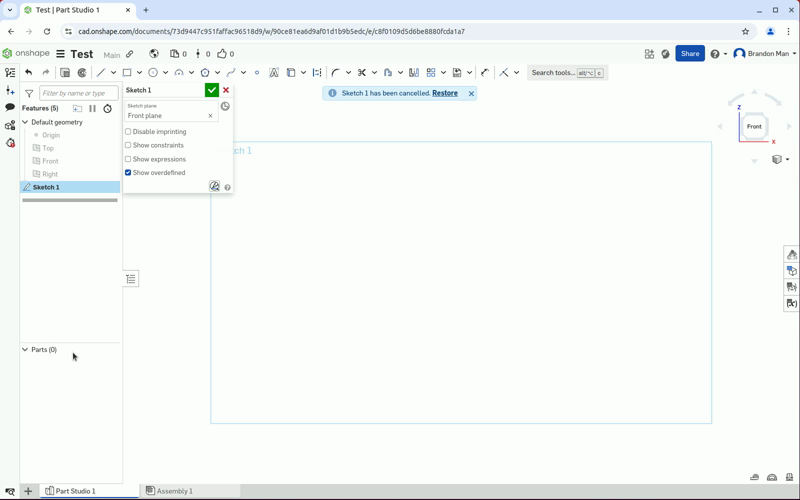
key(y)
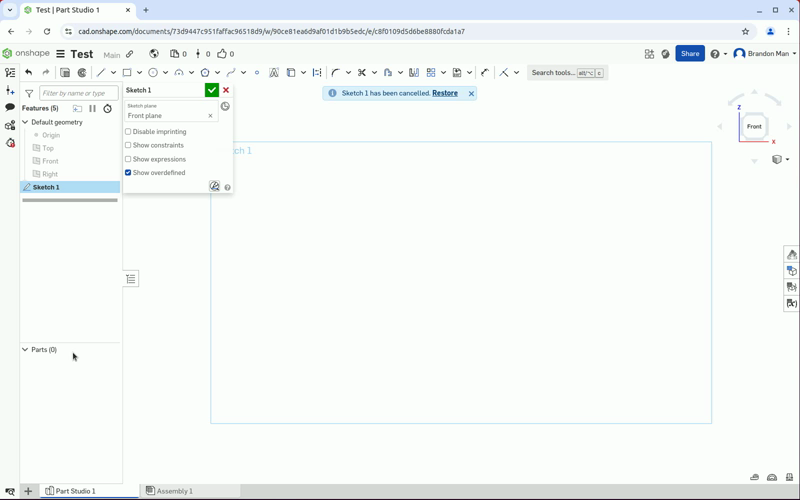
key(l)
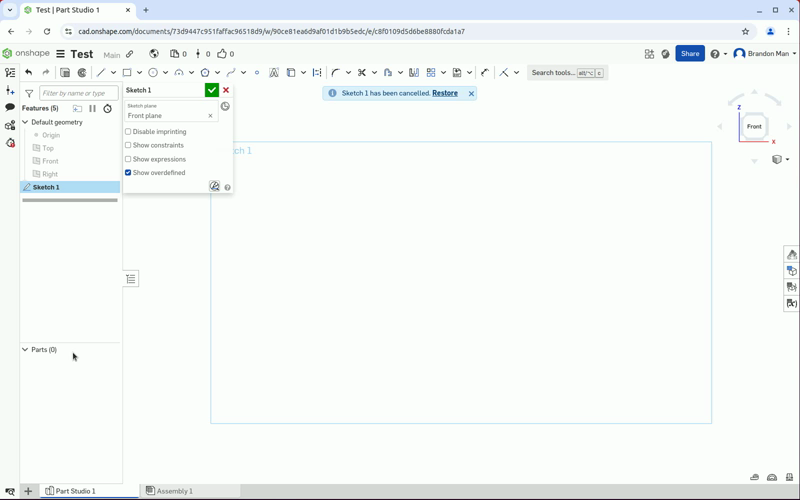
key_down(shift)
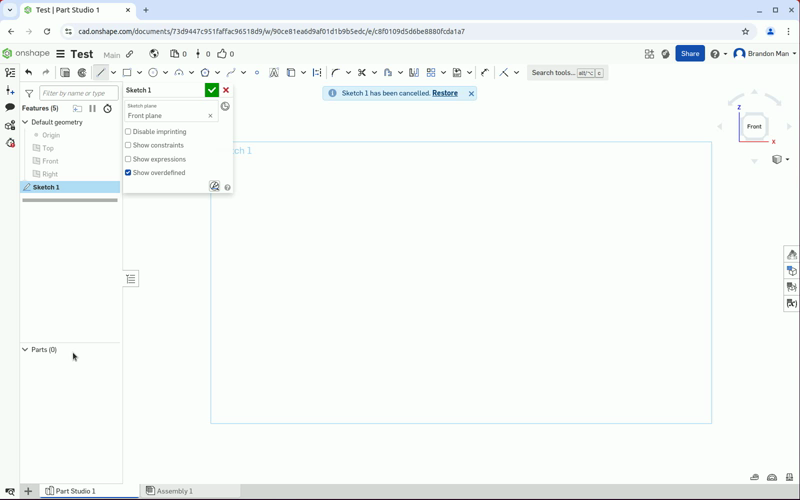
mouse_move(460, 282)
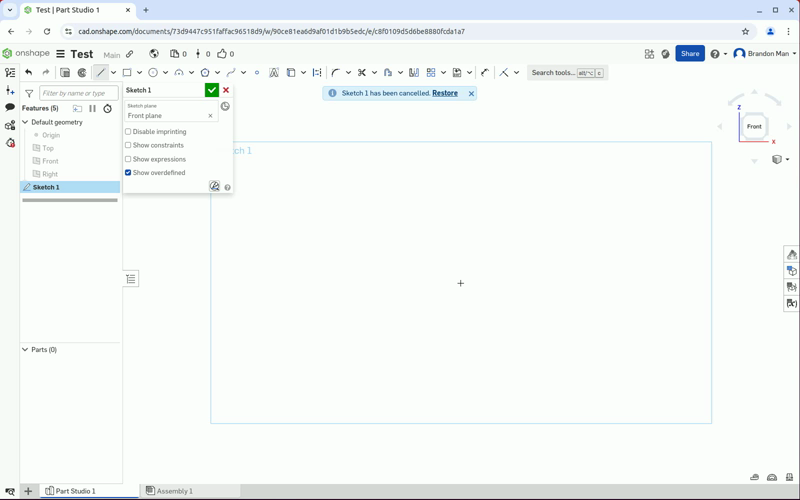
click(460, 282)
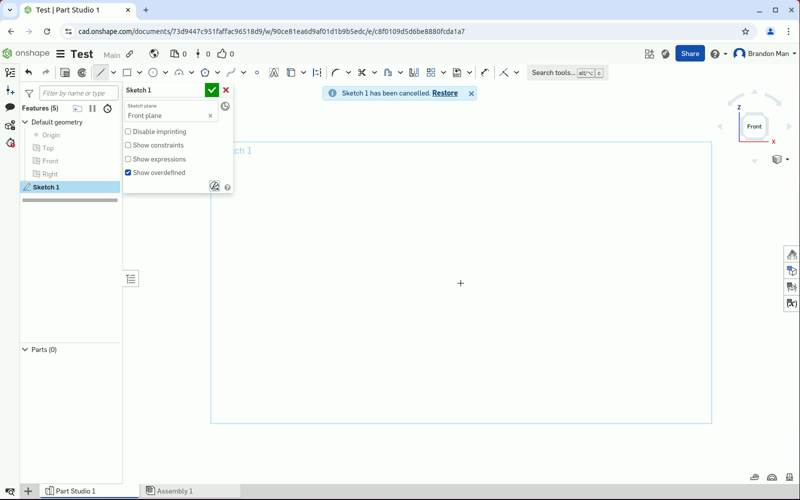
key_up(shift)
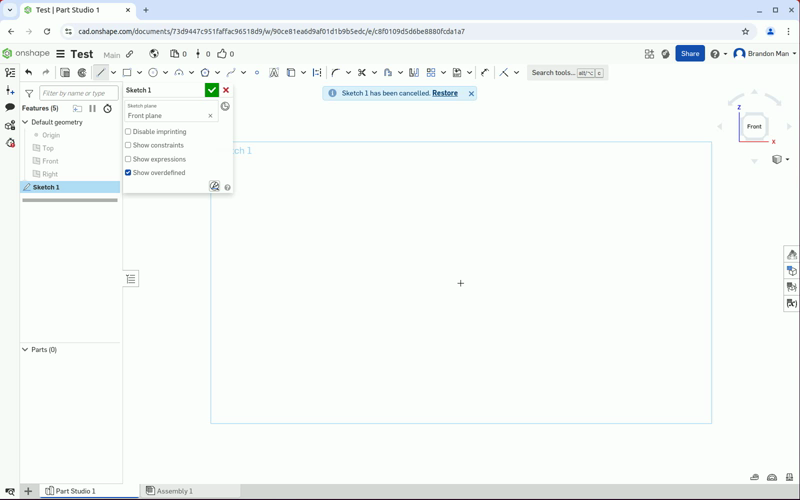
key_down(shift)
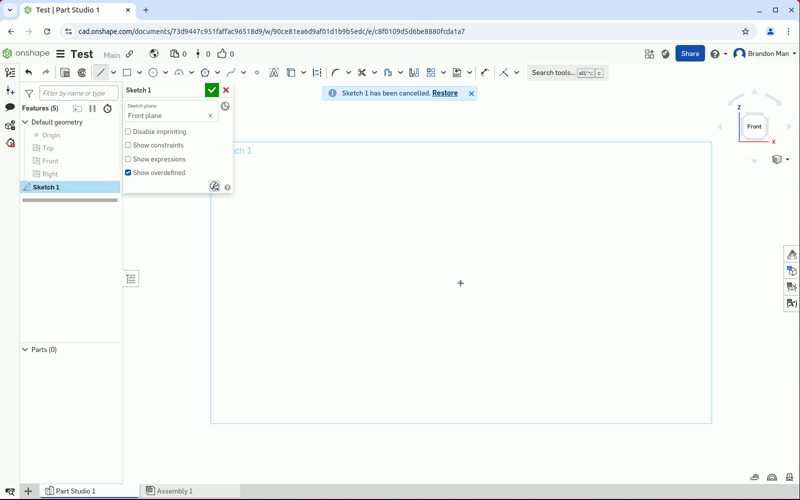
mouse_move(490, 282)
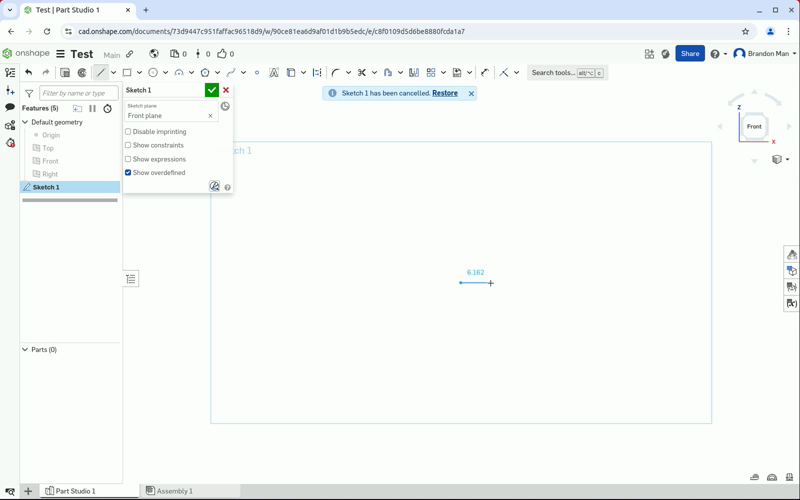
mouse_move(479, 282)
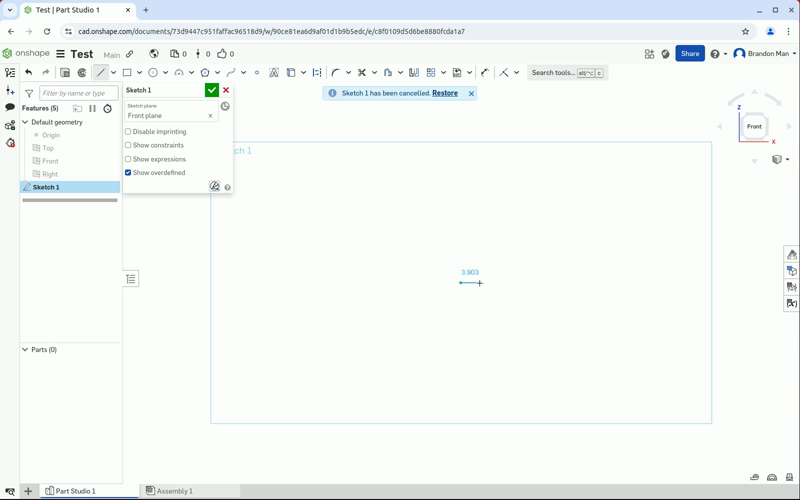
click(479, 282)
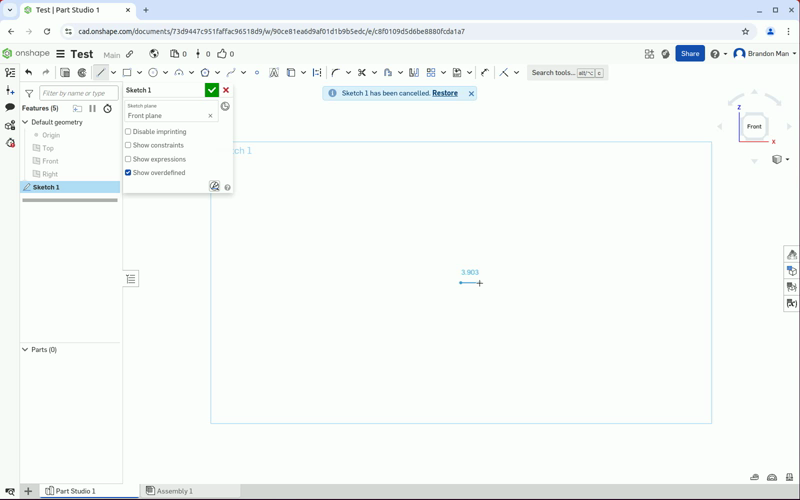
key_up(shift)
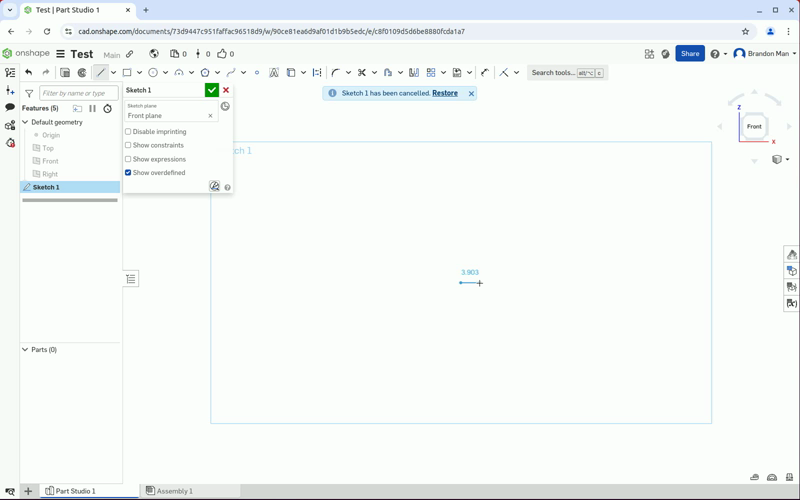
key_down(shift)
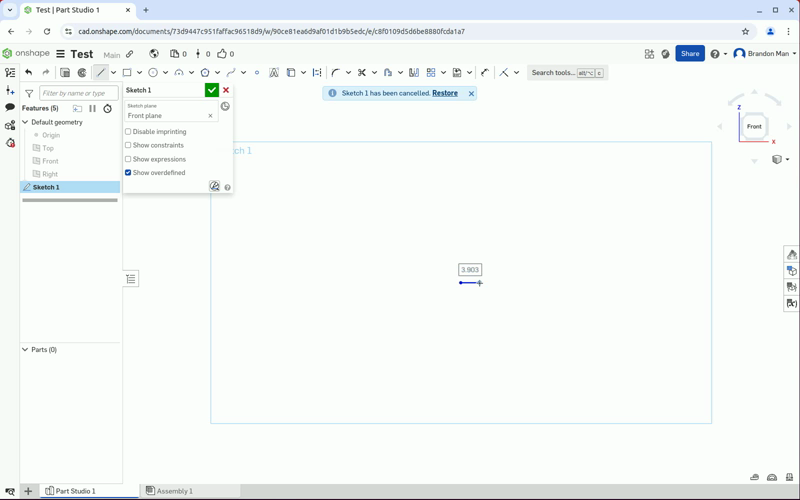
mouse_move(479, 207)
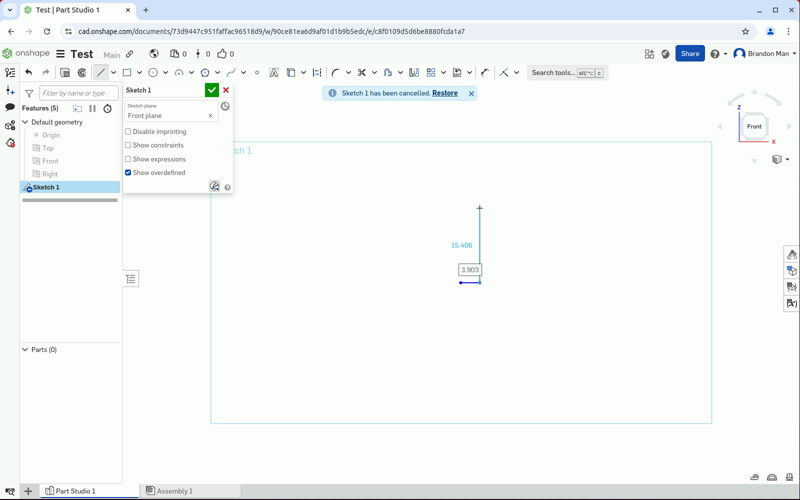
click(479, 207)
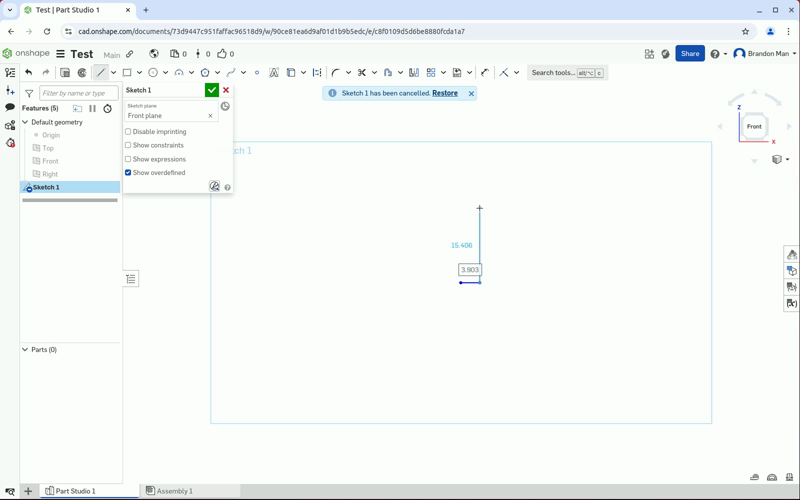
key_up(shift)
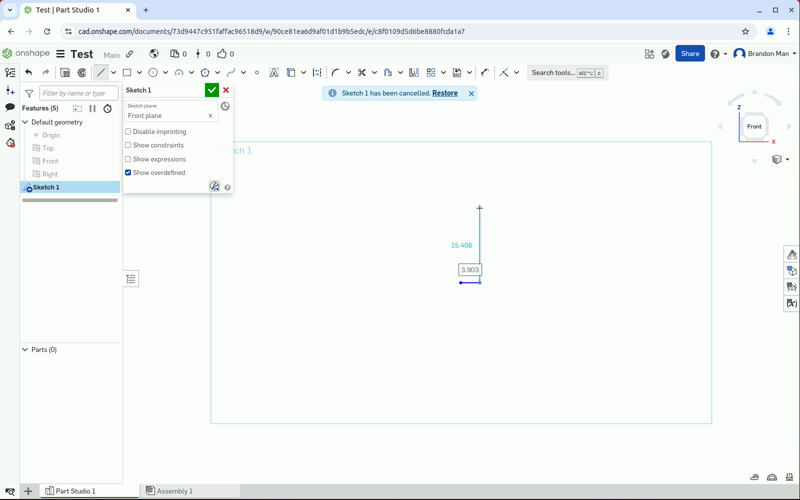
key_down(shift)
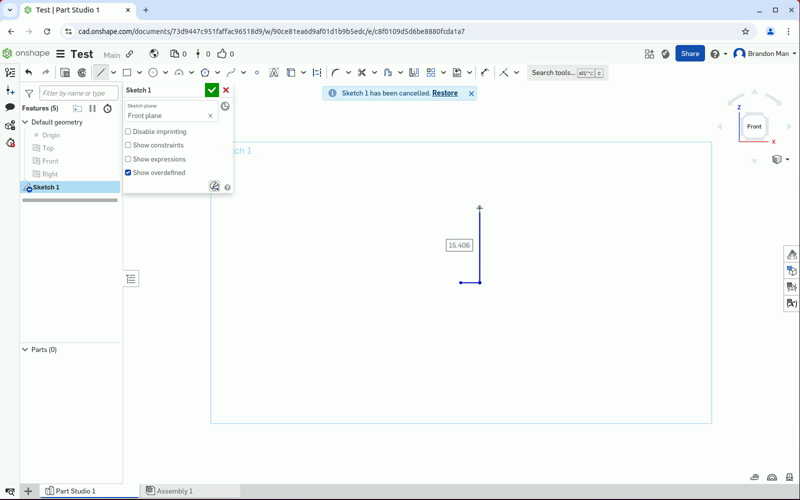
mouse_move(509, 207)
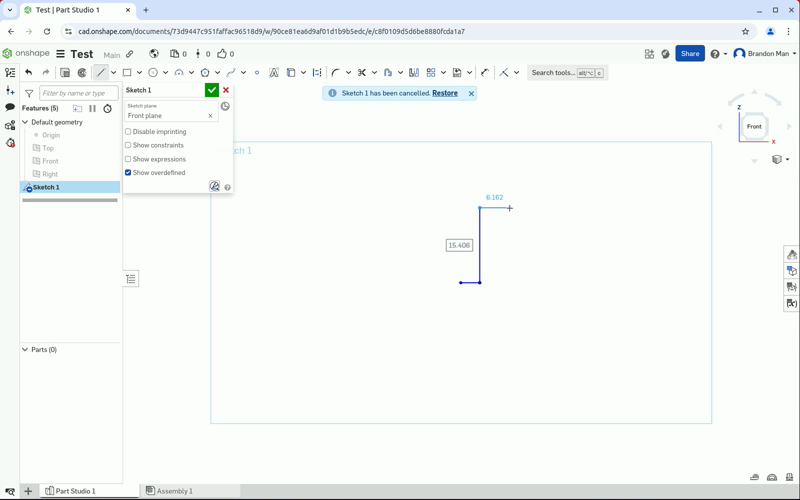
mouse_move(460, 207)
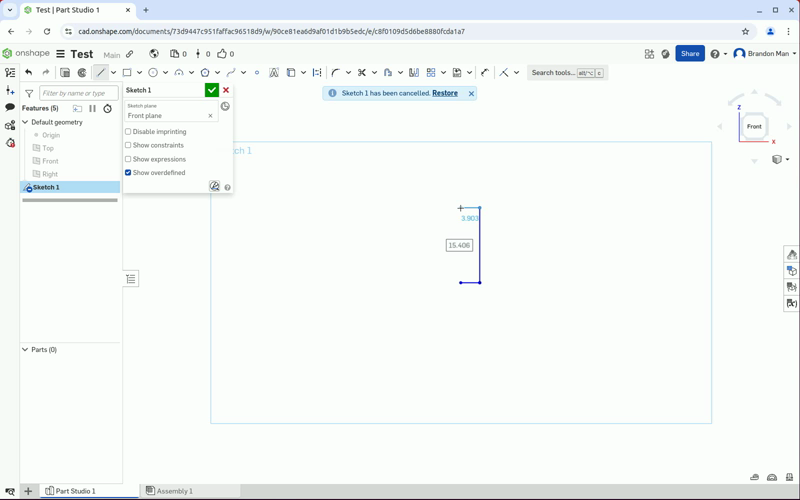
click(460, 207)
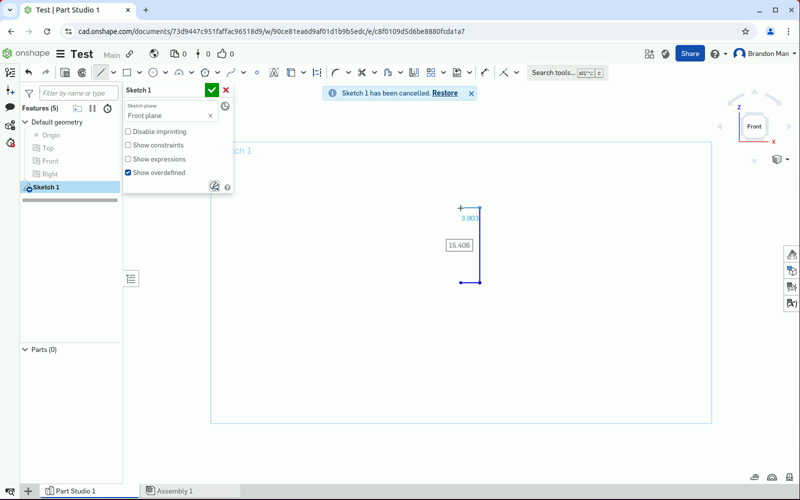
key_up(shift)
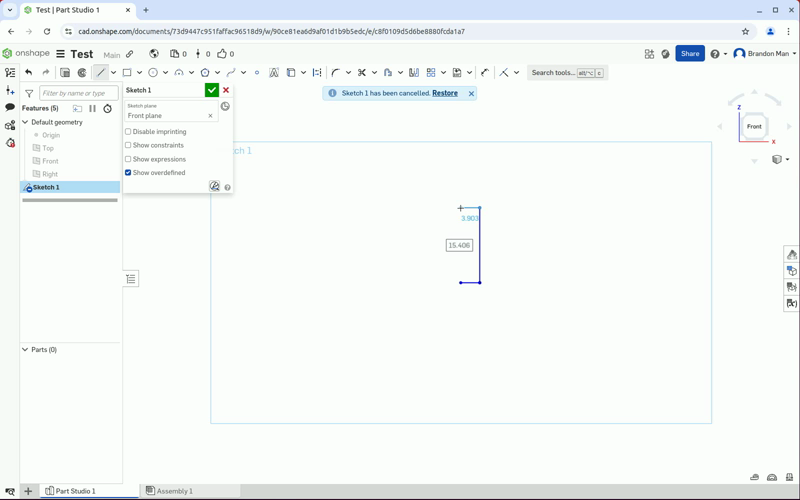
key_down(shift)
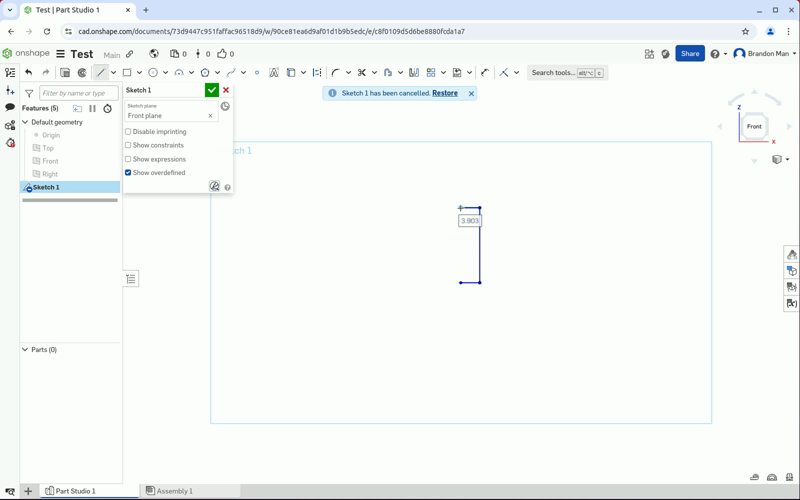
mouse_move(460, 282)
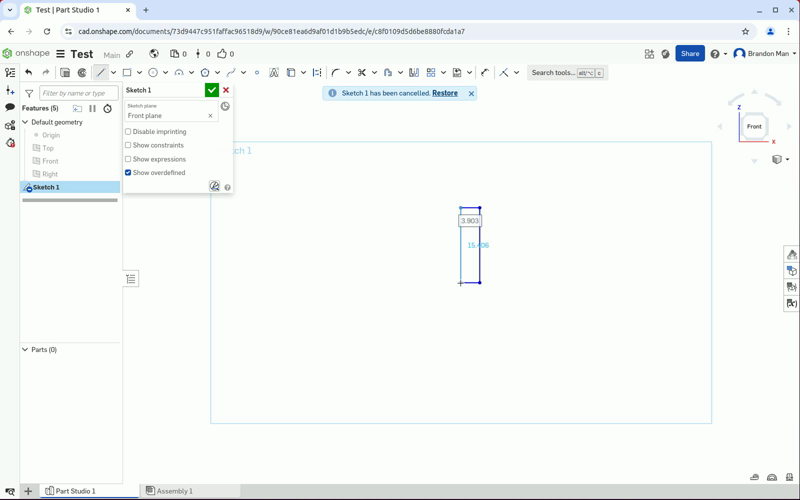
key_up(shift)
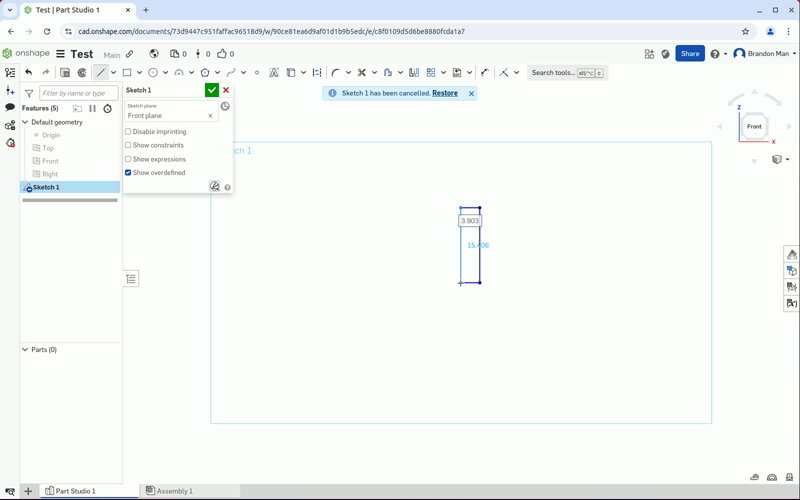
click(460, 282)
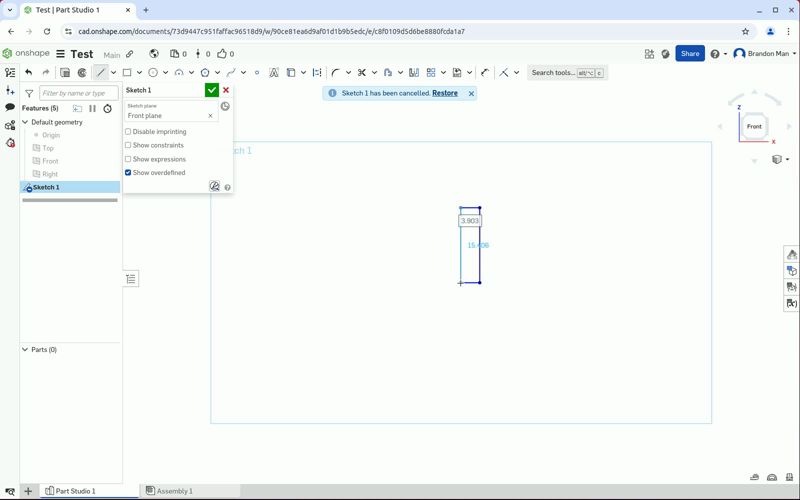
key(esc)
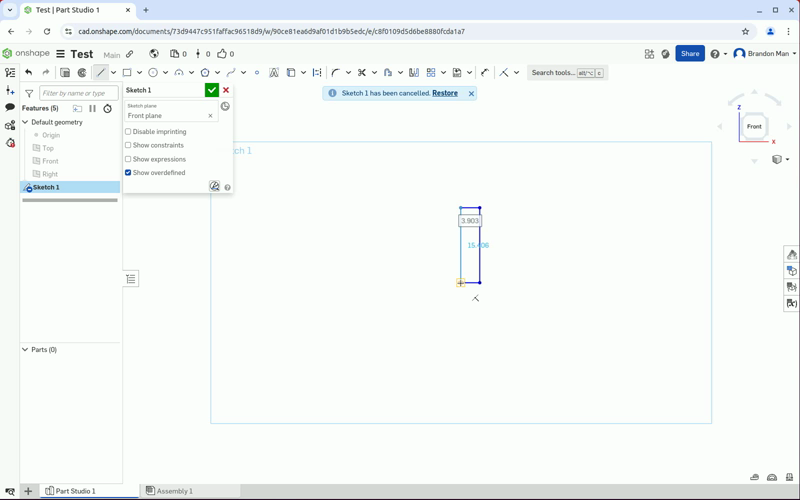
mouse_move(474, 248)
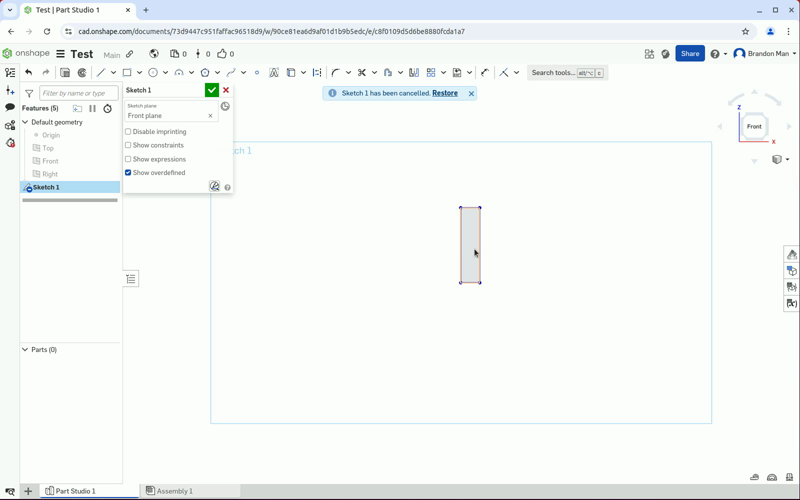
scroll(6)
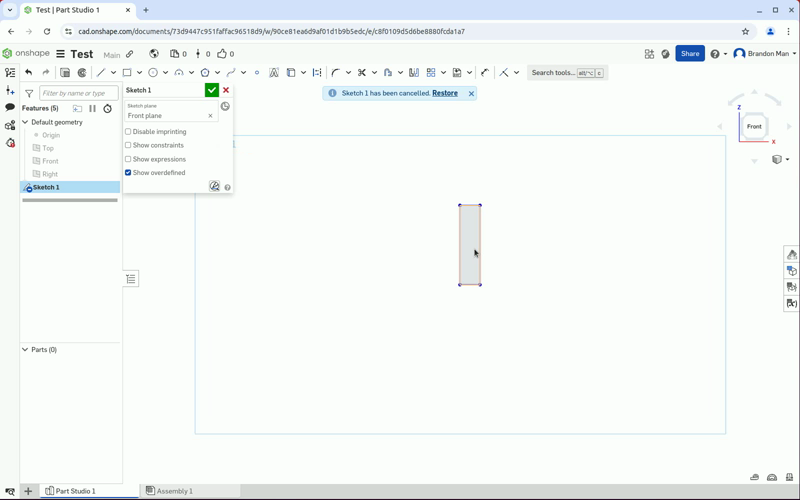
scroll(6)
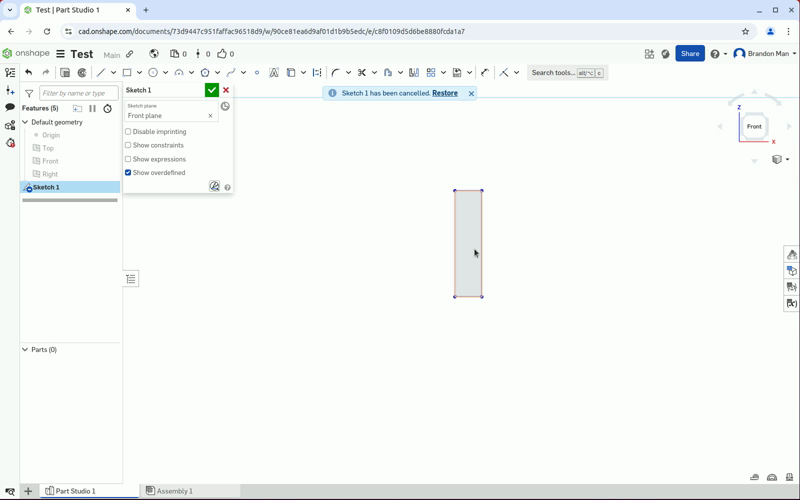
scroll(6)
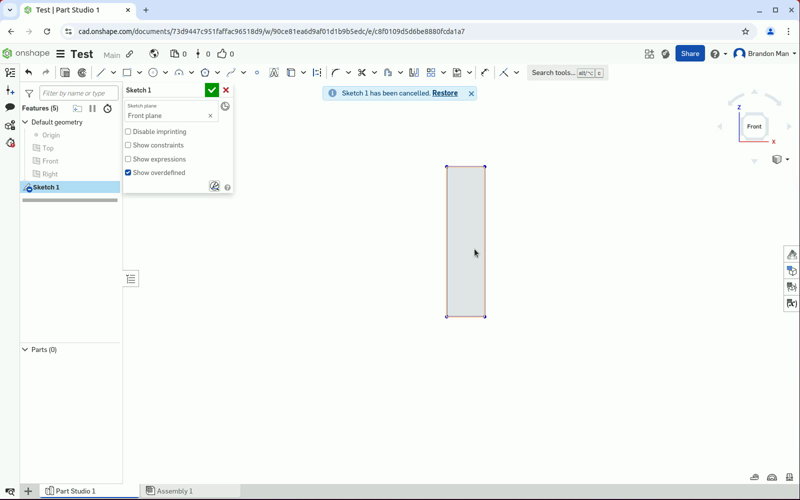
scroll(6)
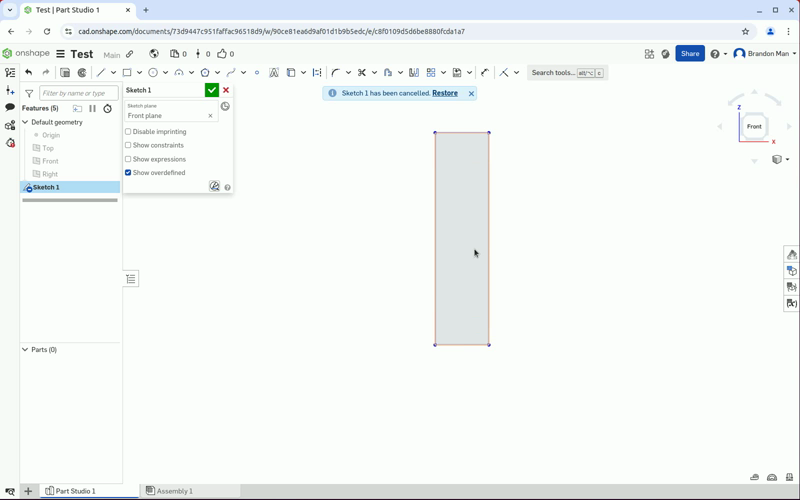
scroll(6)
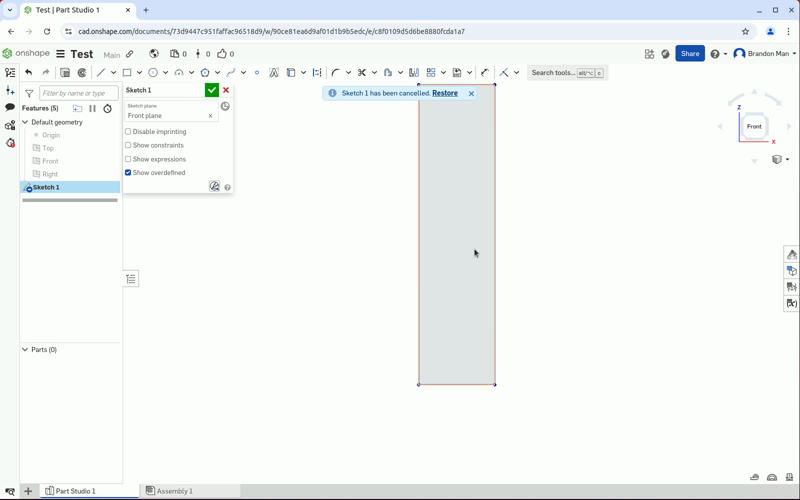
scroll(6)
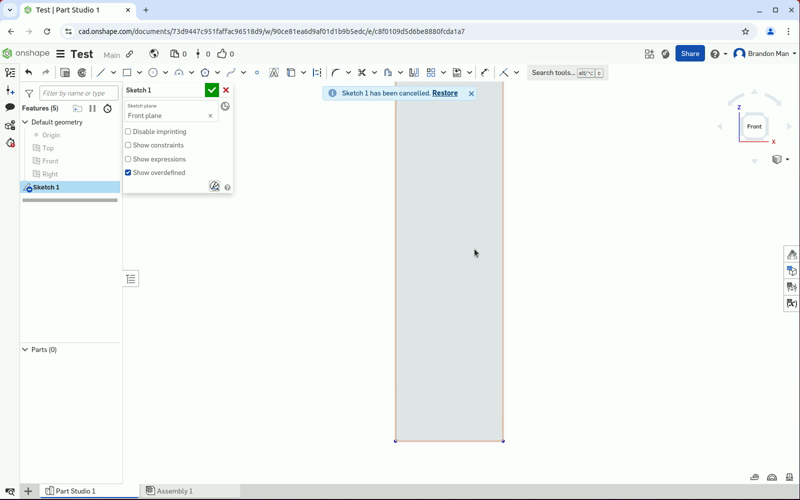
scroll(6)
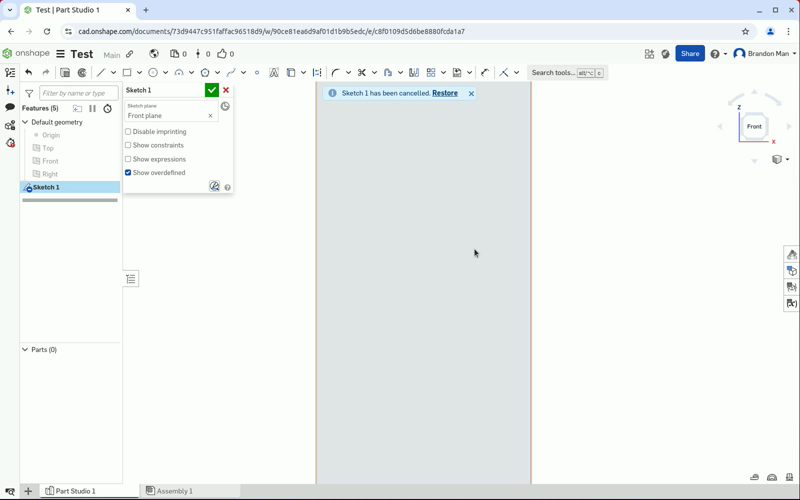
click(474, 248)
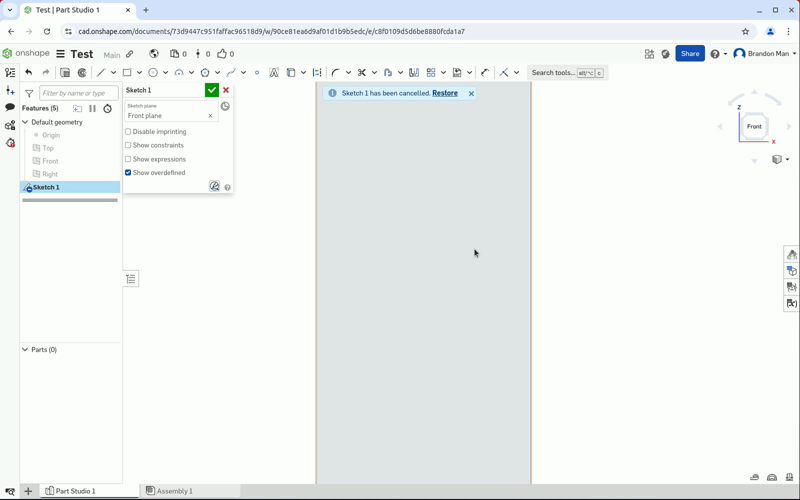
scroll(-6)
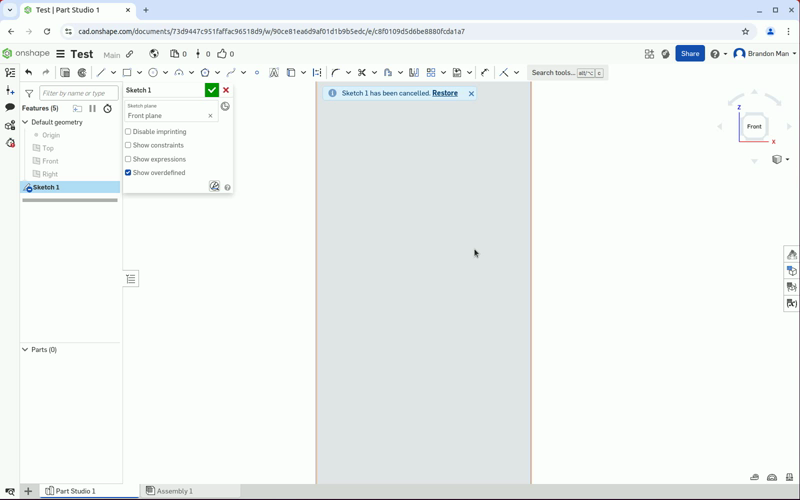
scroll(-6)
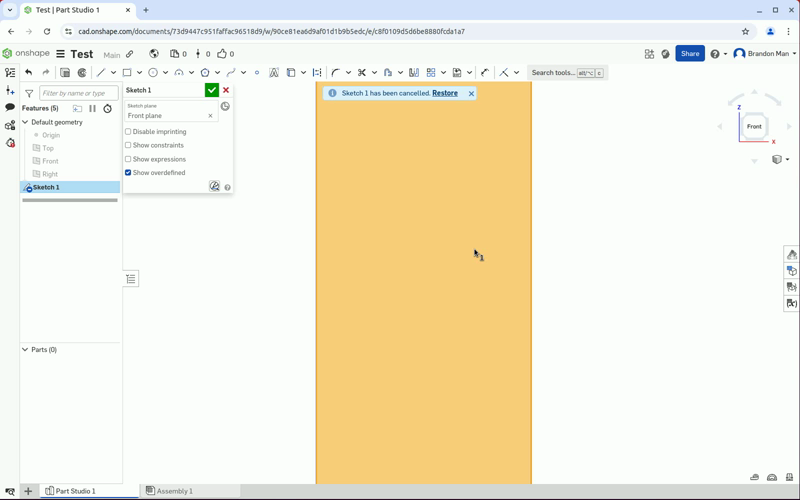
scroll(-6)
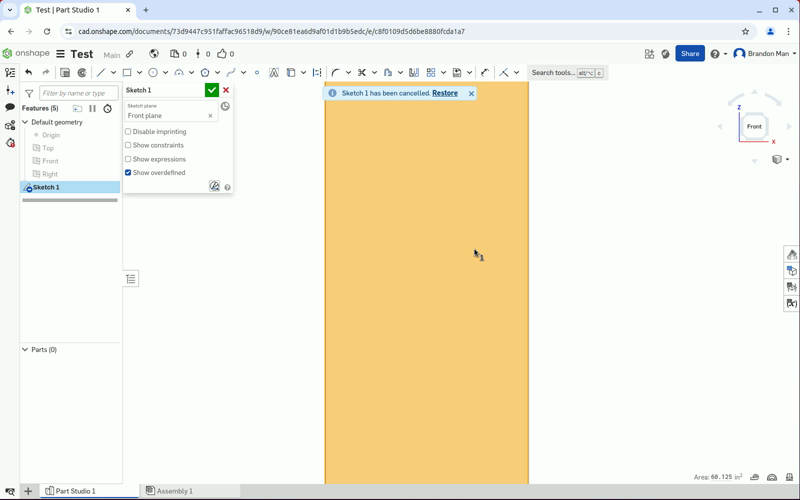
scroll(-6)
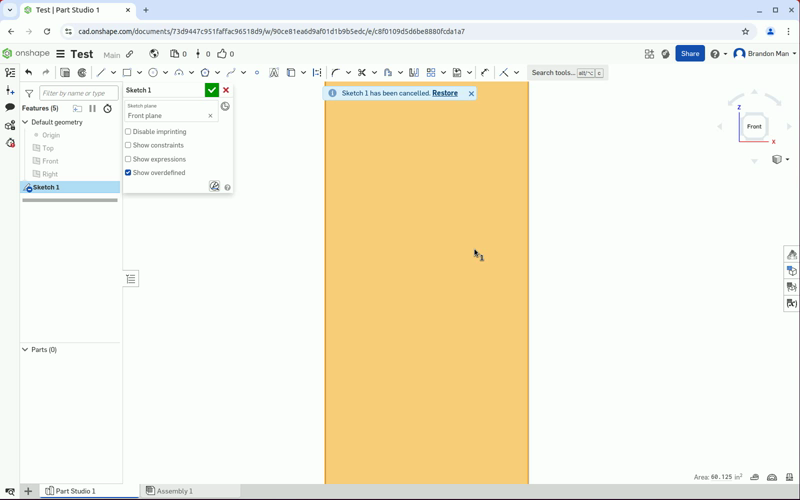
scroll(-6)
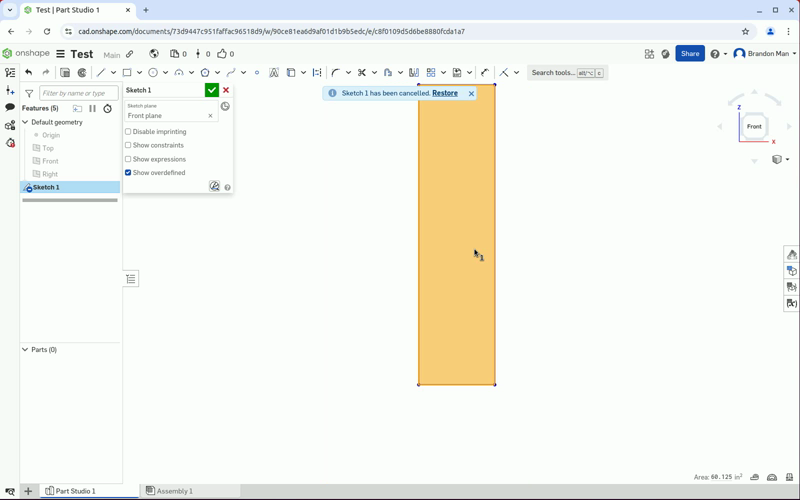
scroll(-6)
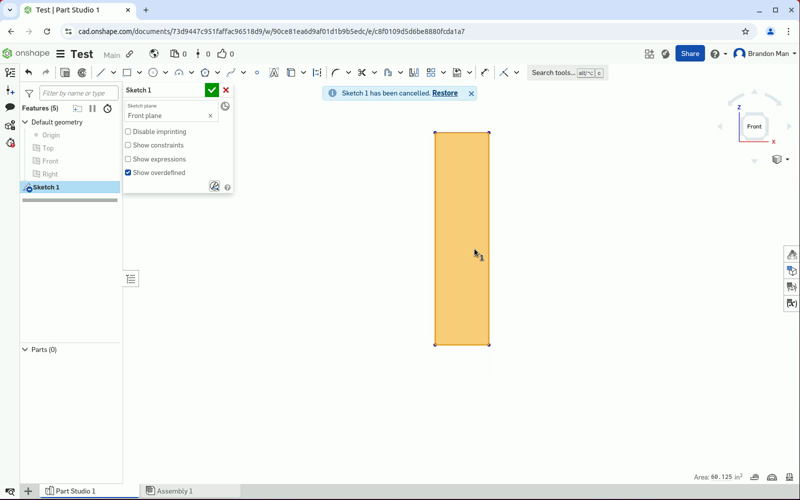
scroll(-6)
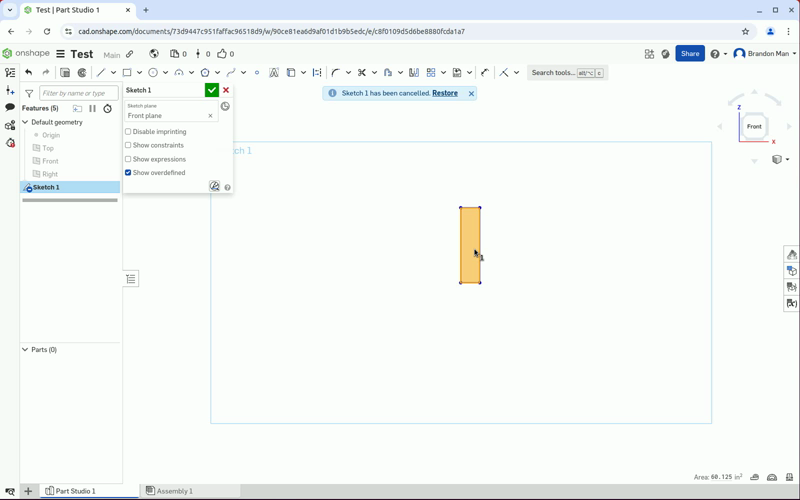
mouse_move(73, 352)
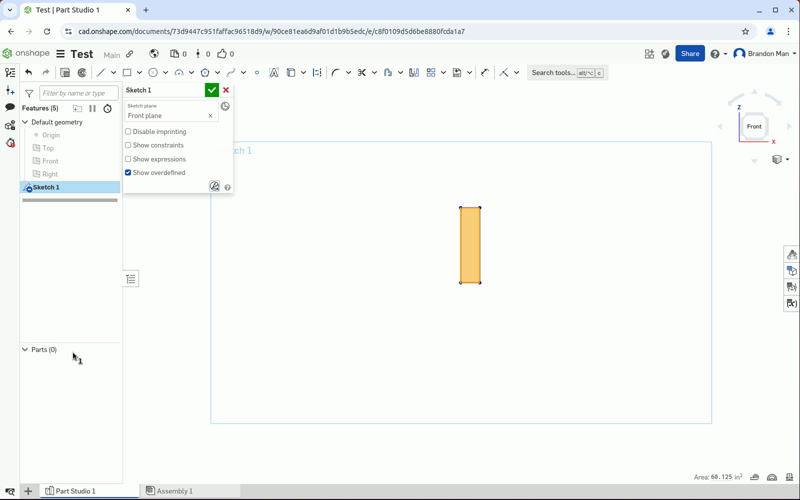
key(shift+y)
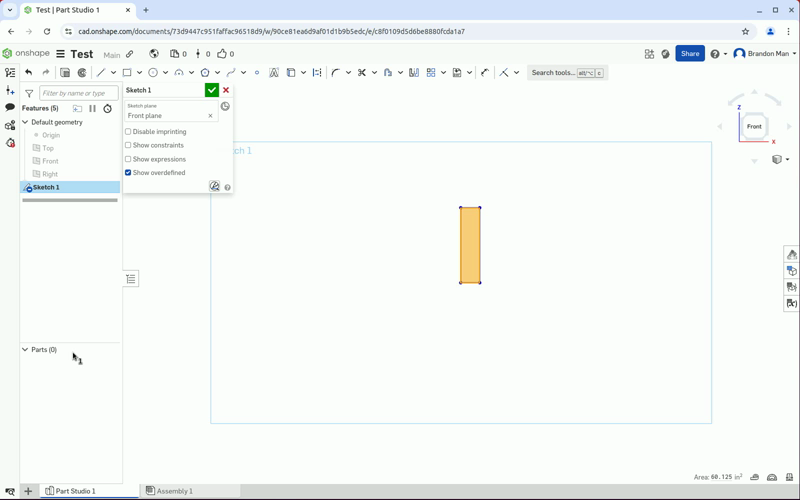
key(shift+e)
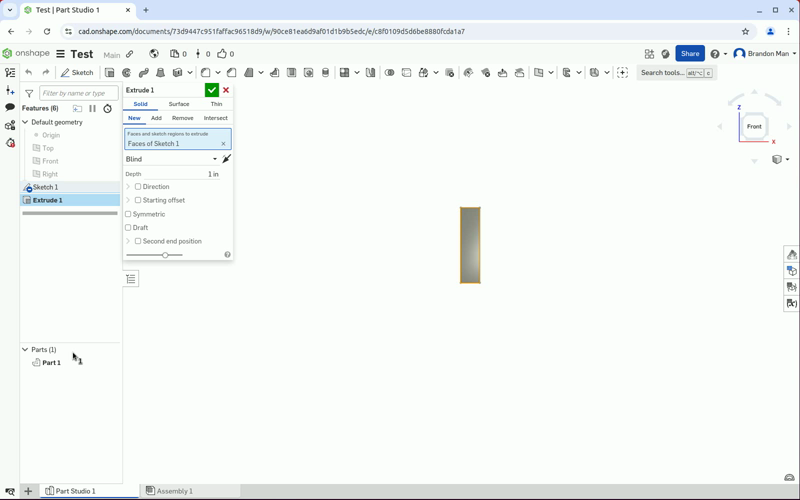
mouse_move(143, 106)
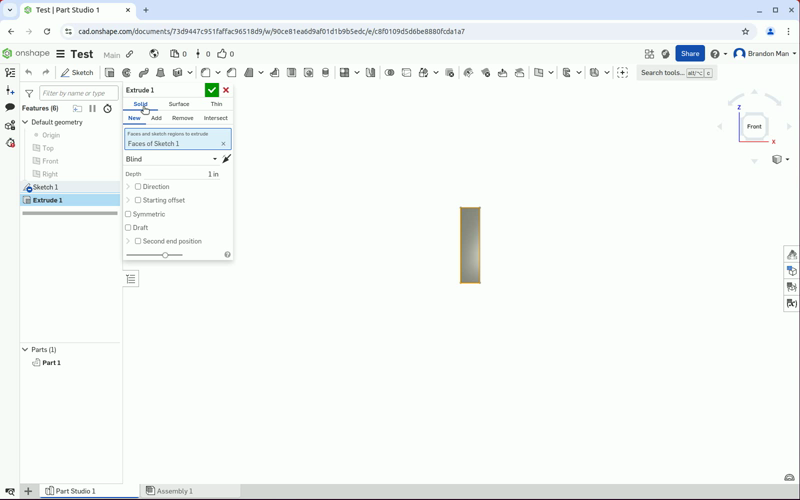
click(143, 106)
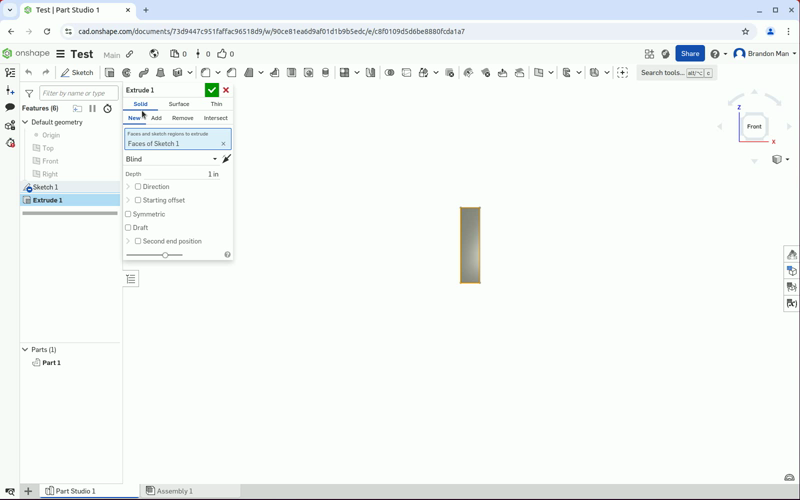
mouse_move(137, 120)
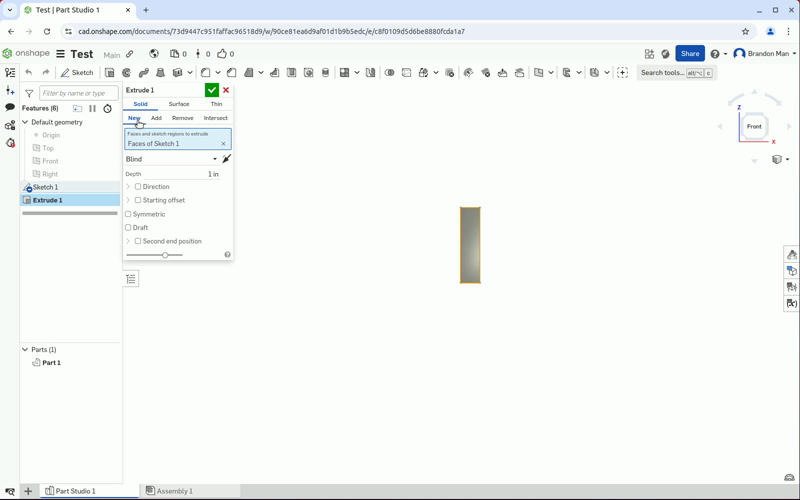
click(137, 120)
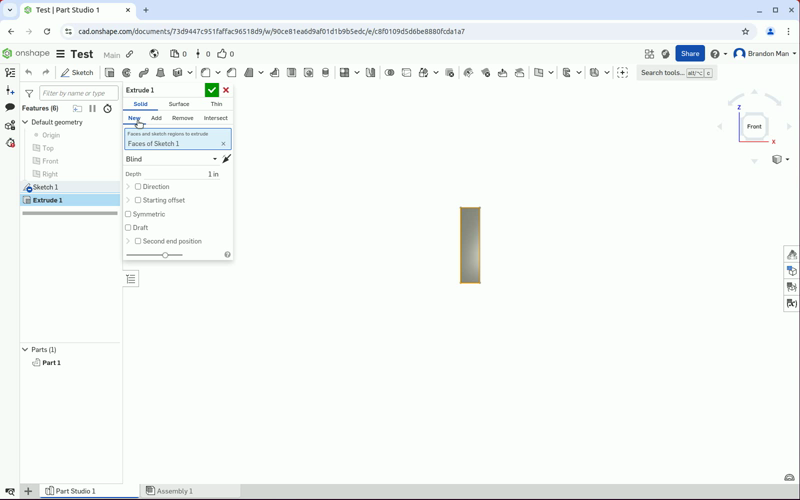
key(tab, 4)
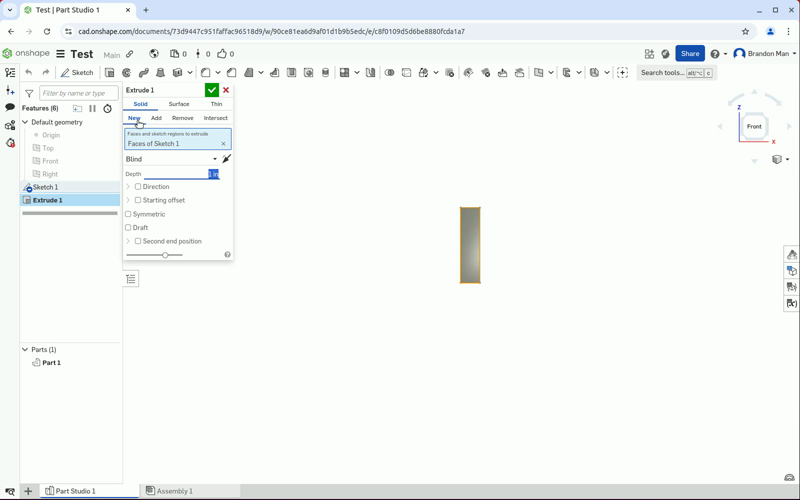
text(15.405)
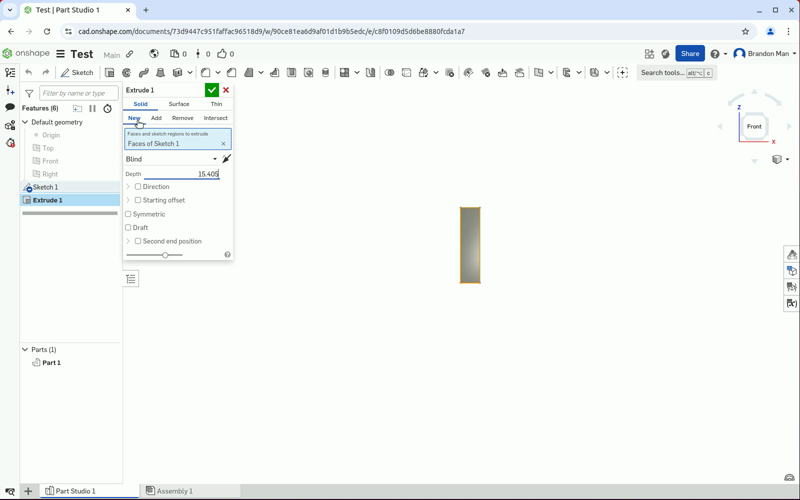
key(enter)
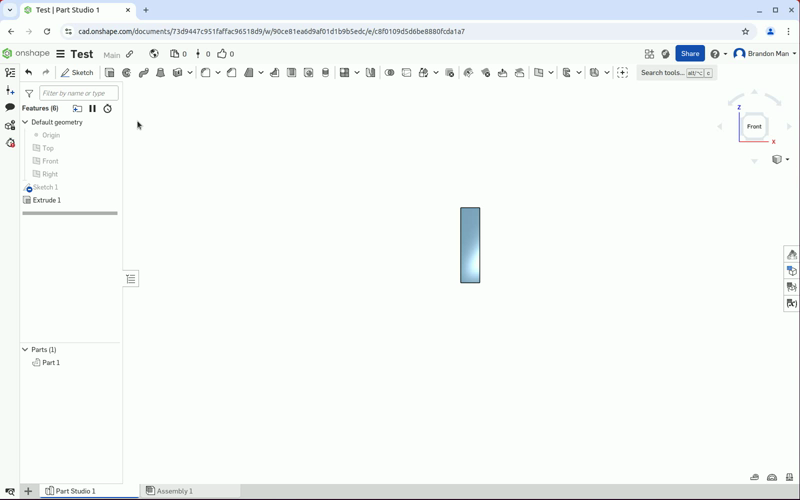
key(shift+h)
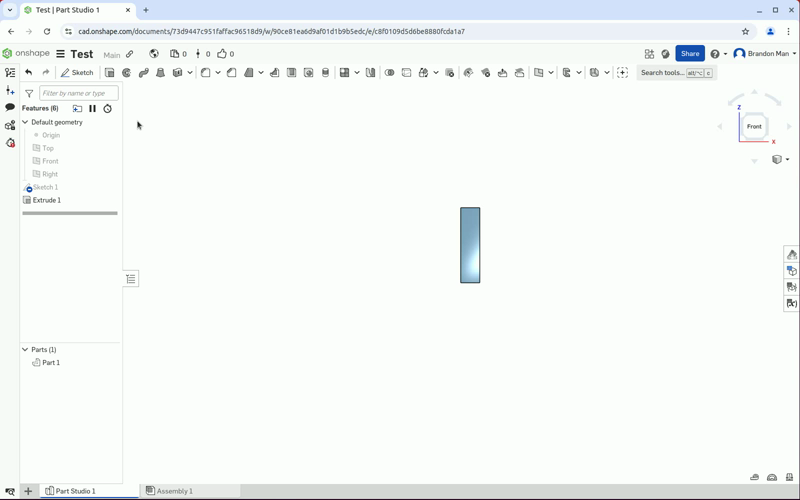
key(shift+h)
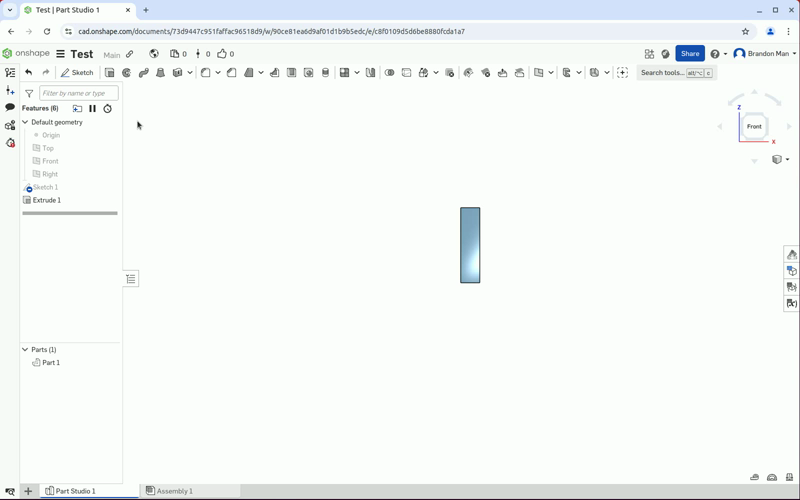
mouse_move(73, 189)
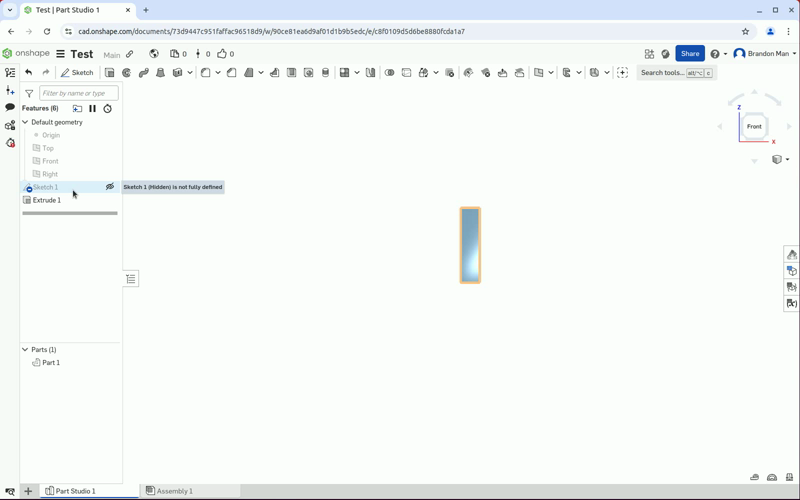
click(73, 189)
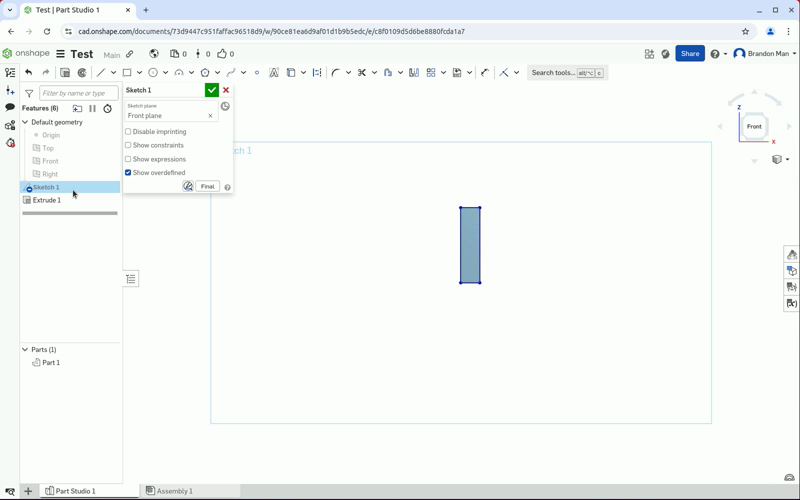
mouse_move(229, 92)
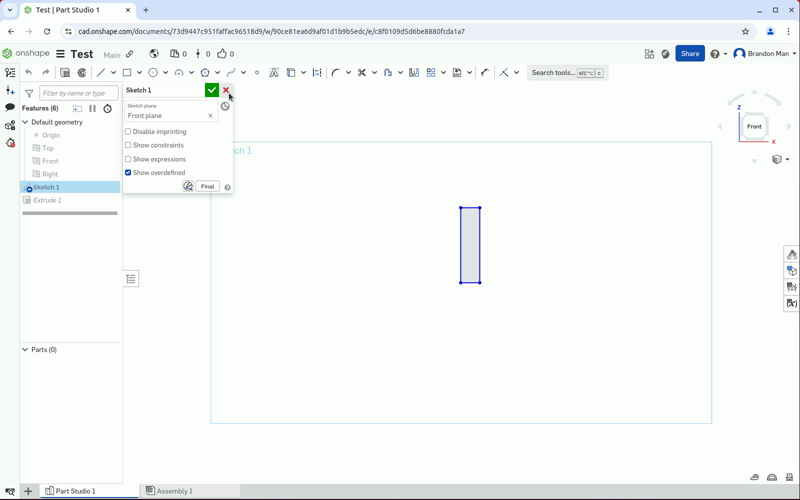
click(229, 92)
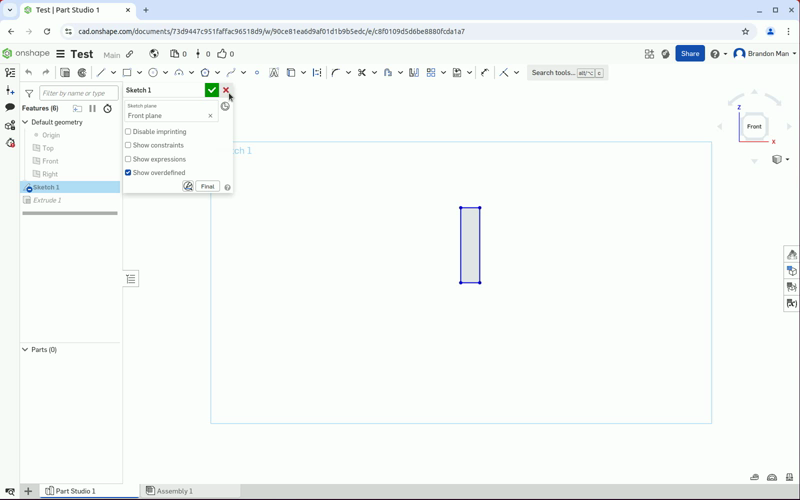
key(shift+s)
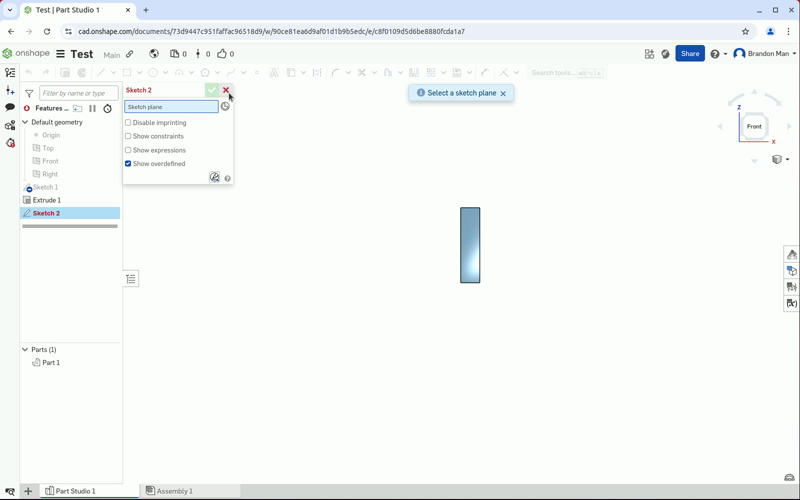
mouse_move(73, 163)
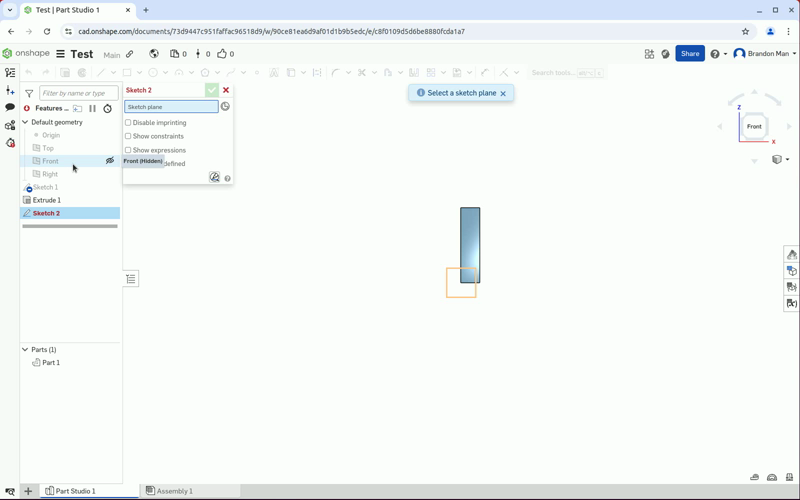
click(73, 163)
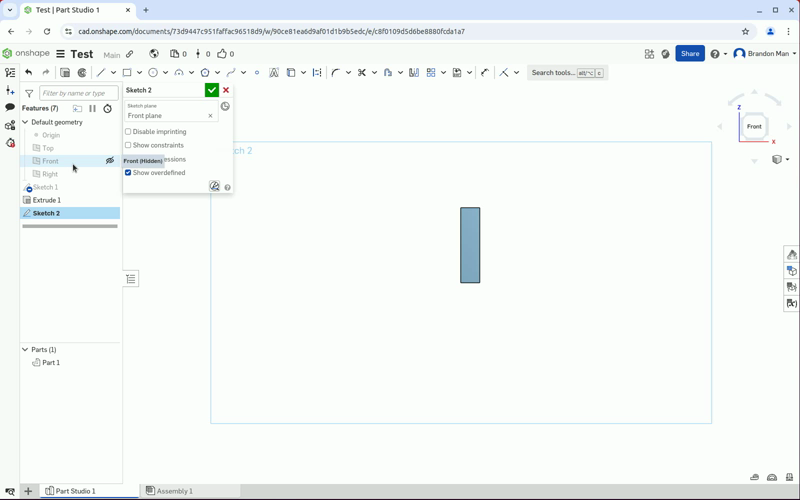
mouse_move(73, 352)
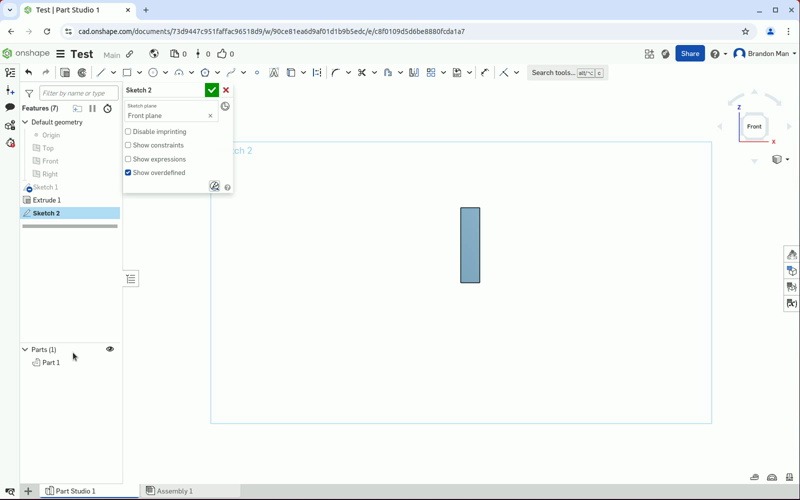
key(y)
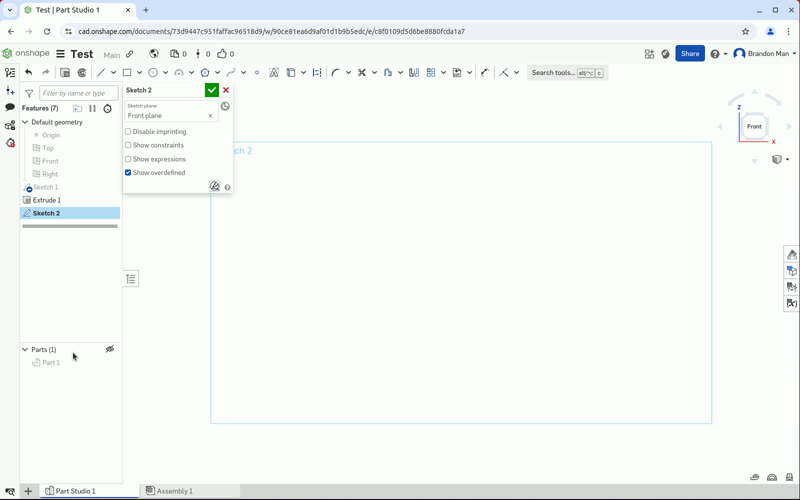
key(l)
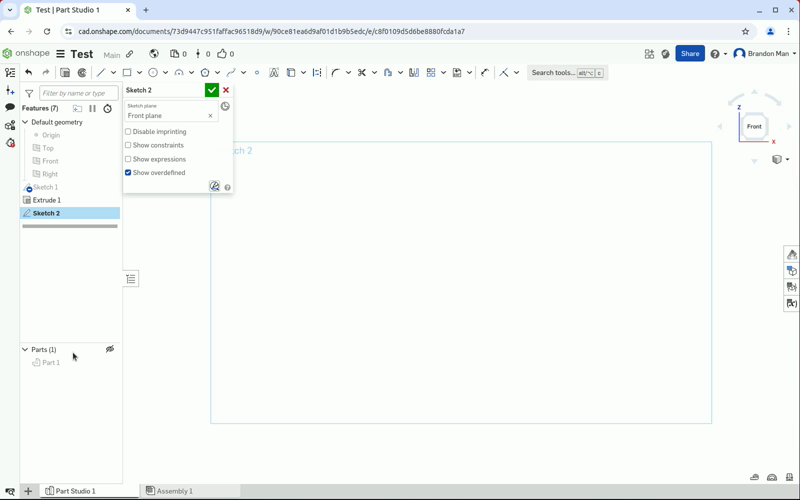
key_down(shift)
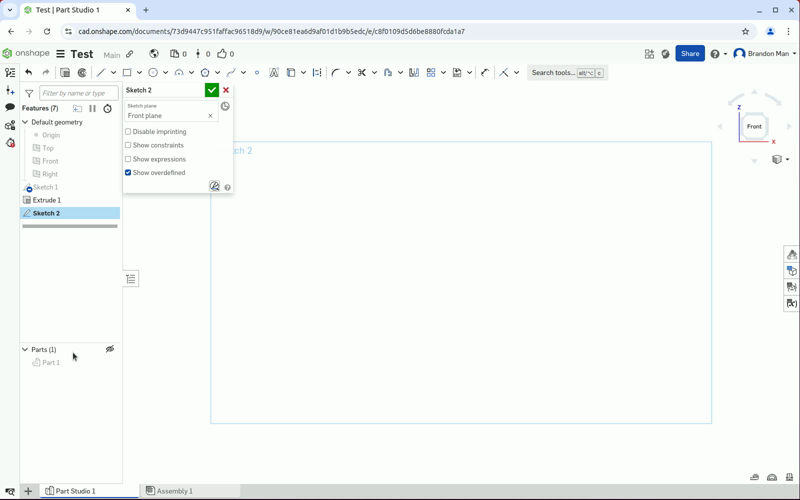
mouse_move(554, 282)
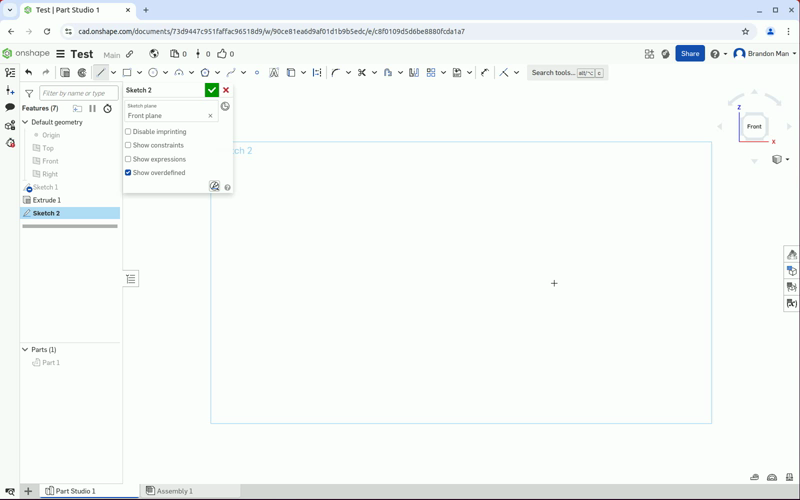
click(554, 282)
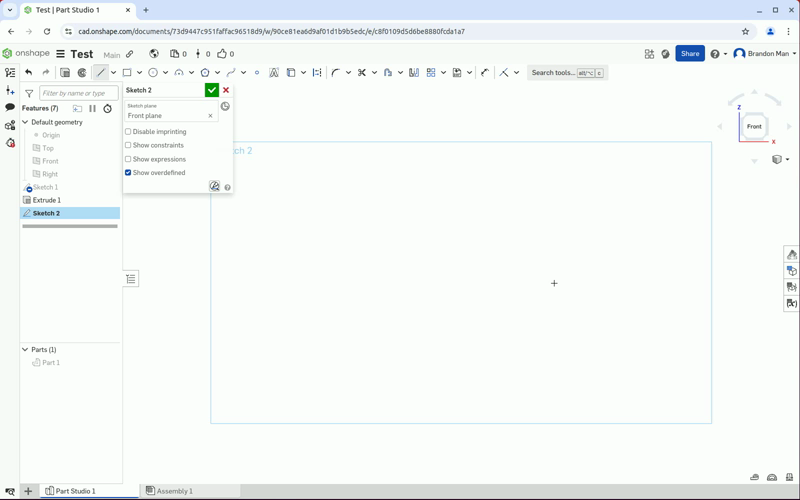
key_up(shift)
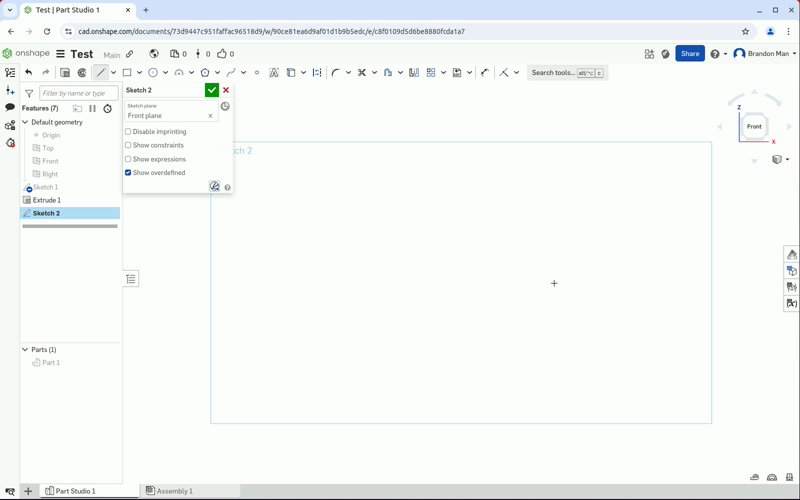
key_down(shift)
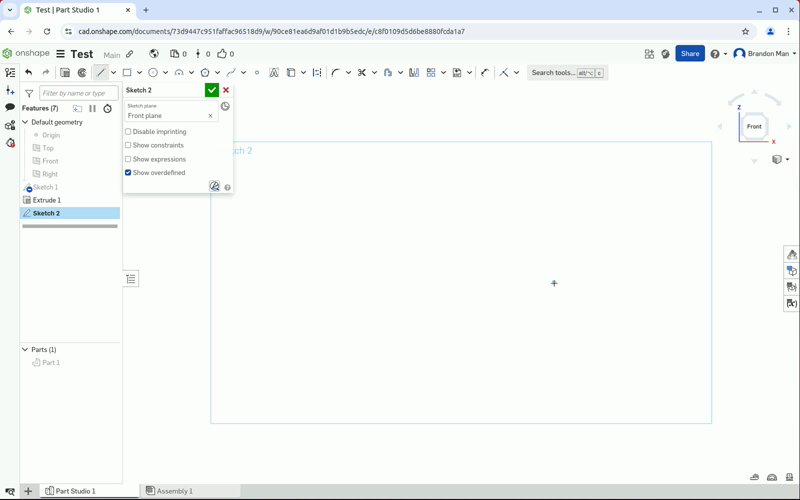
mouse_move(584, 282)
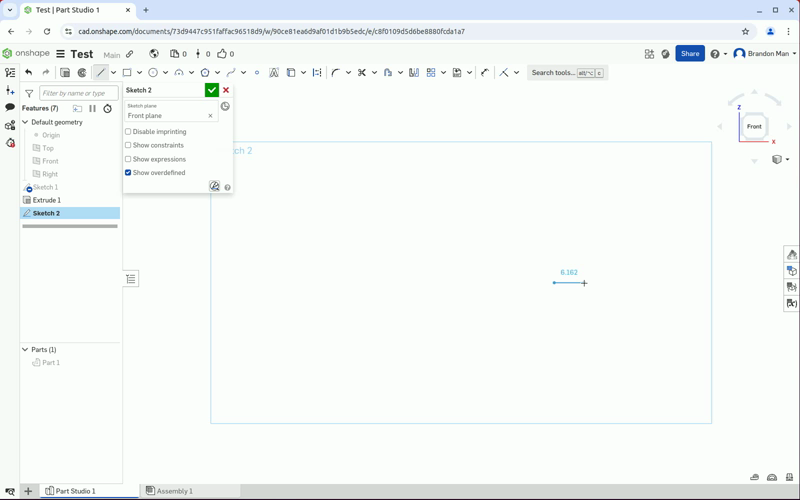
mouse_move(573, 282)
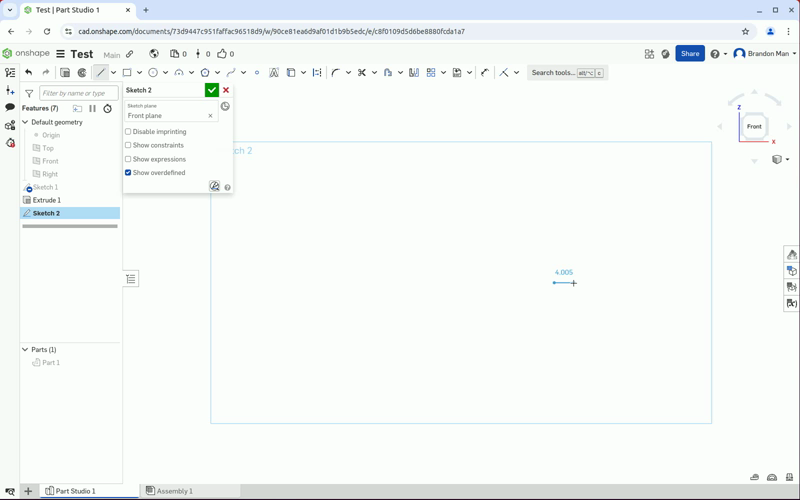
click(573, 282)
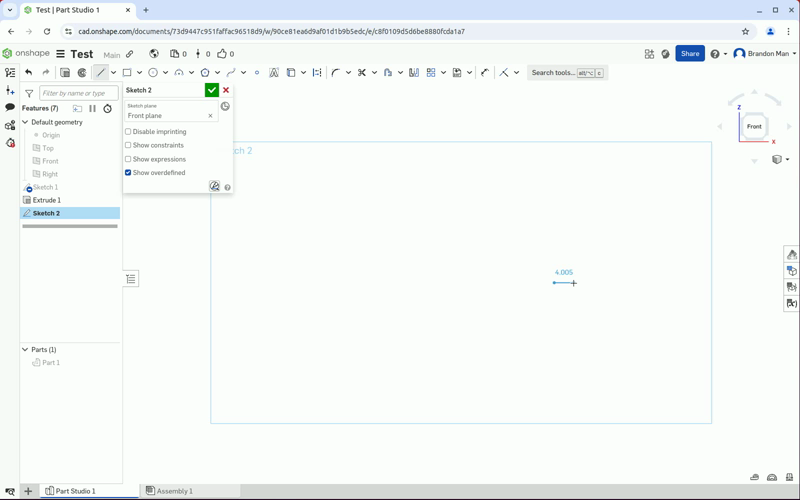
key_up(shift)
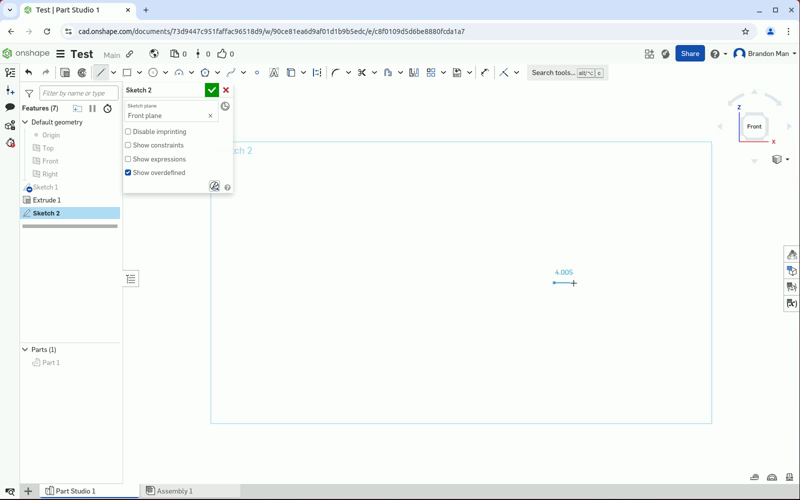
key_down(shift)
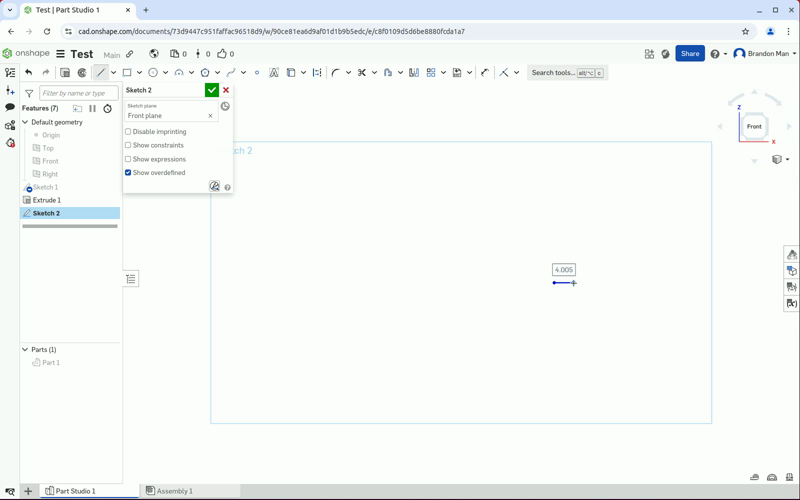
mouse_move(573, 207)
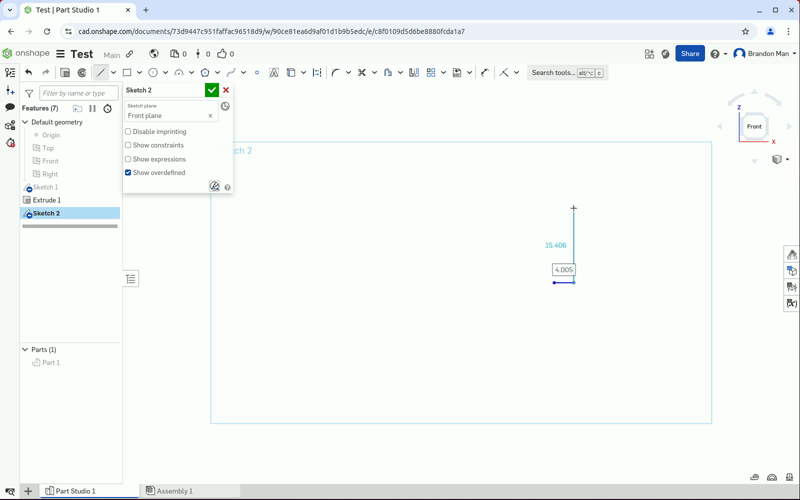
click(573, 207)
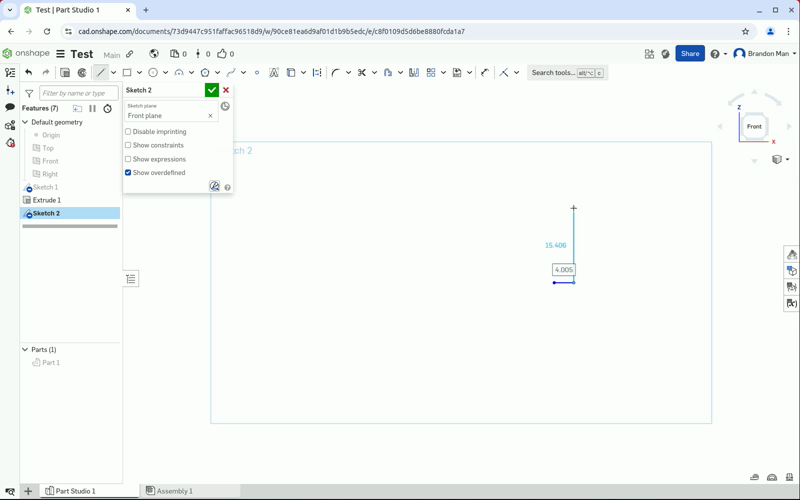
key_up(shift)
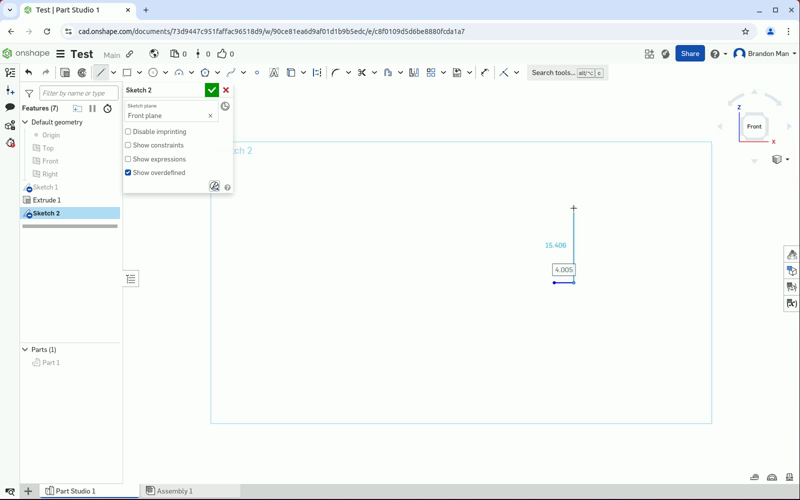
key_down(shift)
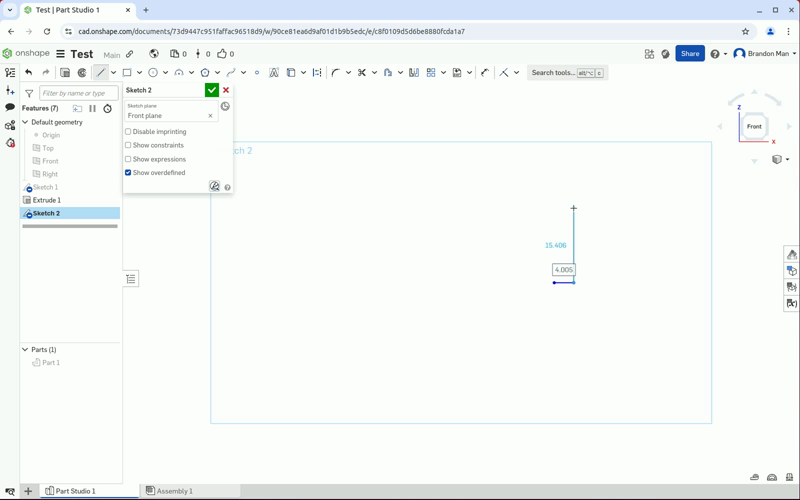
mouse_move(589, 207)
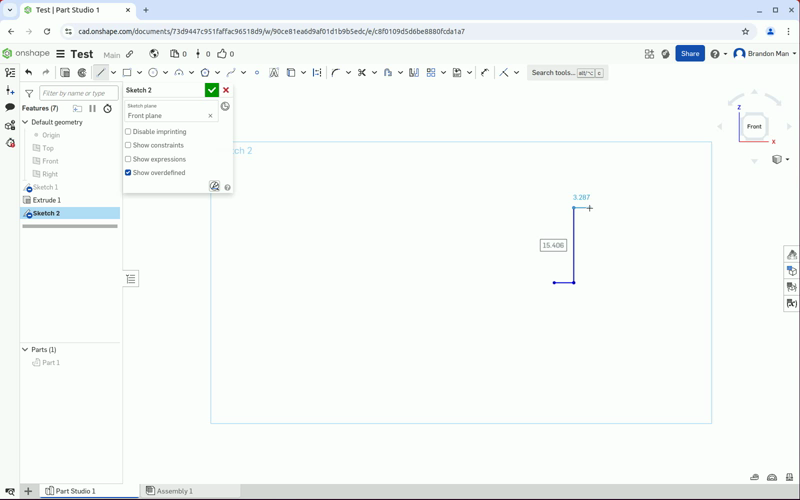
mouse_move(554, 207)
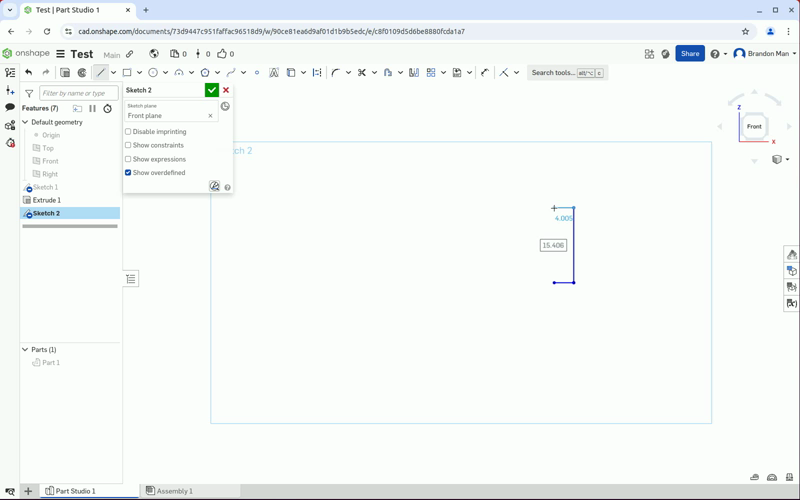
click(554, 207)
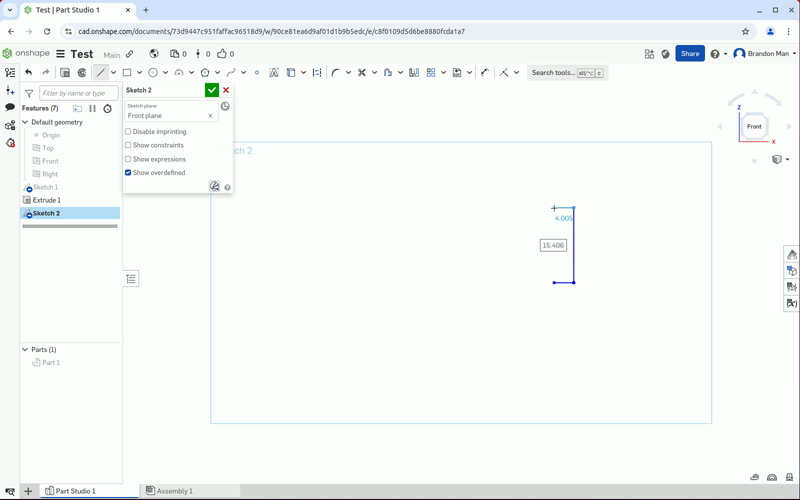
key_up(shift)
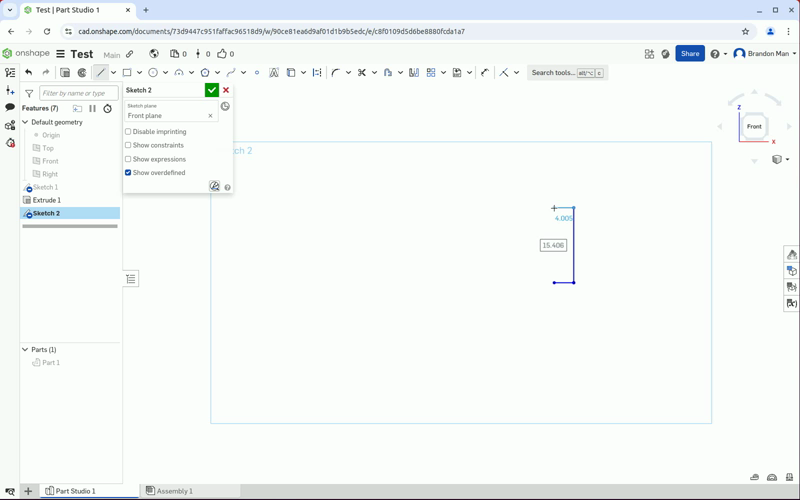
key_down(shift)
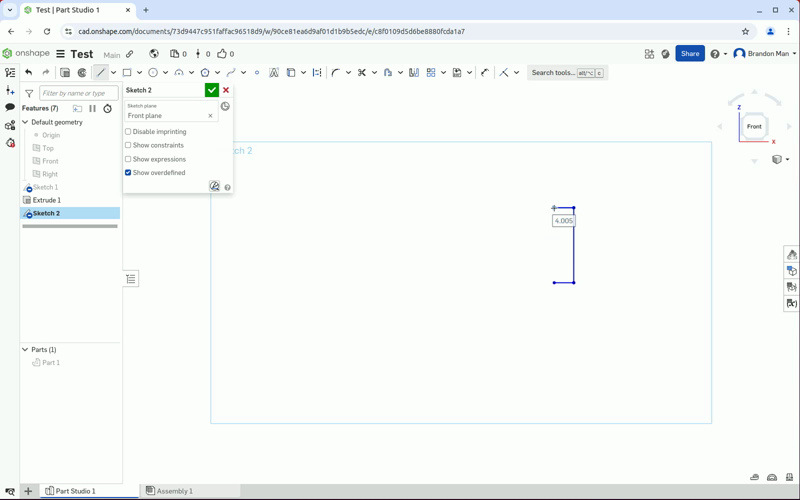
mouse_move(554, 282)
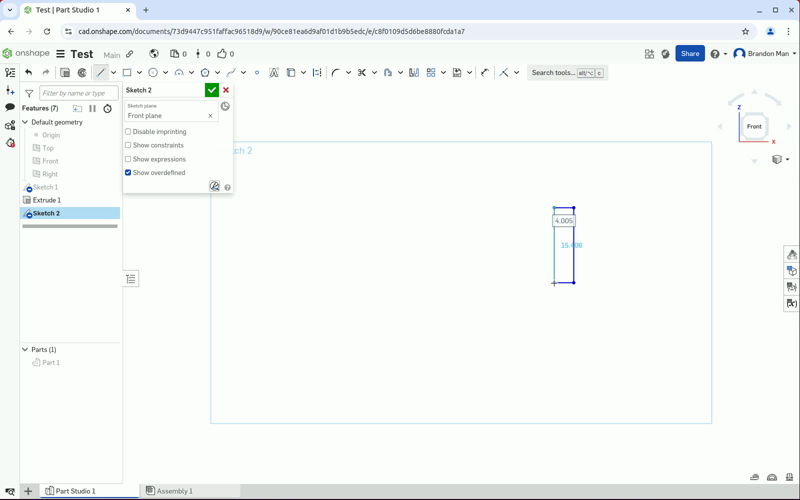
key_up(shift)
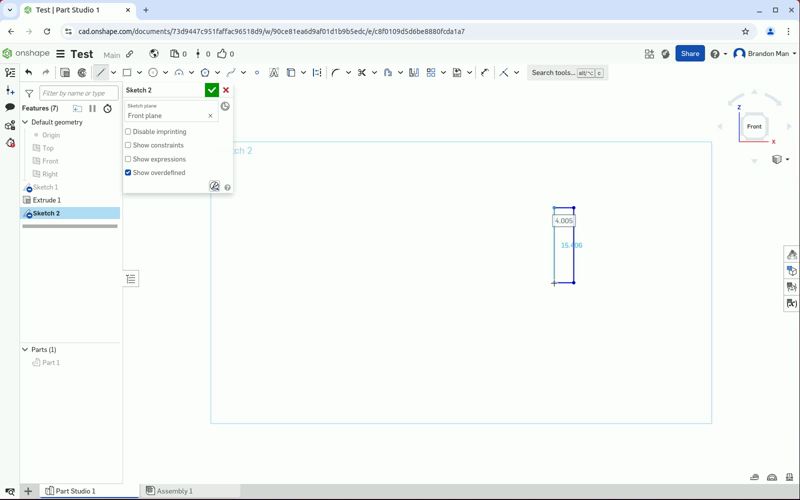
click(554, 282)
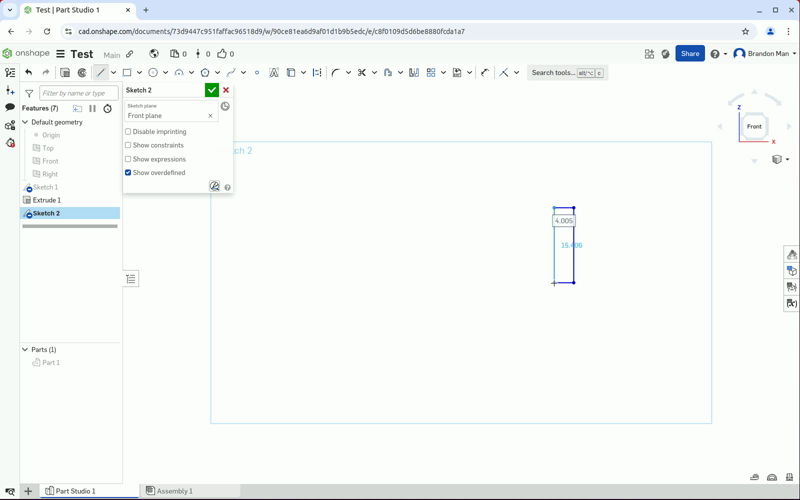
key(esc)
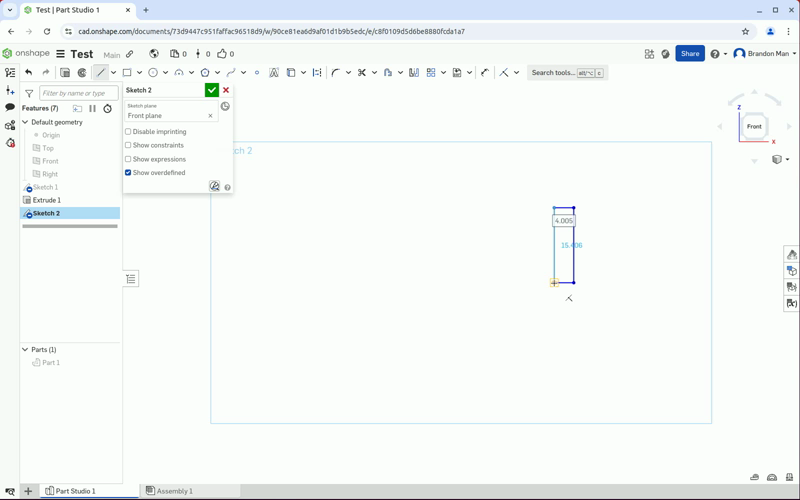
mouse_move(556, 256)
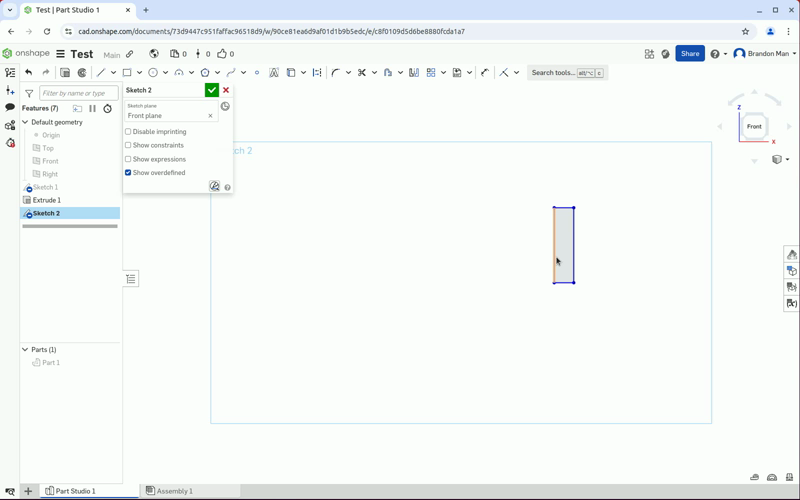
scroll(6)
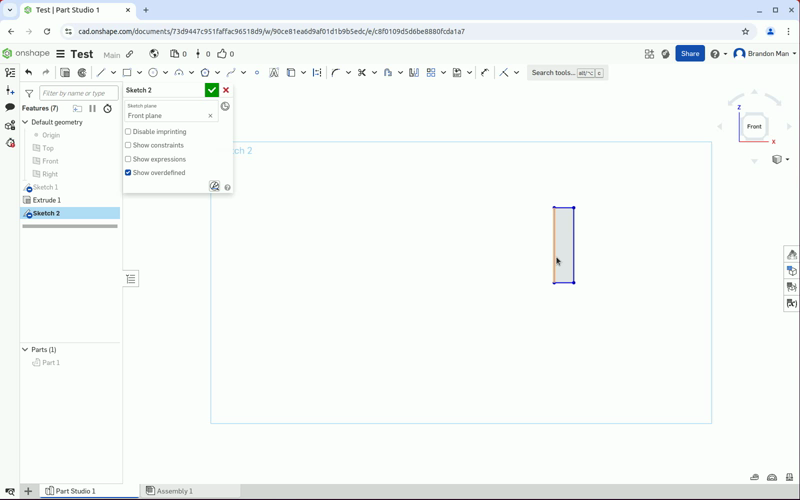
scroll(6)
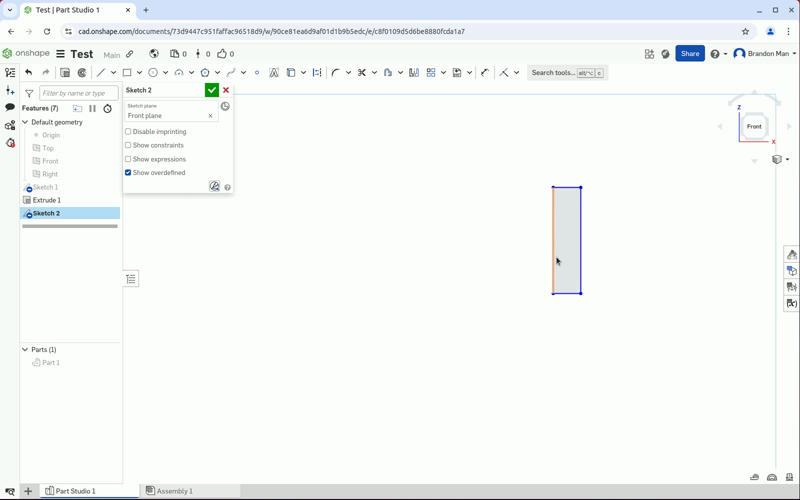
scroll(6)
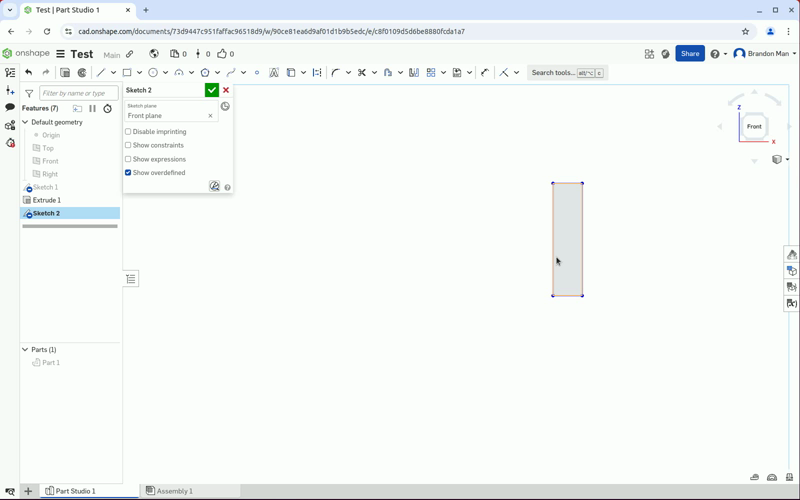
scroll(6)
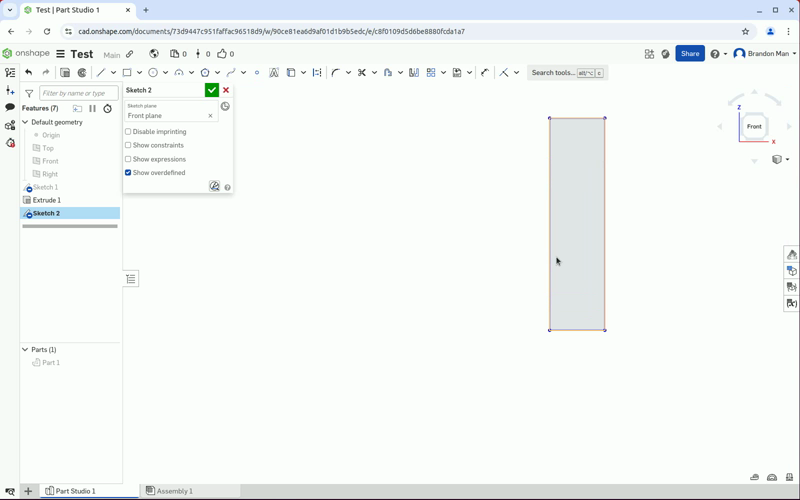
scroll(6)
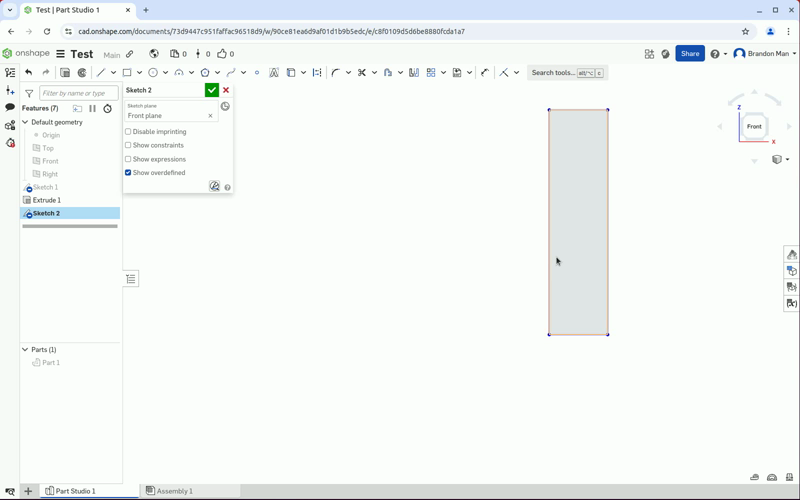
scroll(6)
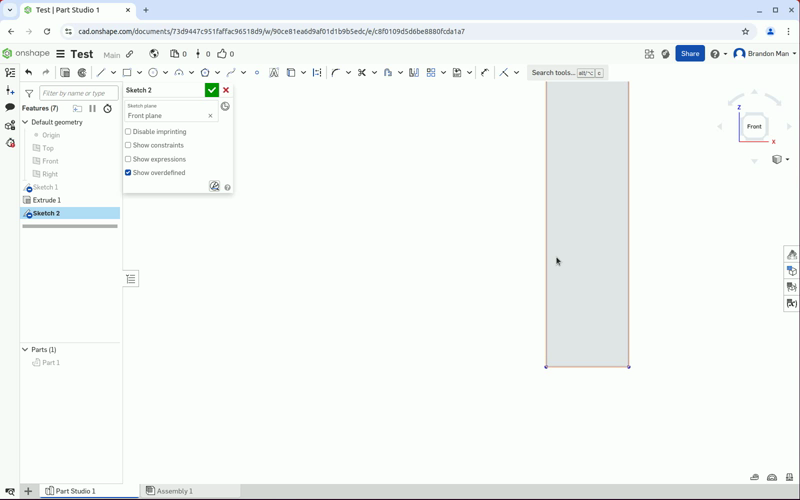
scroll(6)
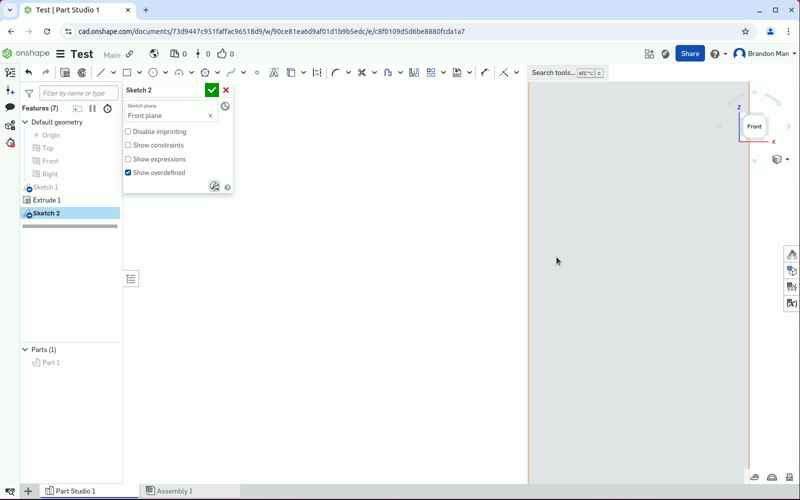
click(556, 256)
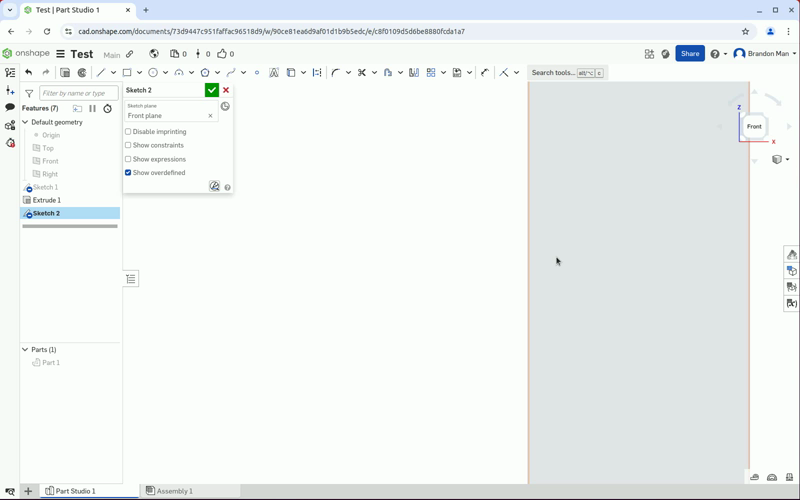
scroll(-6)
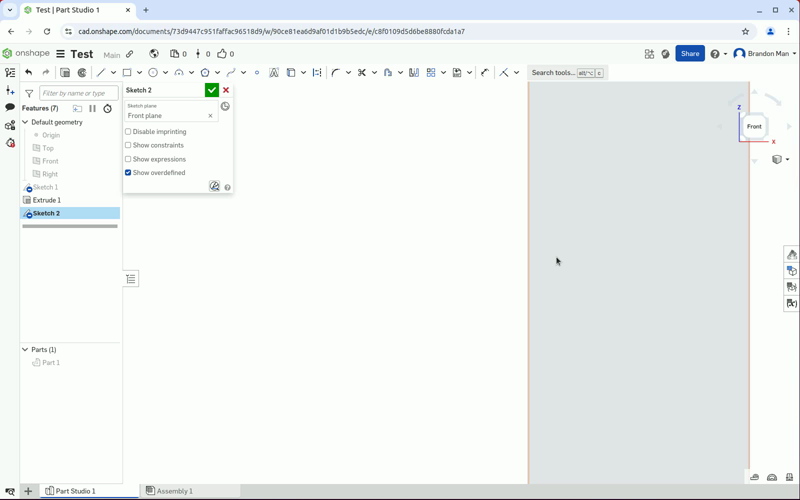
scroll(-6)
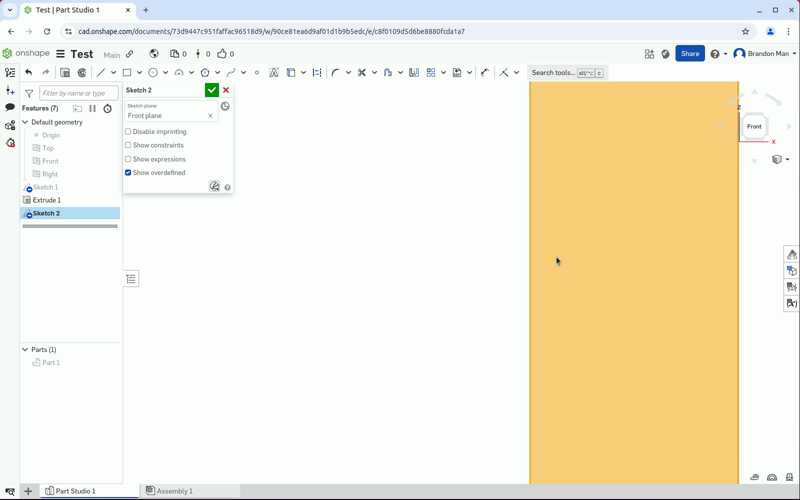
scroll(-6)
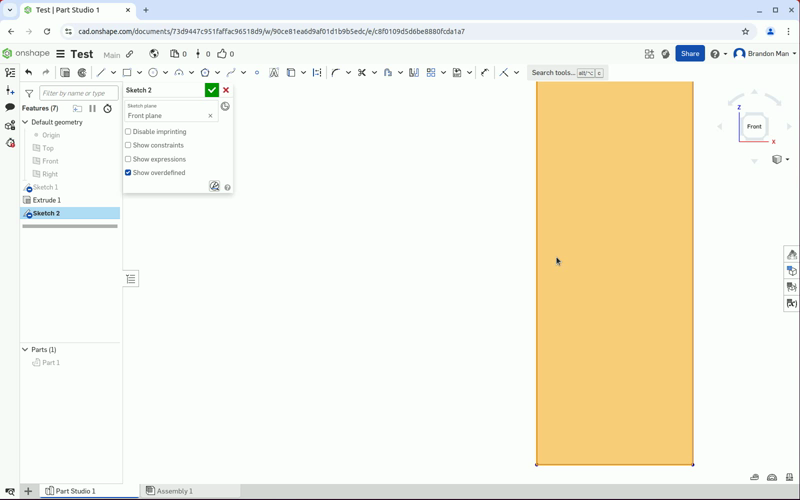
scroll(-6)
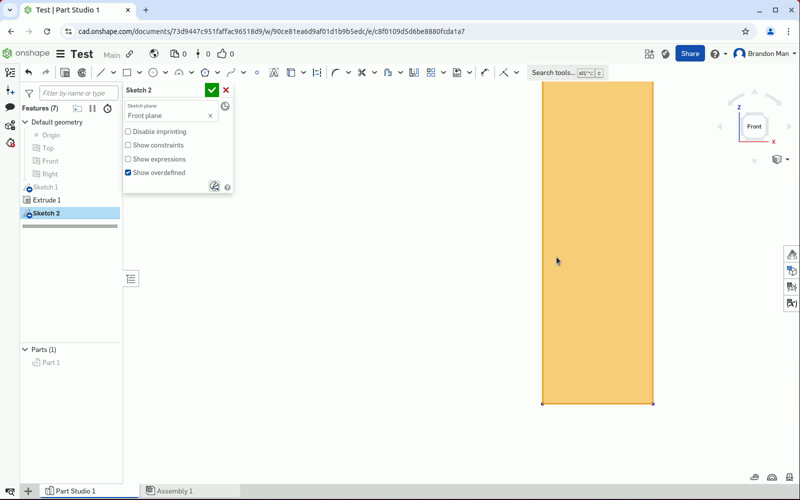
scroll(-6)
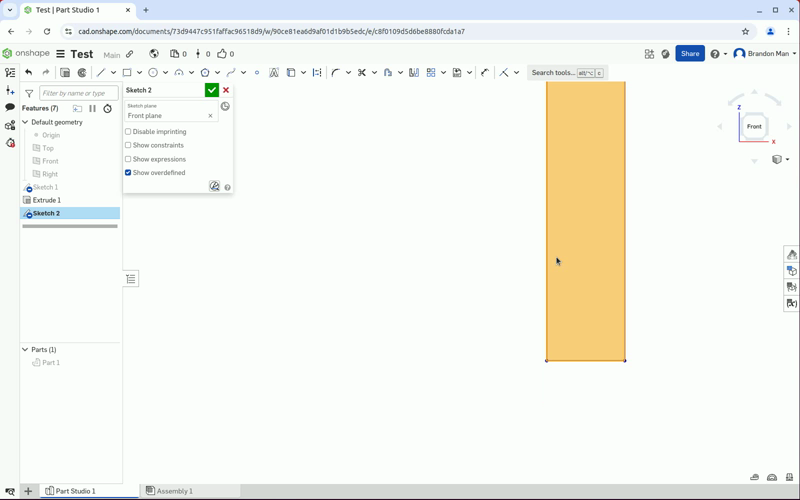
scroll(-6)
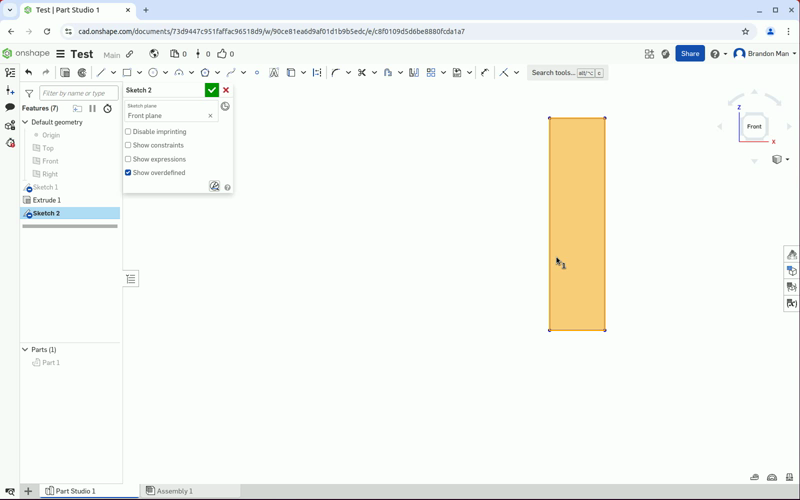
scroll(-6)
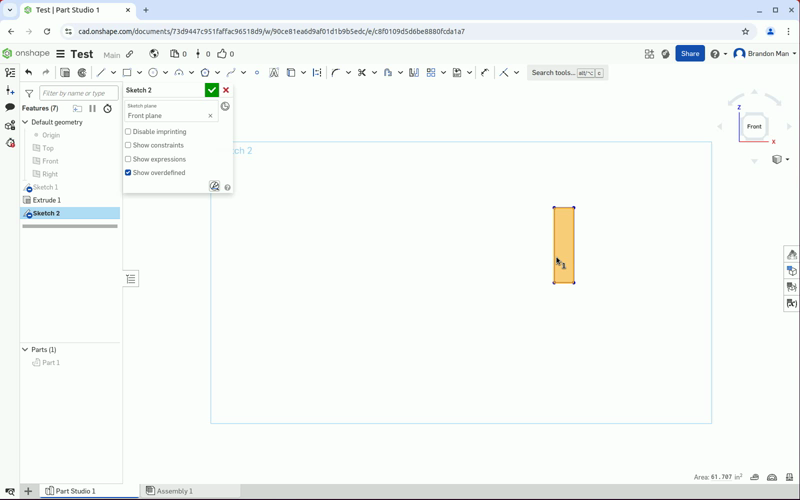
mouse_move(73, 352)
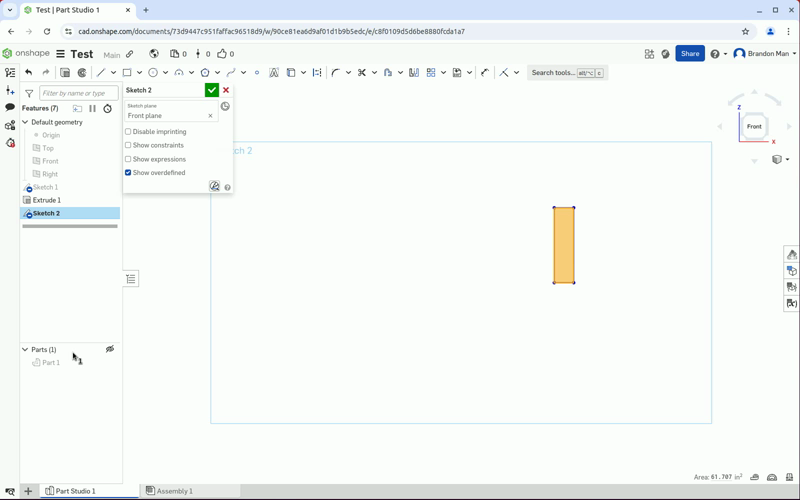
key(shift+y)
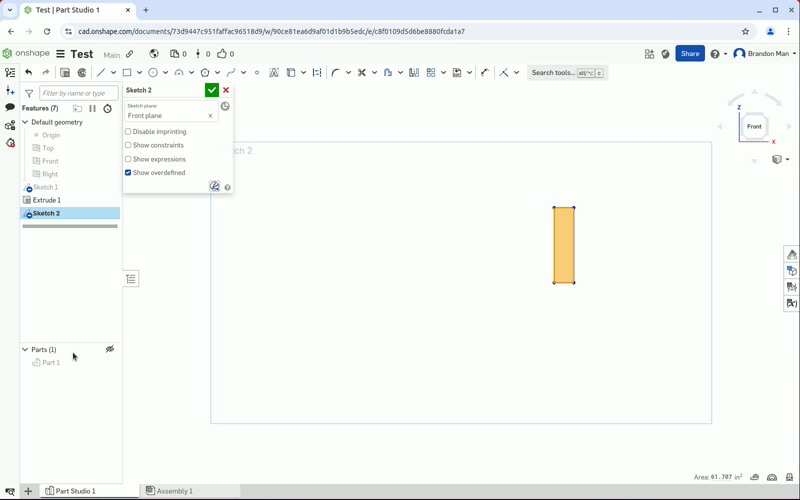
key(shift+e)
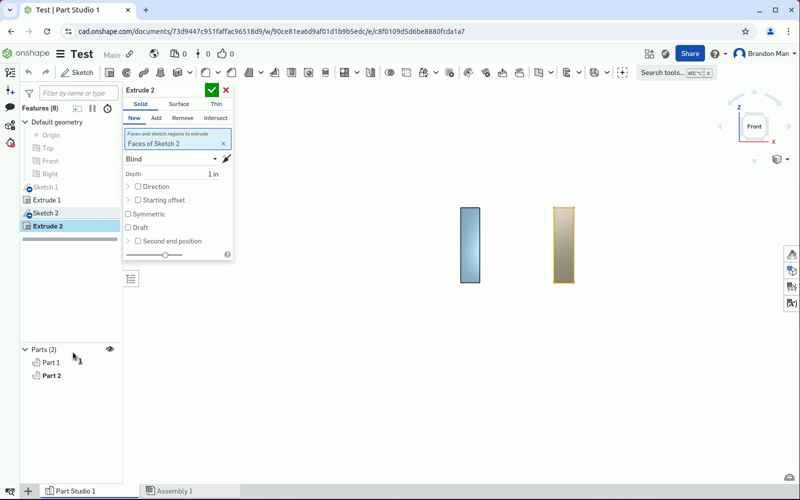
mouse_move(143, 106)
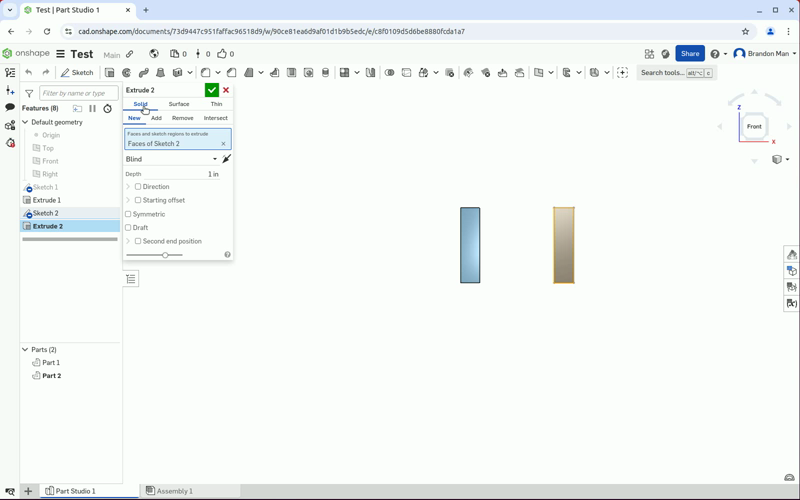
click(143, 106)
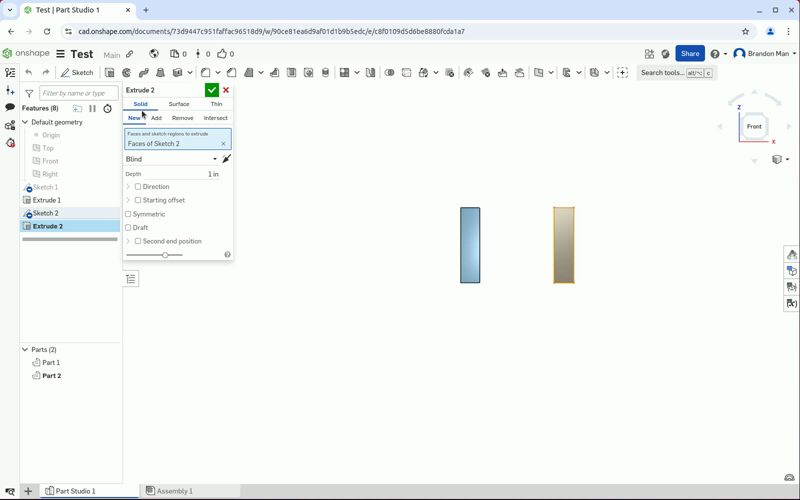
mouse_move(137, 120)
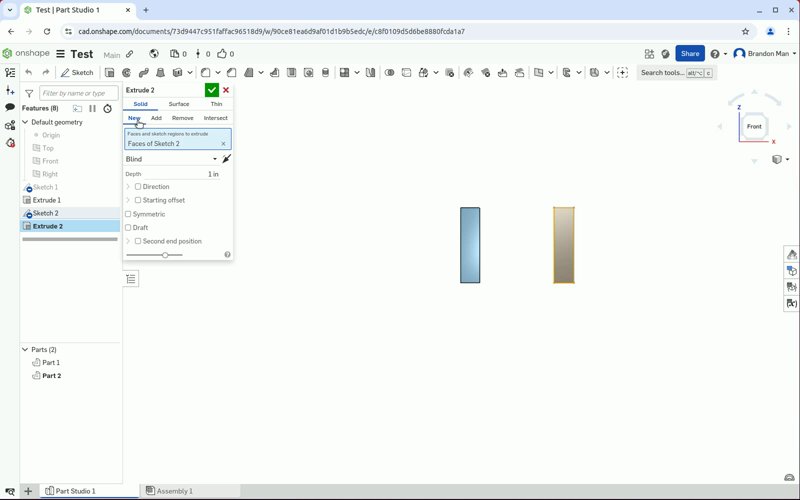
click(137, 120)
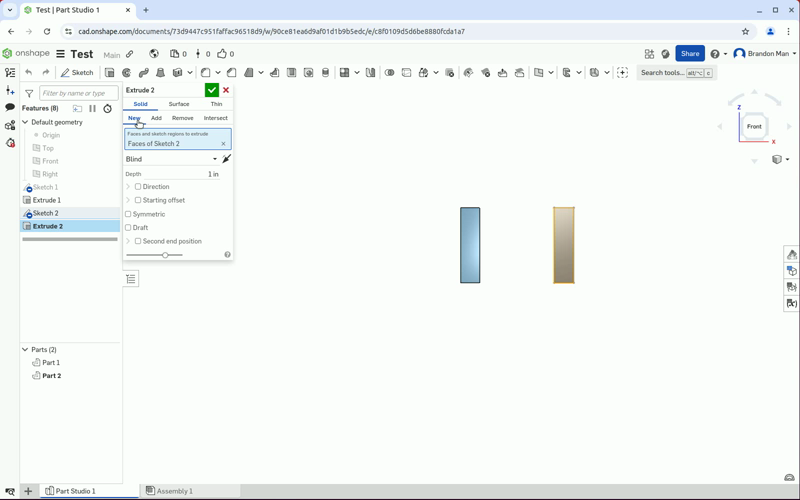
key(tab, 4)
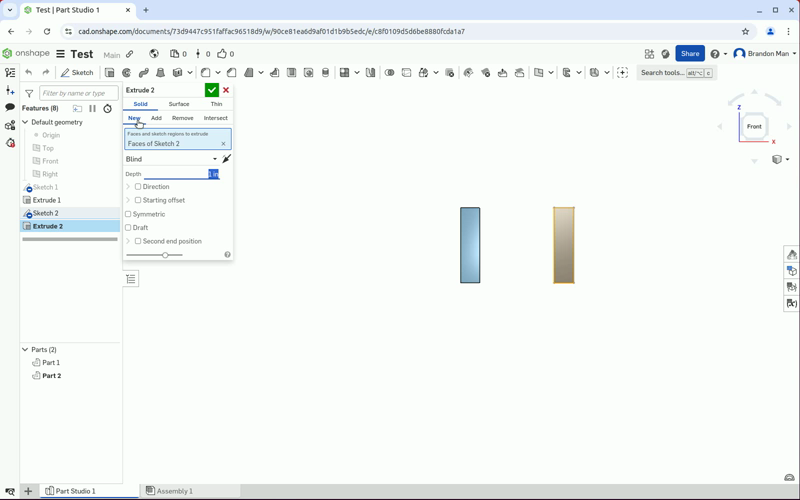
text(15.405)
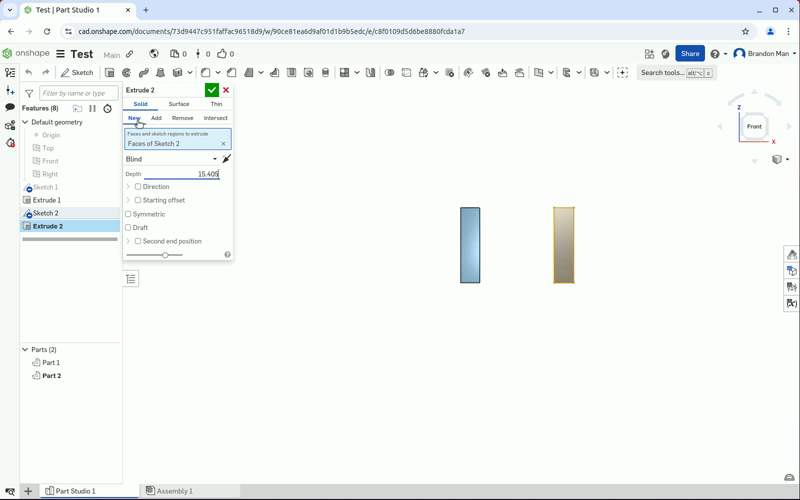
key(enter)
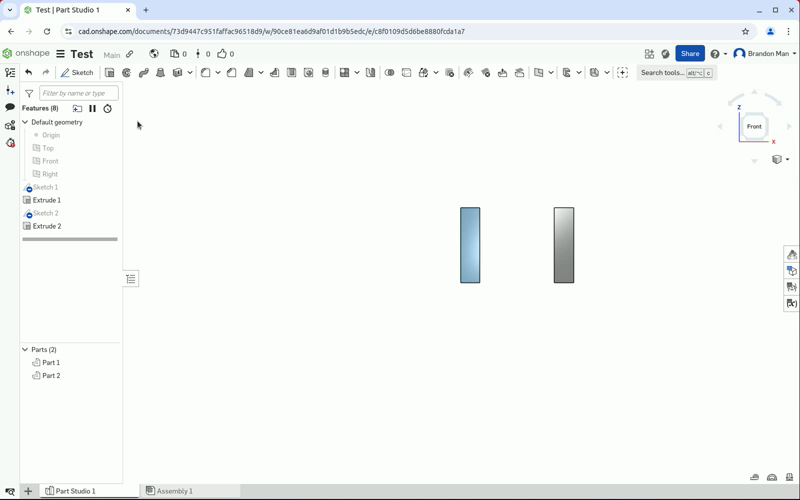
key(shift+h)
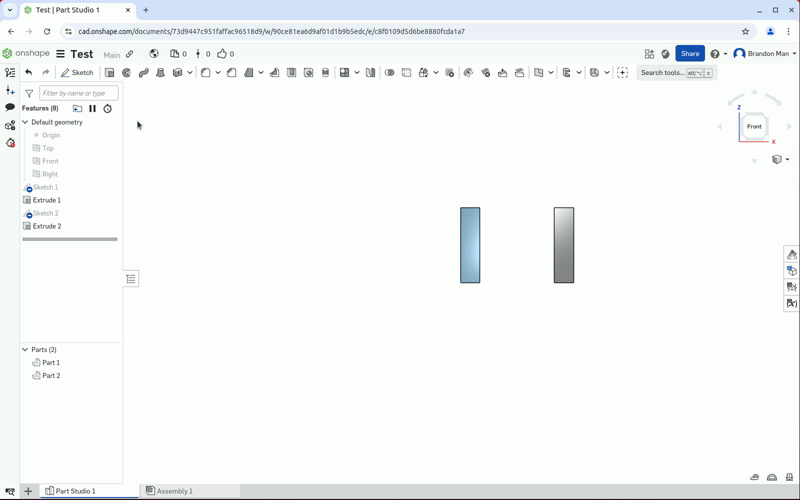
key(shift+h)
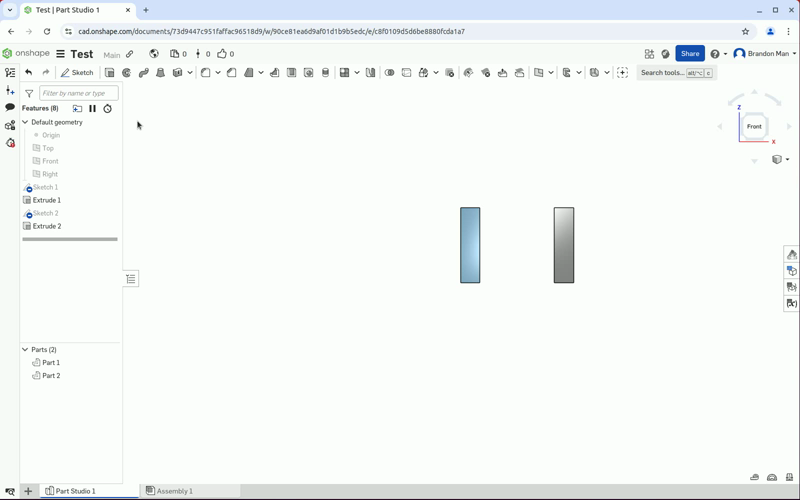
mouse_move(73, 189)
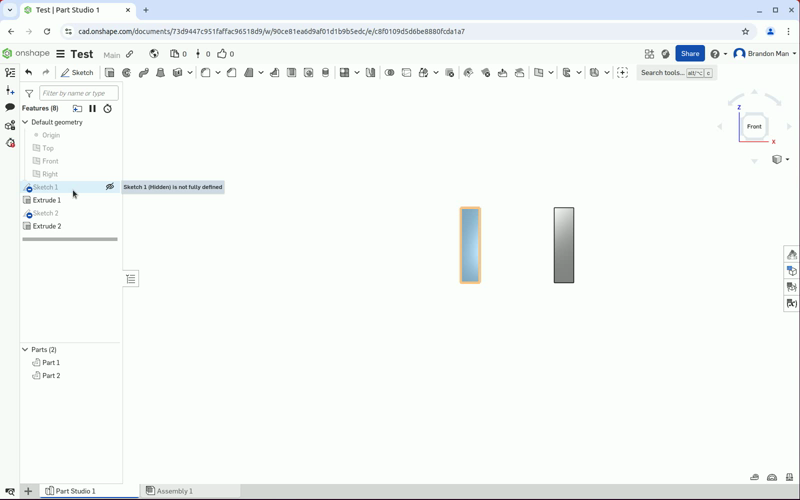
click(73, 189)
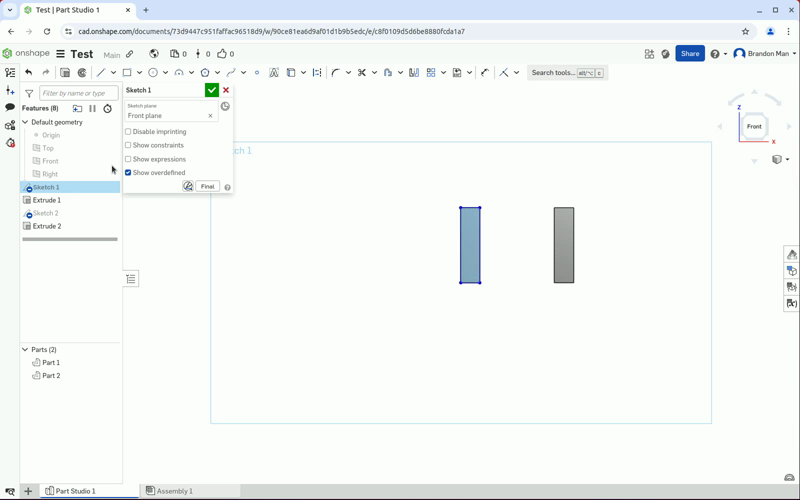
mouse_move(229, 92)
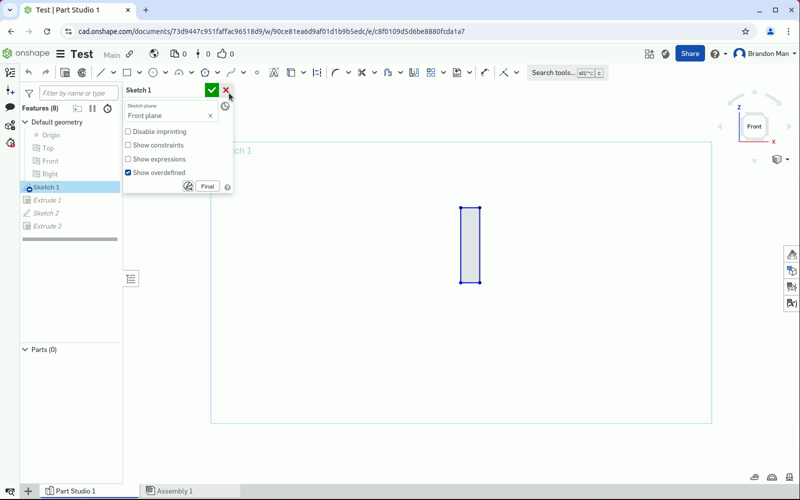
click(229, 92)
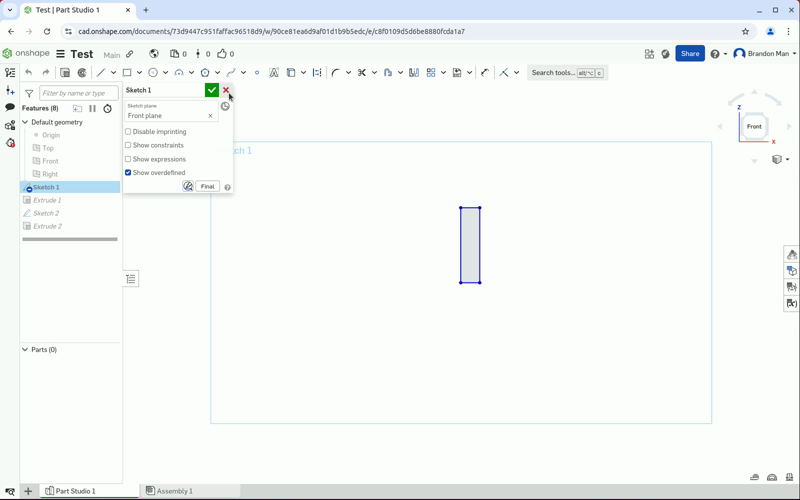
key(shift+s)
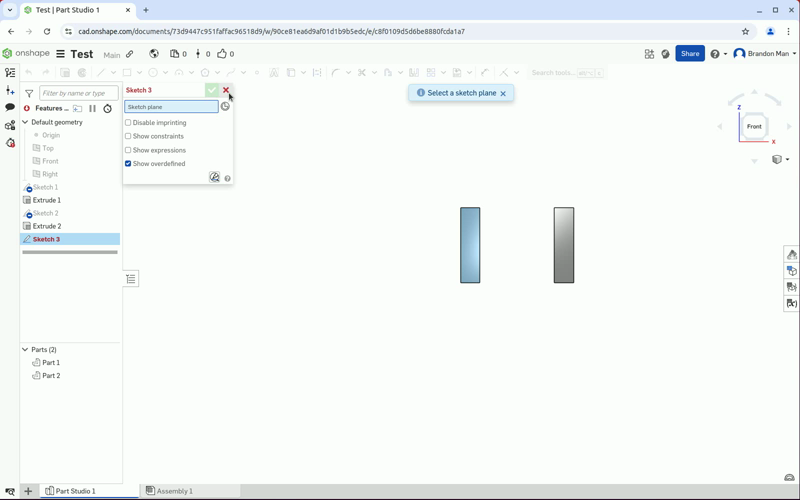
mouse_move(73, 163)
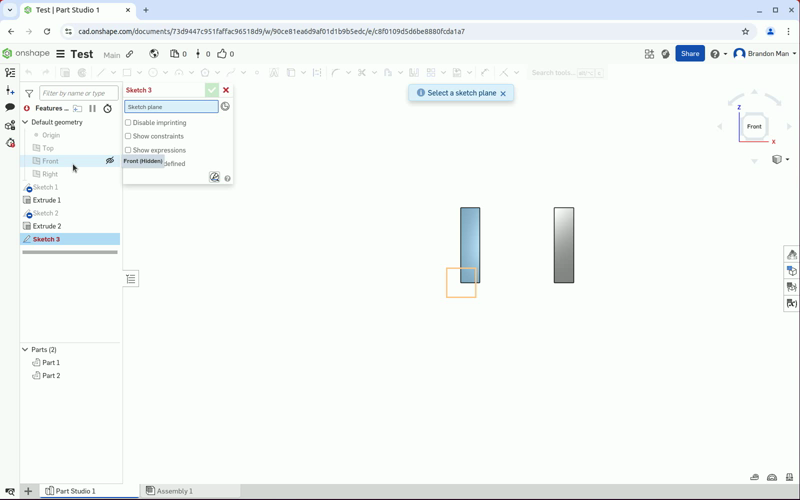
click(73, 163)
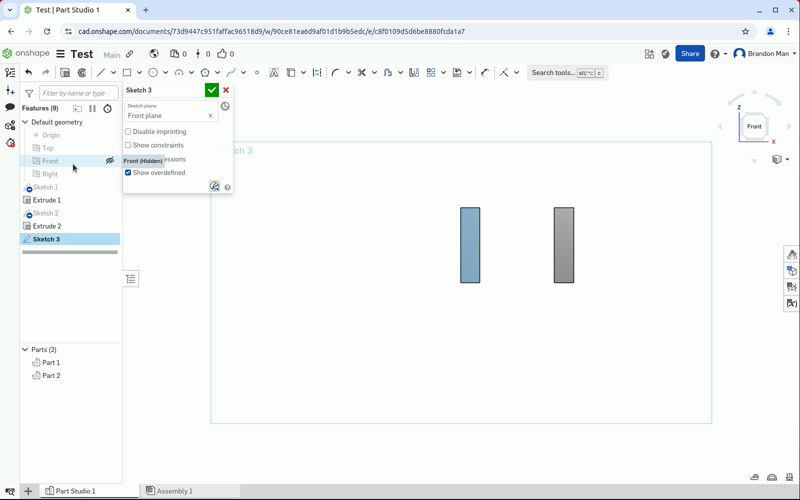
mouse_move(73, 352)
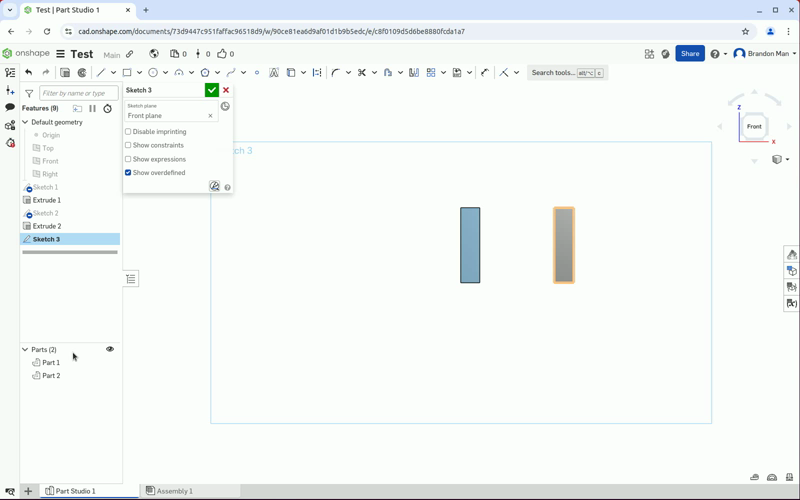
key(y)
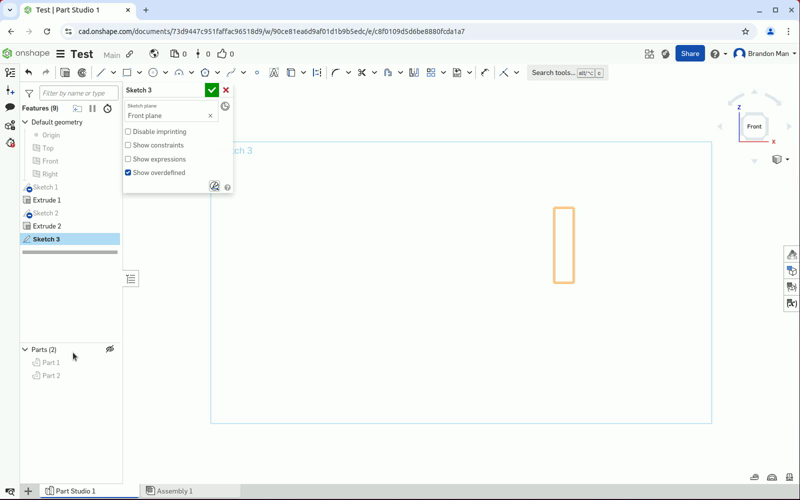
key(l)
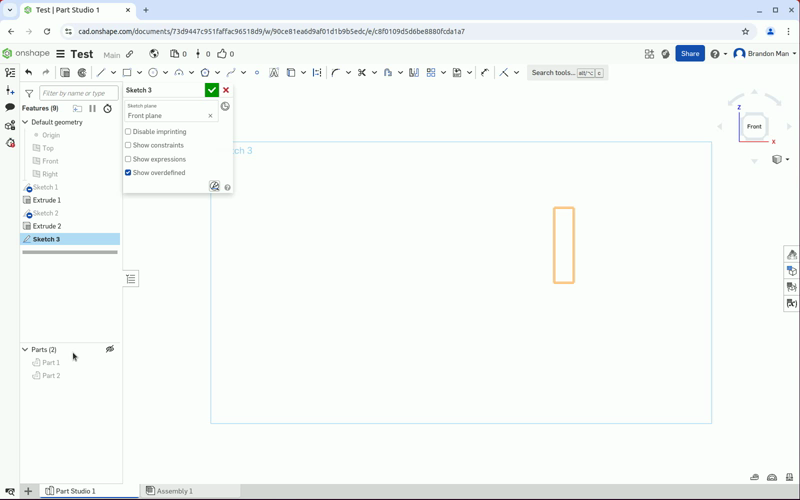
key_down(shift)
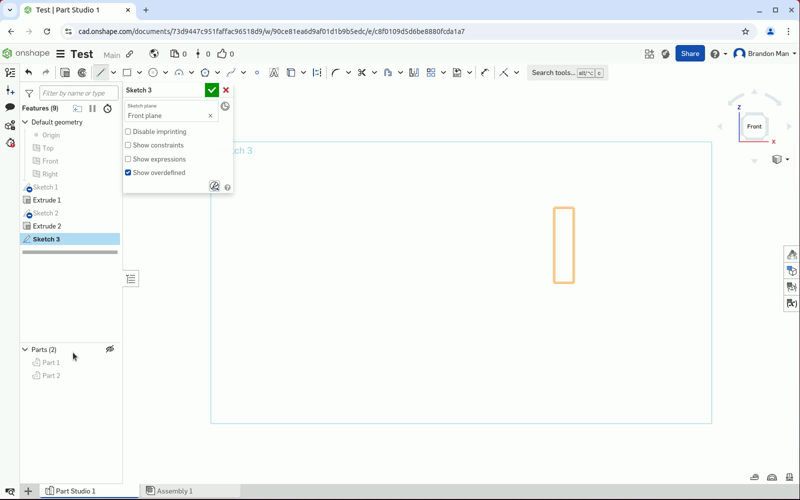
mouse_move(479, 282)
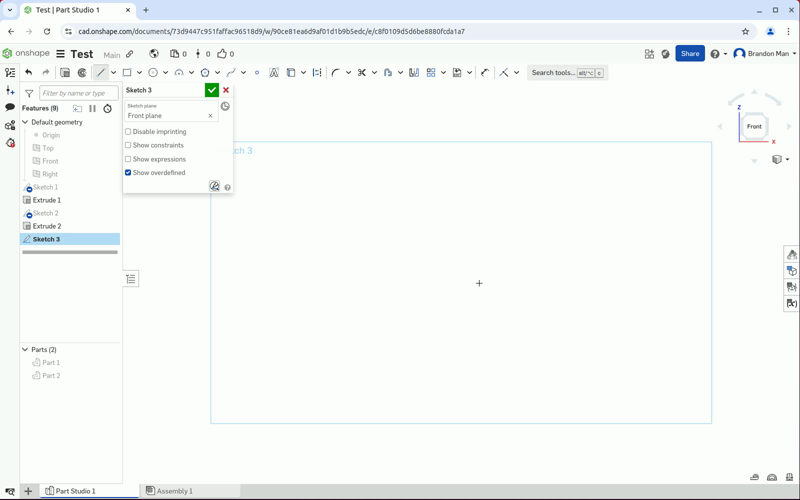
click(479, 282)
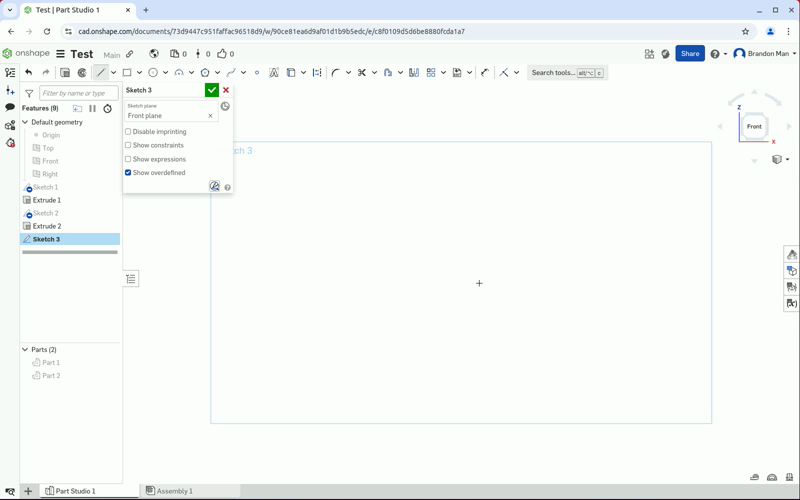
key_up(shift)
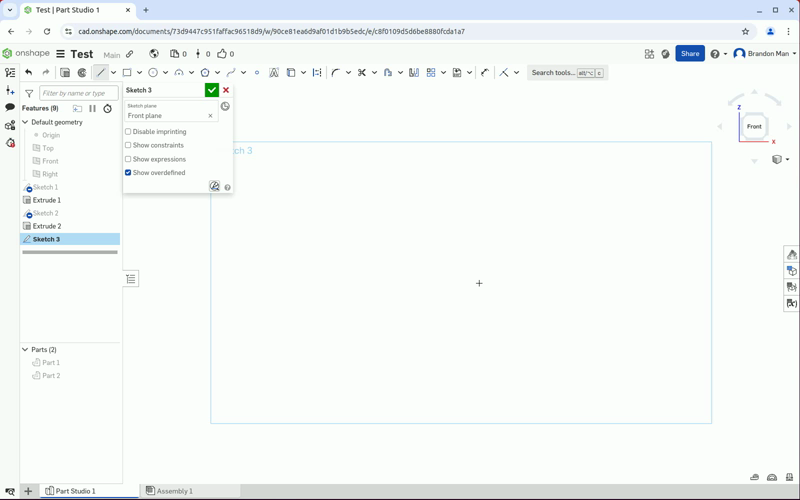
key_down(shift)
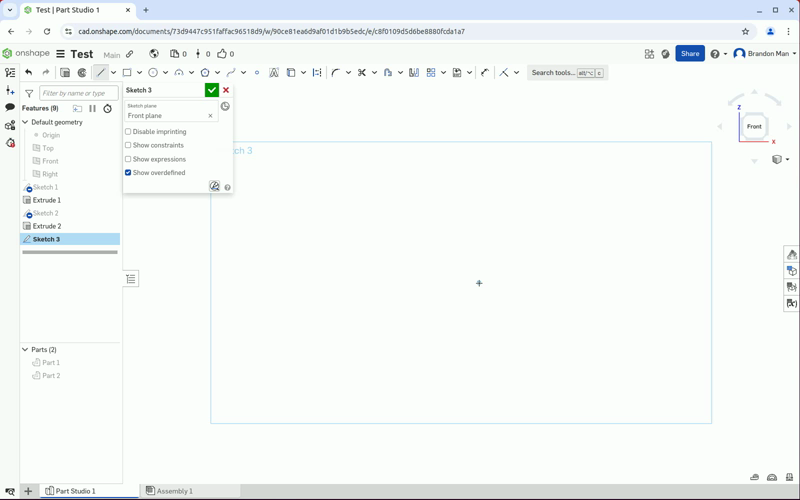
mouse_move(555, 282)
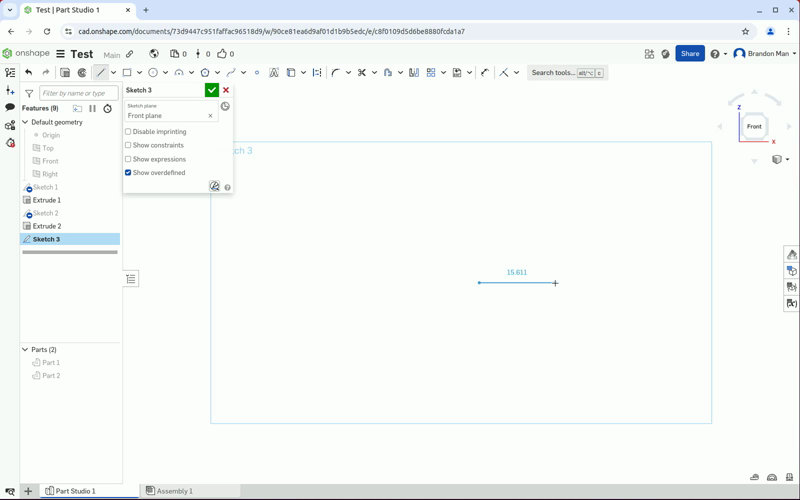
click(555, 282)
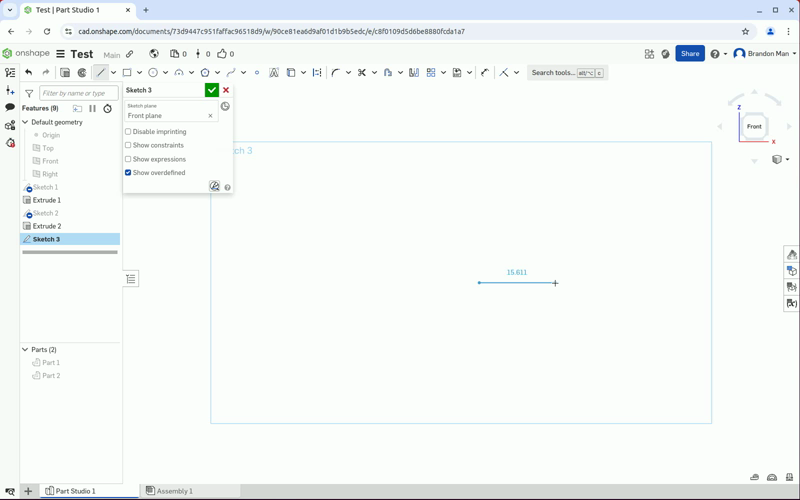
key_up(shift)
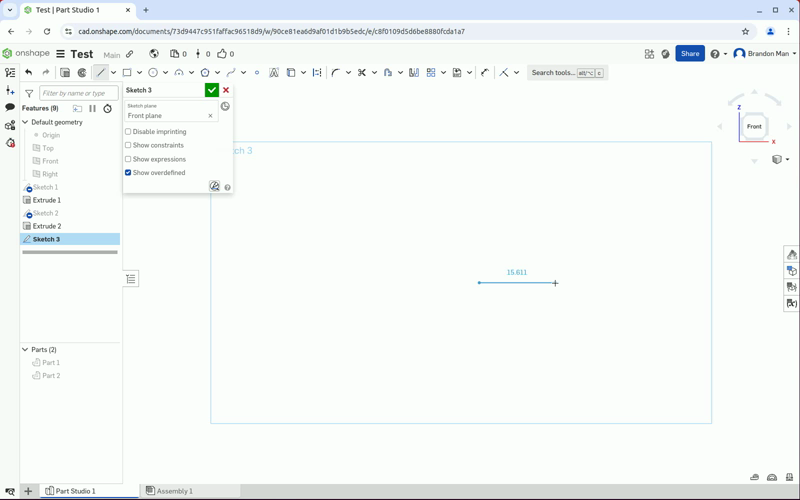
key_down(shift)
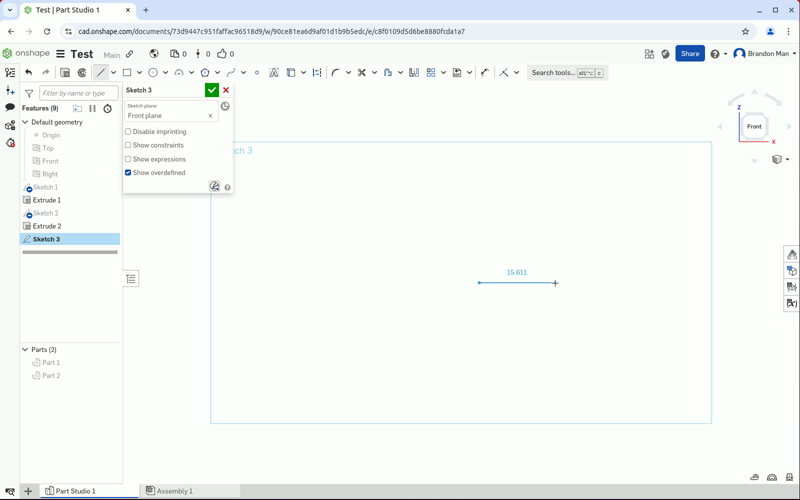
mouse_move(555, 207)
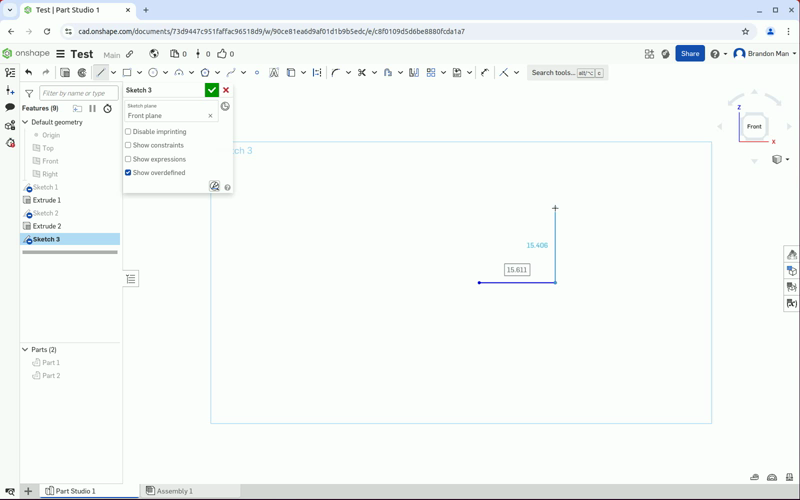
click(555, 207)
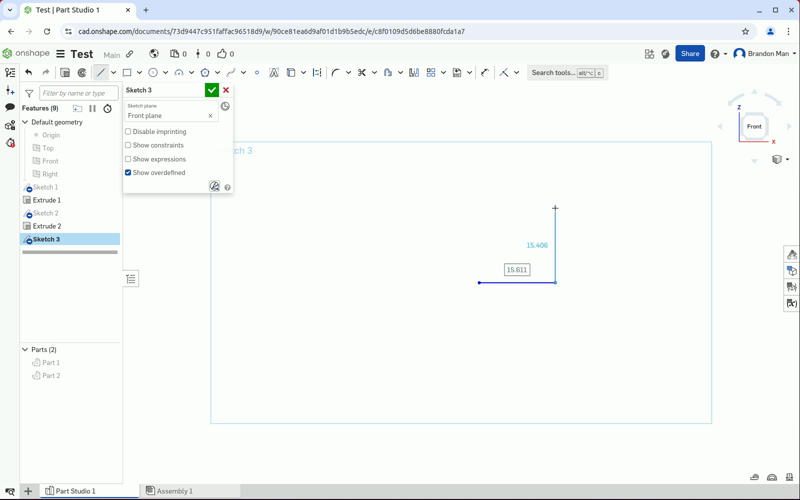
key_up(shift)
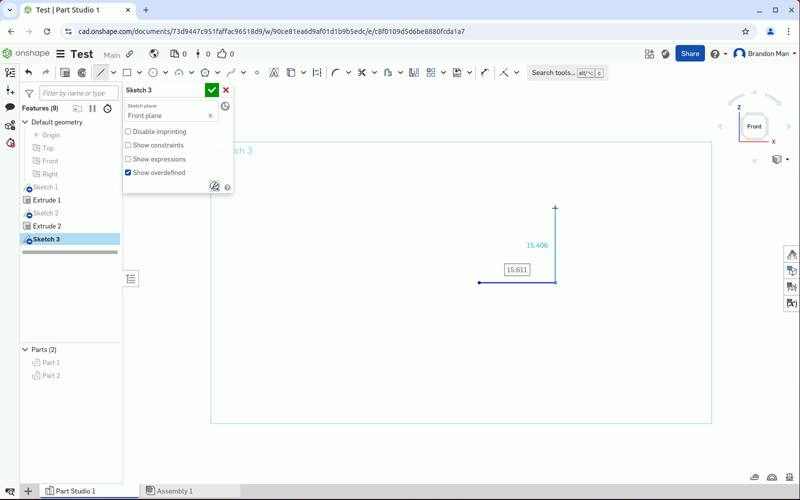
key_down(shift)
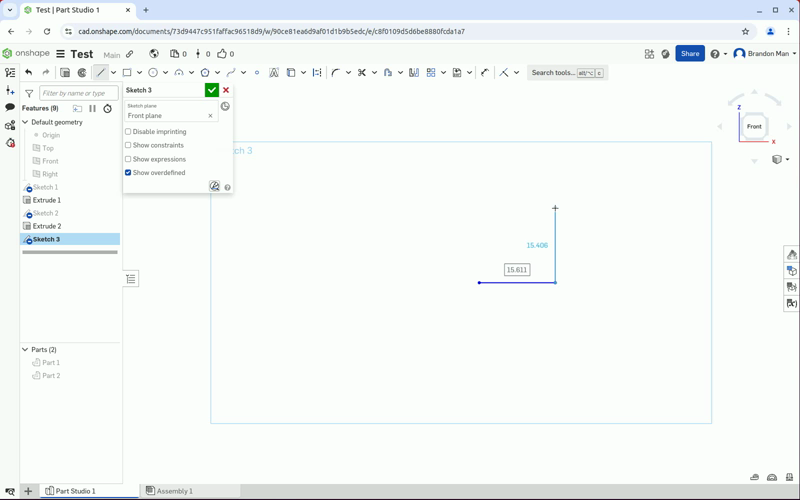
mouse_move(479, 207)
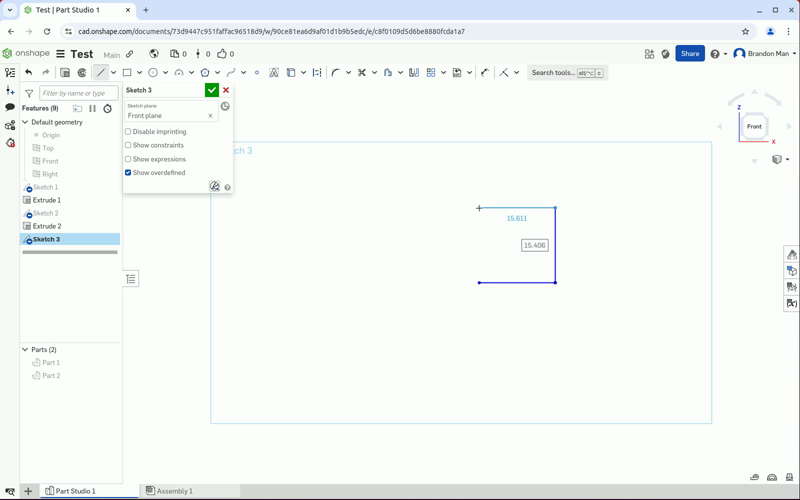
click(479, 207)
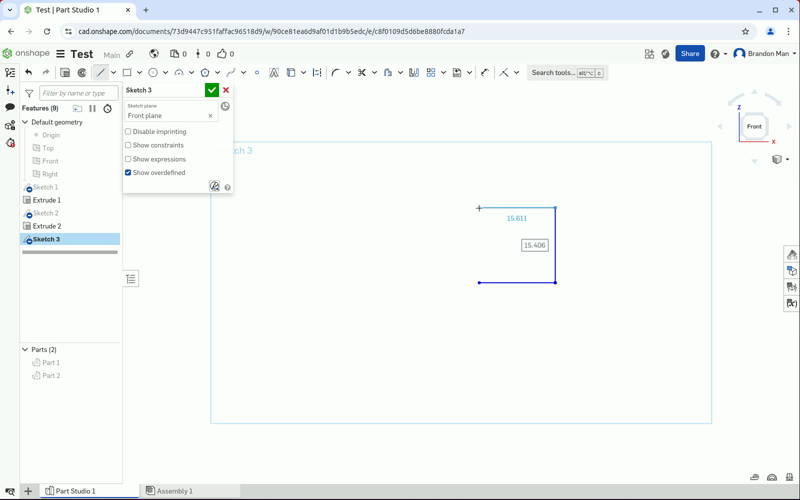
key_up(shift)
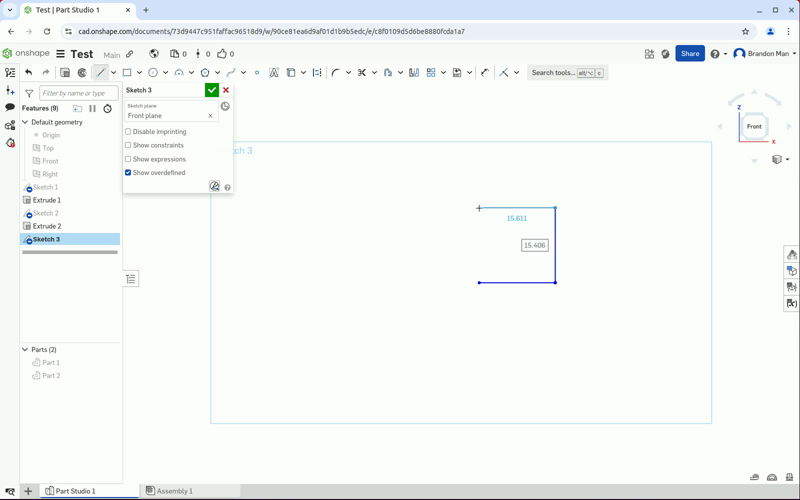
key_down(shift)
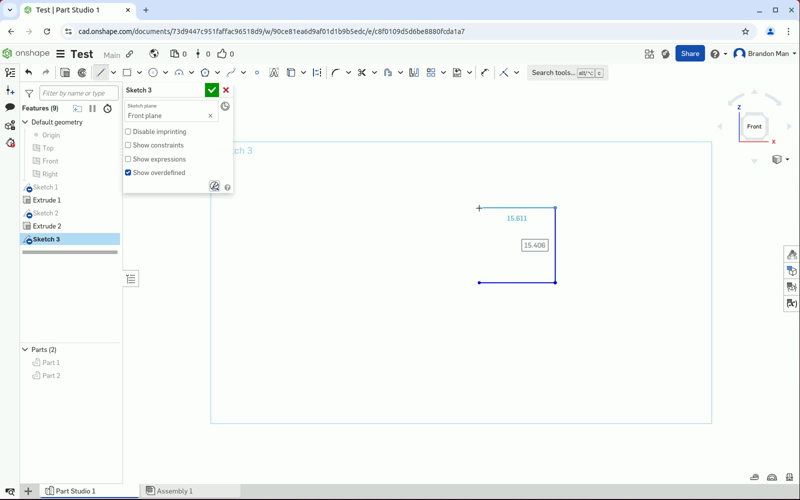
mouse_move(479, 282)
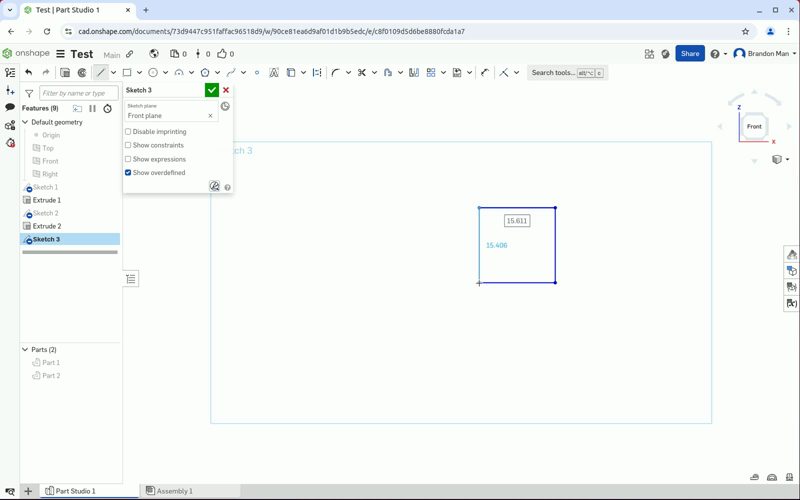
key_up(shift)
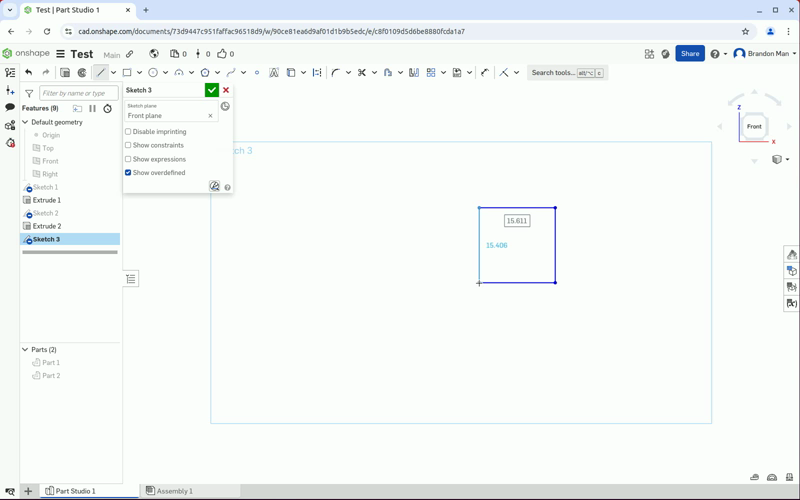
click(479, 282)
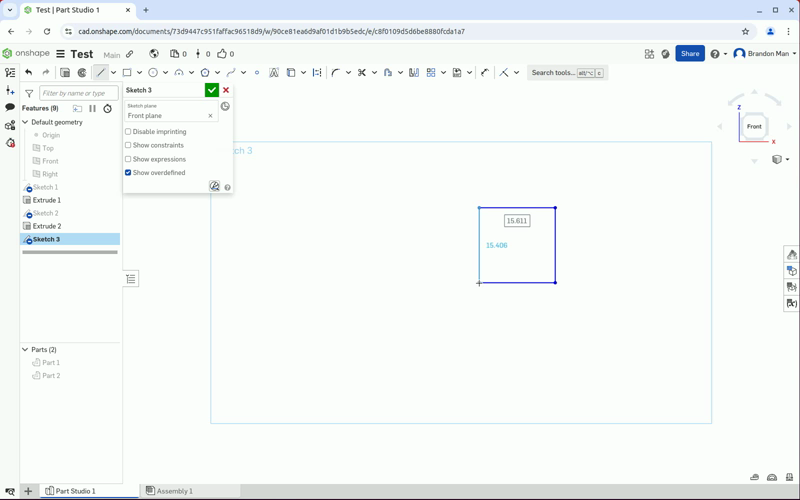
key(esc)
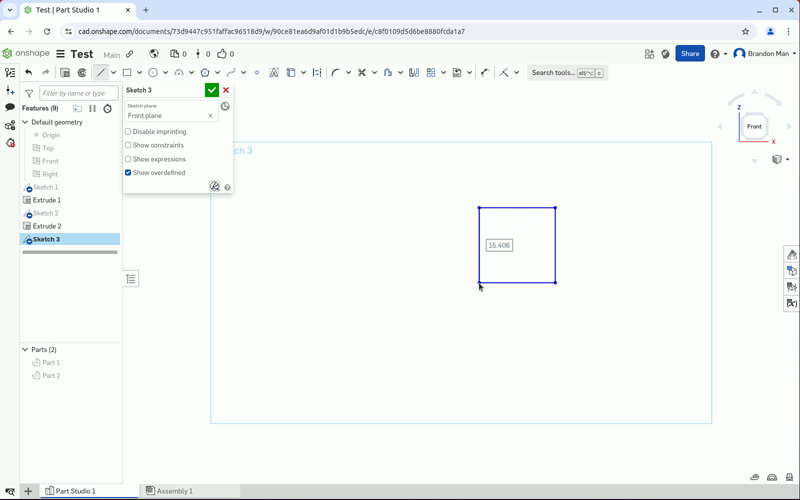
mouse_move(528, 276)
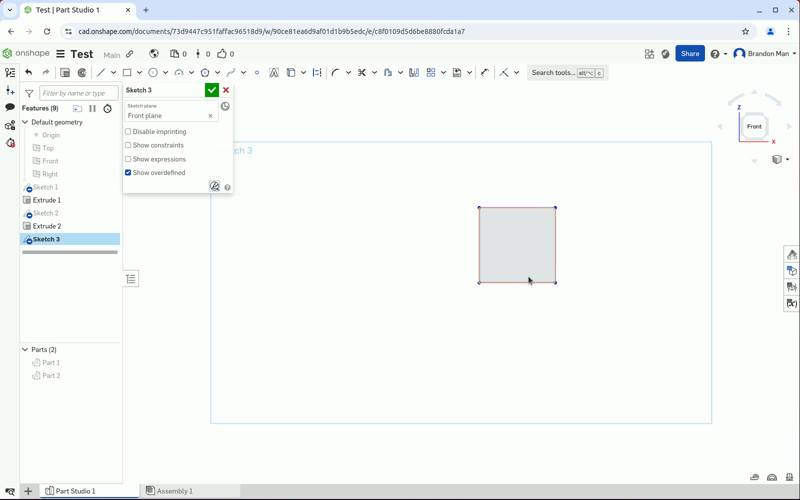
click(528, 276)
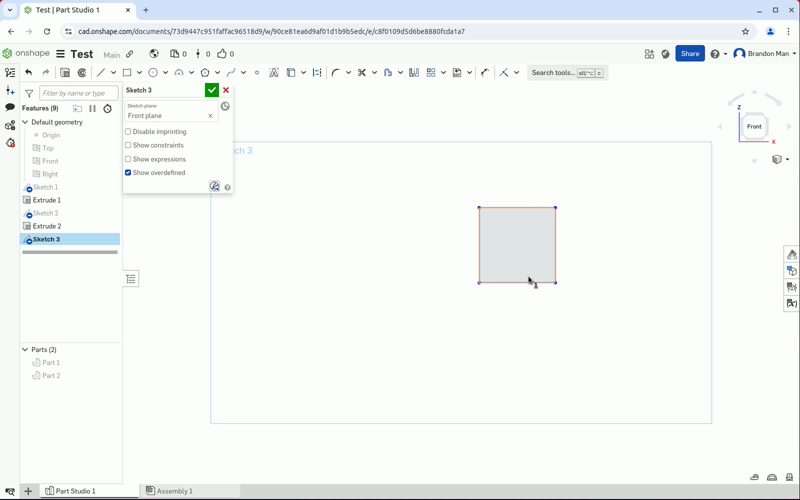
mouse_move(73, 352)
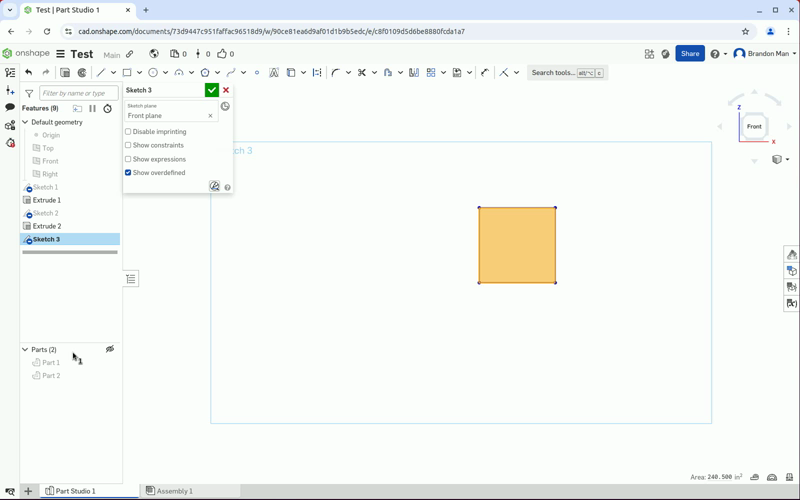
key(shift+y)
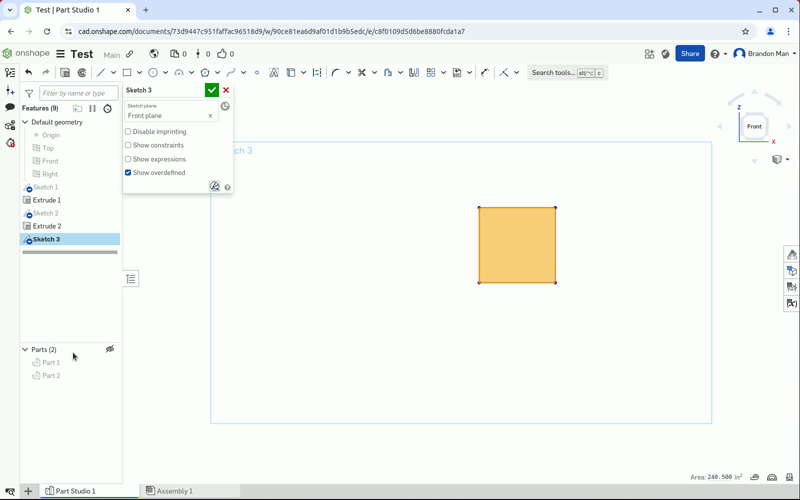
key(shift+e)
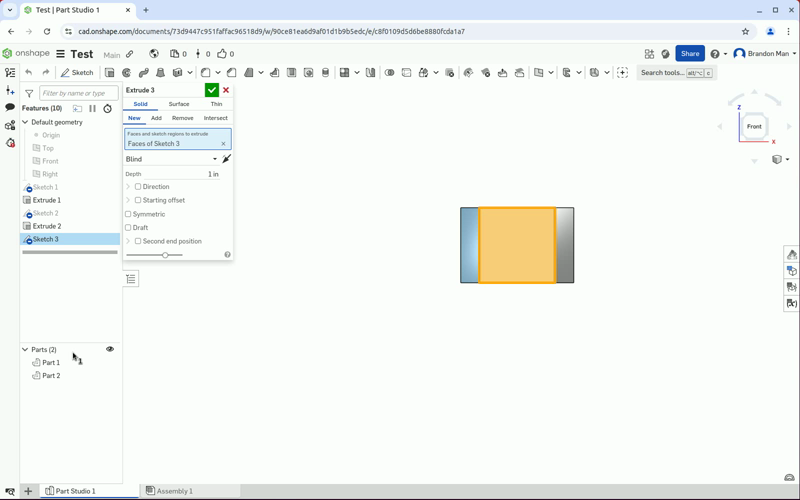
mouse_move(143, 106)
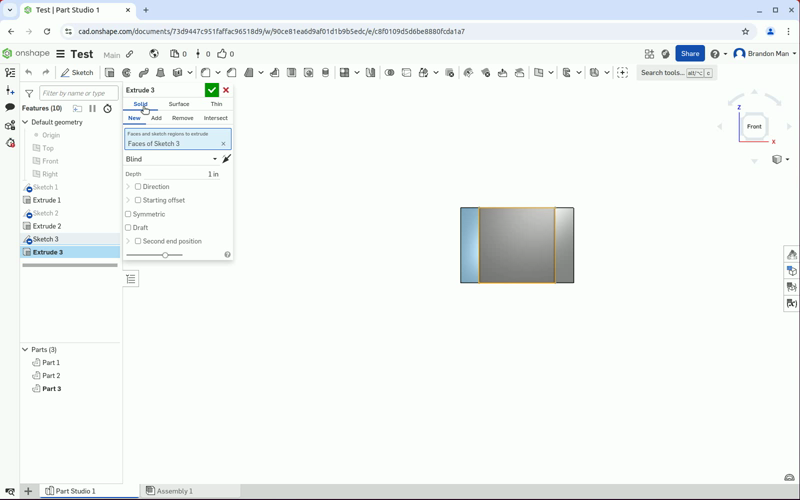
click(143, 106)
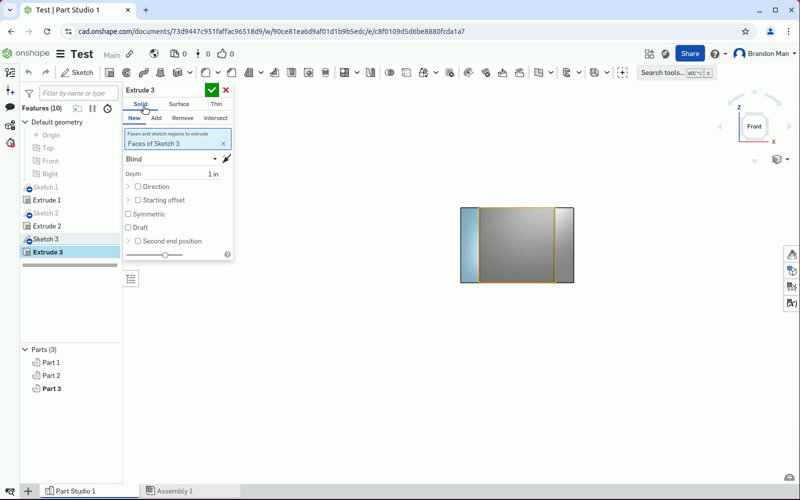
mouse_move(137, 120)
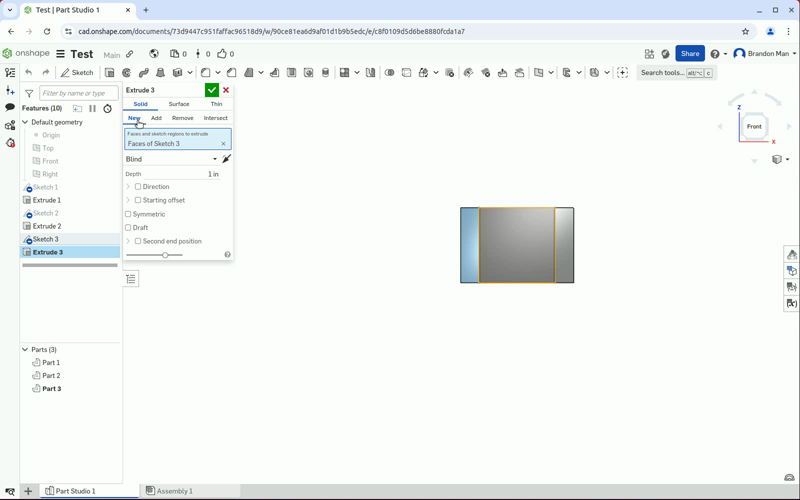
click(137, 120)
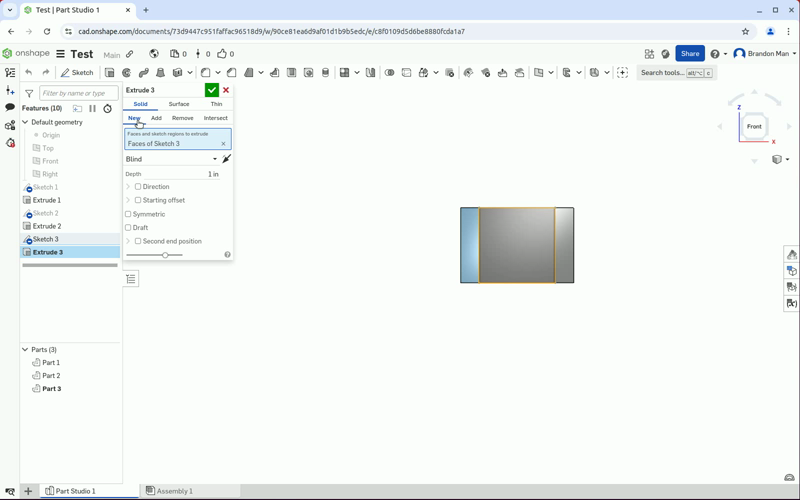
key(tab, 4)
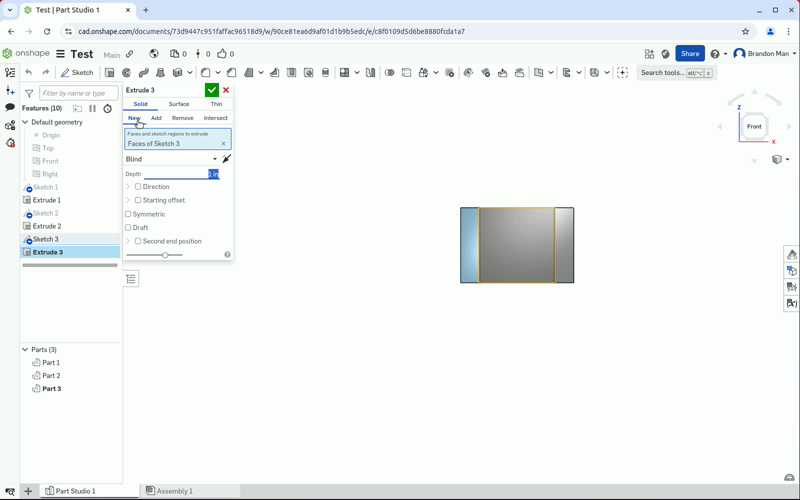
text(15.405)
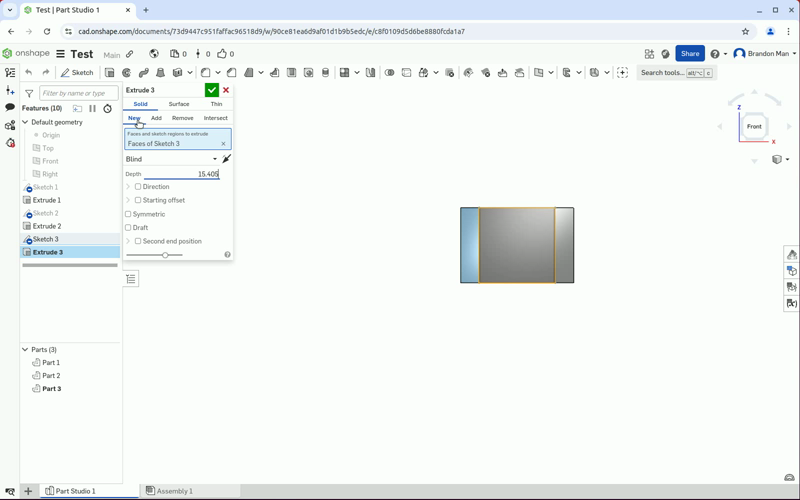
key(enter)
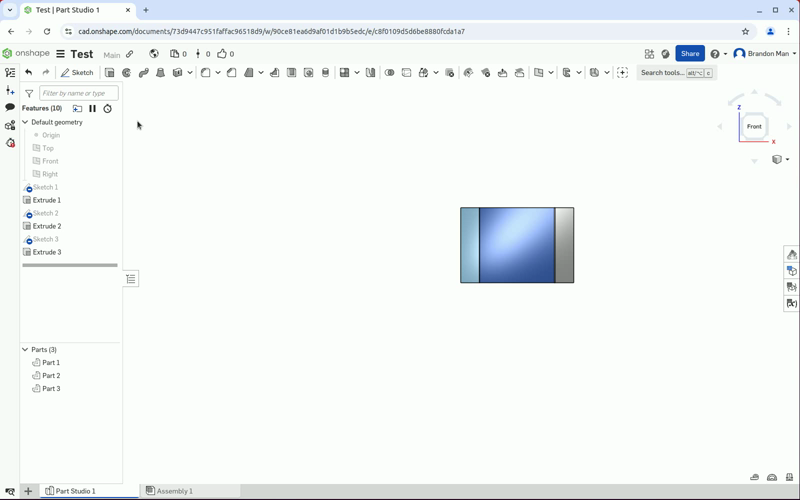
key(shift+h)
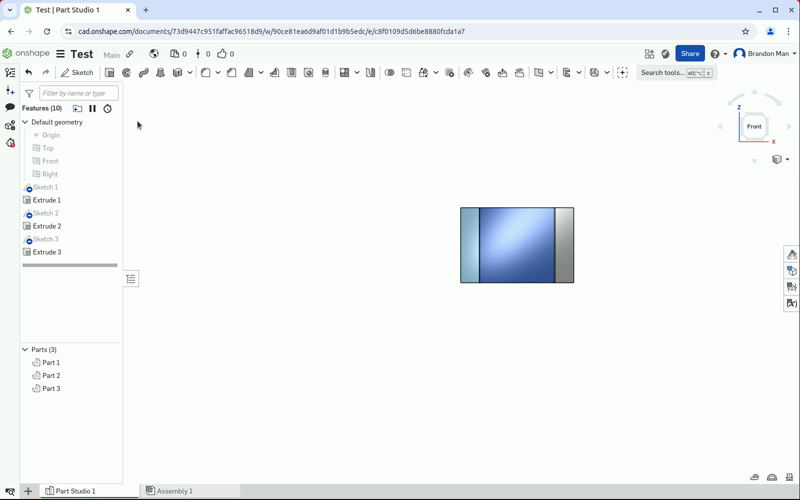
key(shift+h)
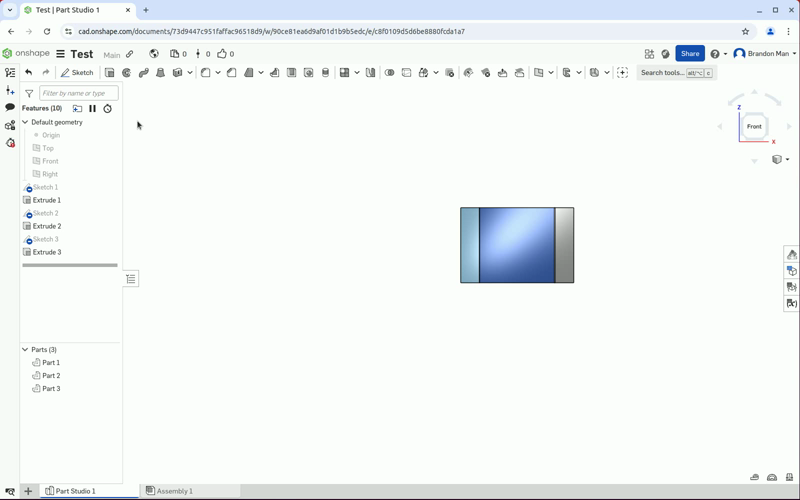
mouse_move(73, 189)
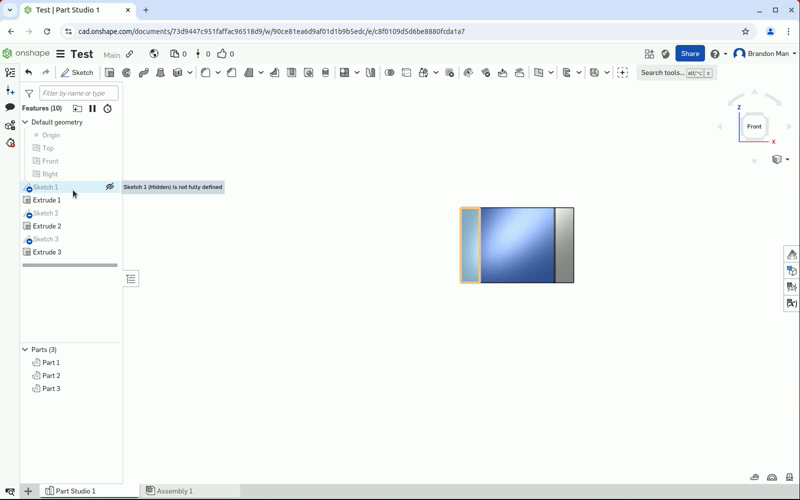
click(73, 189)
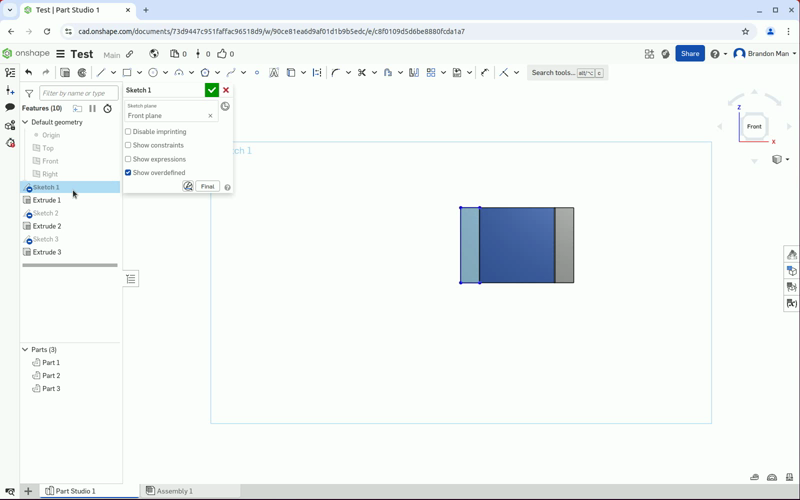
mouse_move(229, 92)
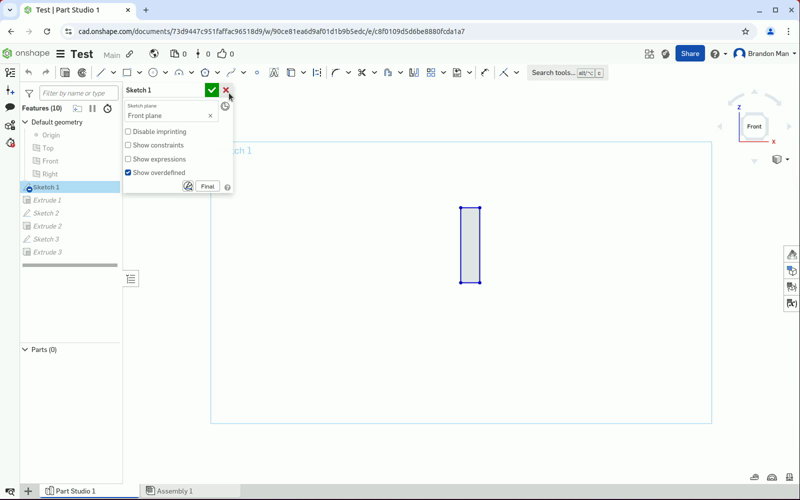
click(229, 92)
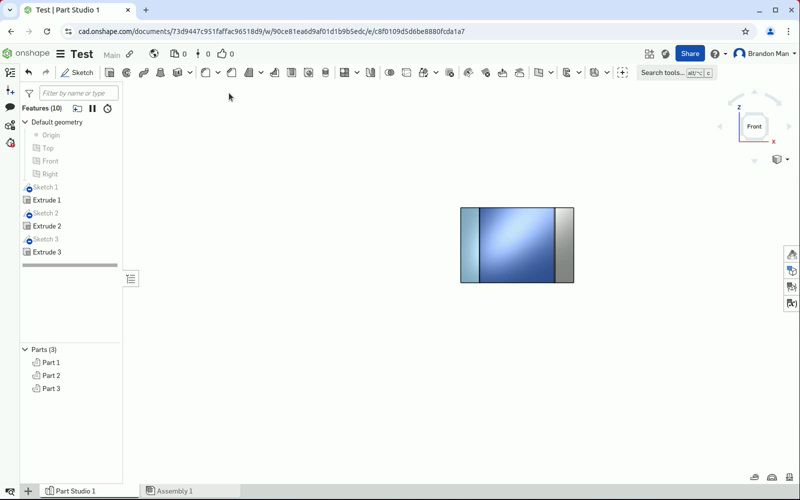
mouse_move(73, 352)
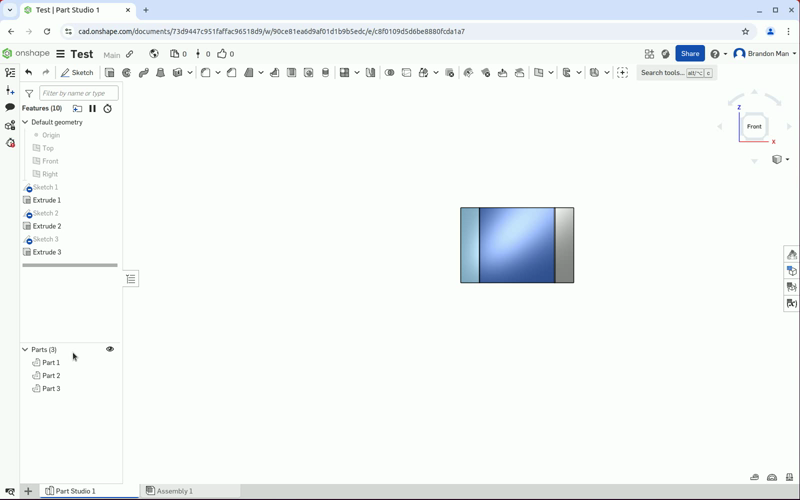
key(y)
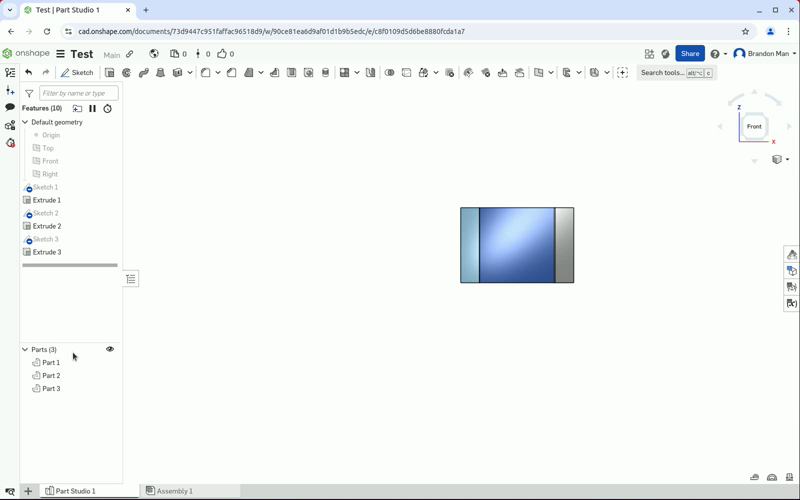
key(shift+p)
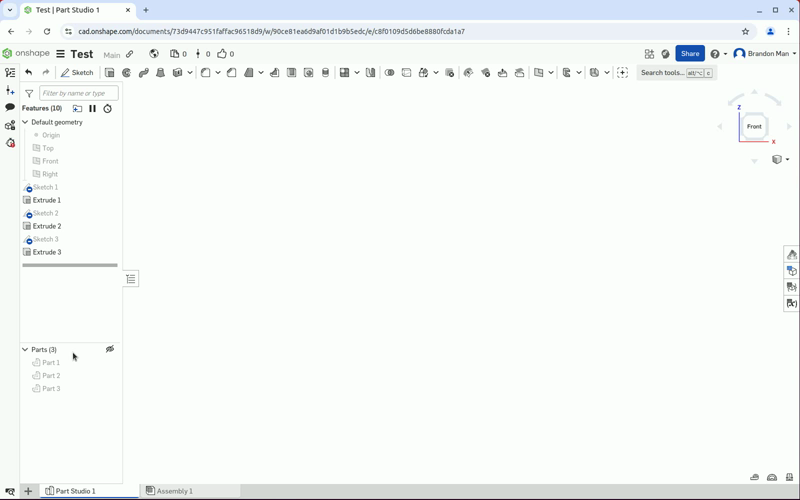
key(space)
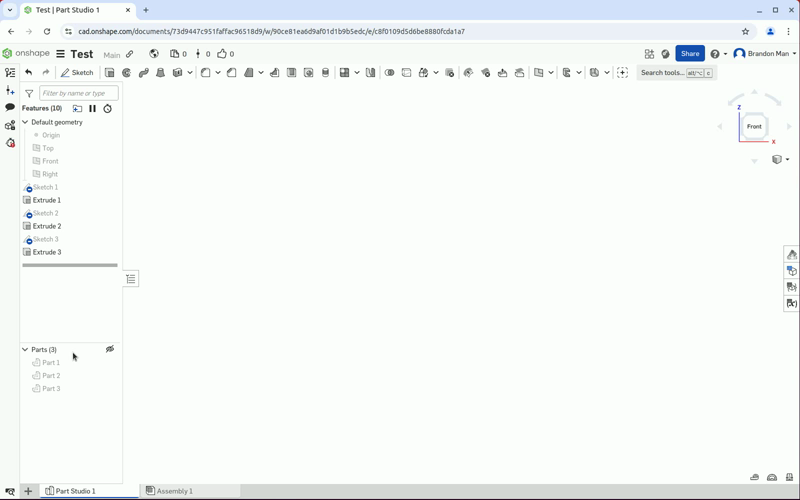
key_down(shift)
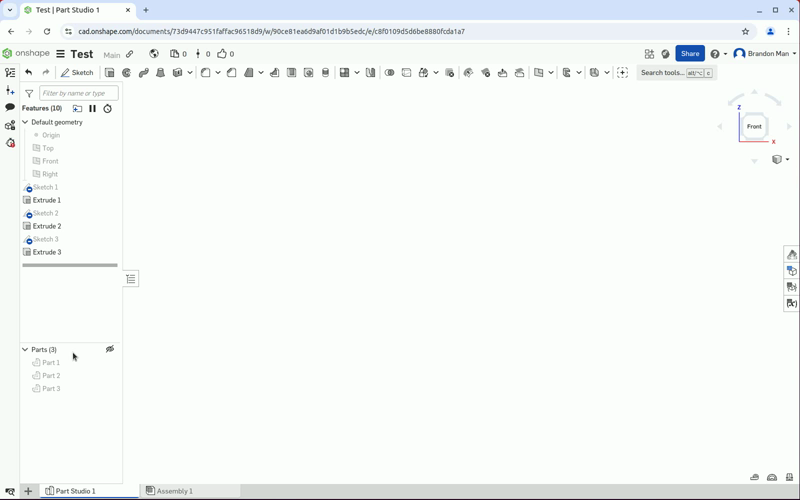
key(left)
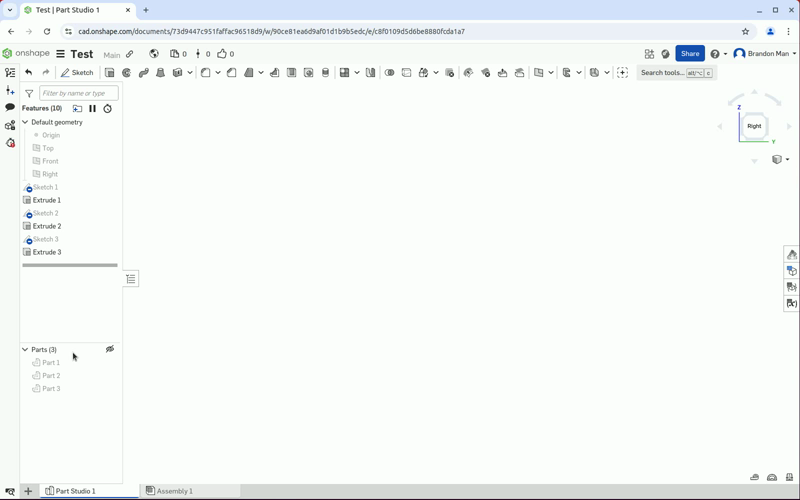
key_up(shift)
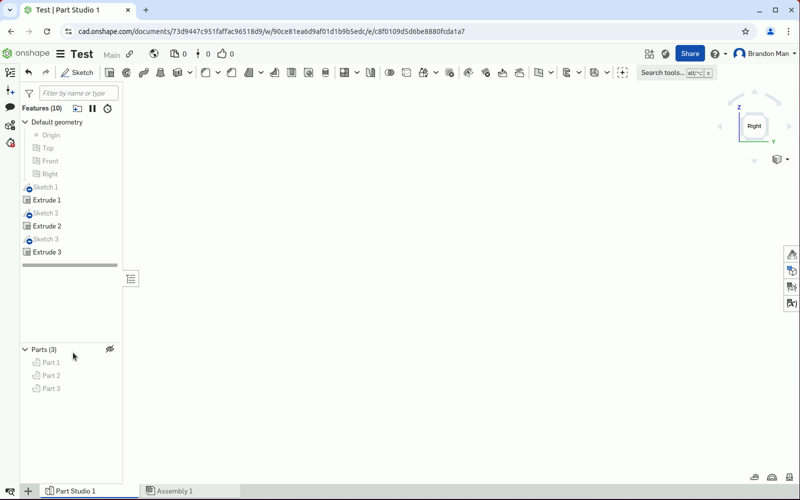
mouse_move(73, 352)
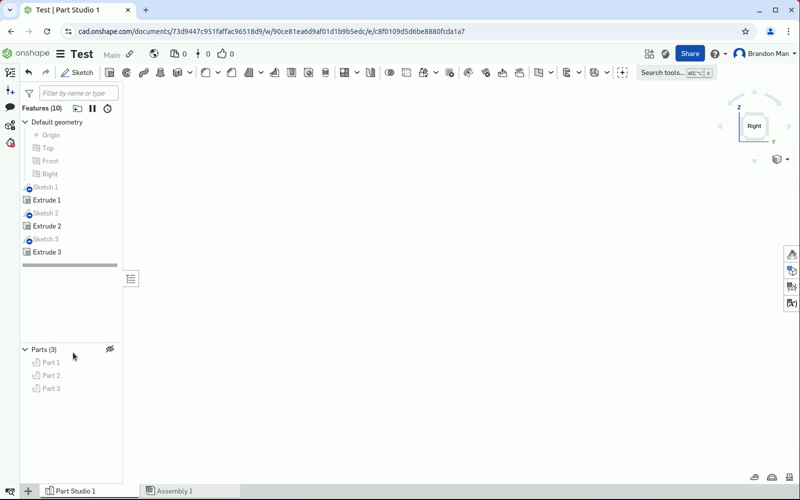
key(shift+y)
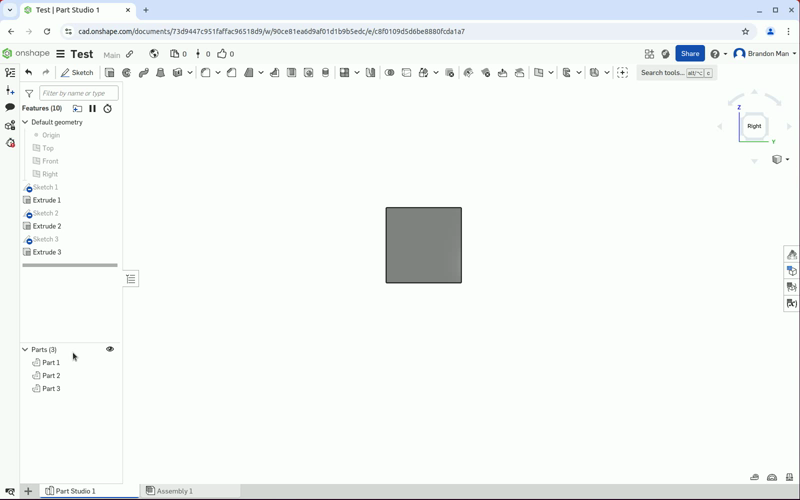
mouse_move(541, 75)
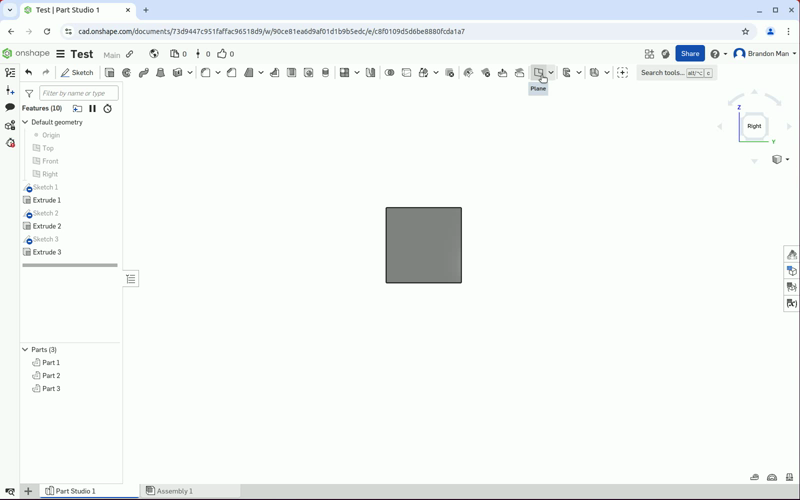
click(541, 75)
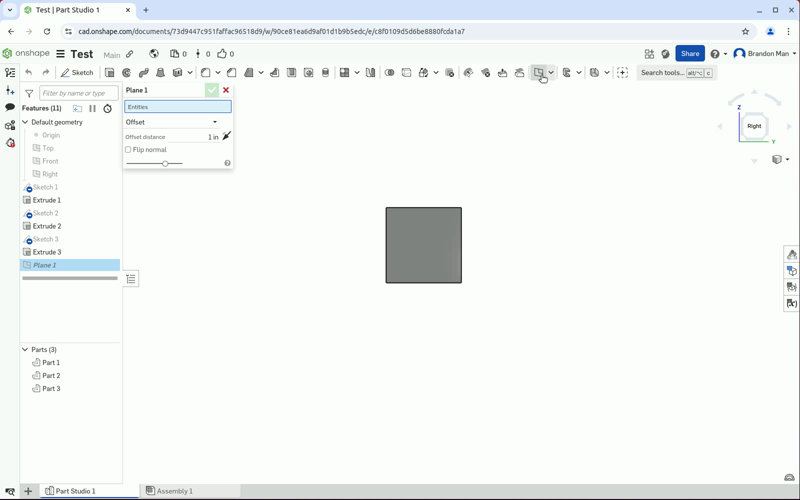
mouse_move(73, 176)
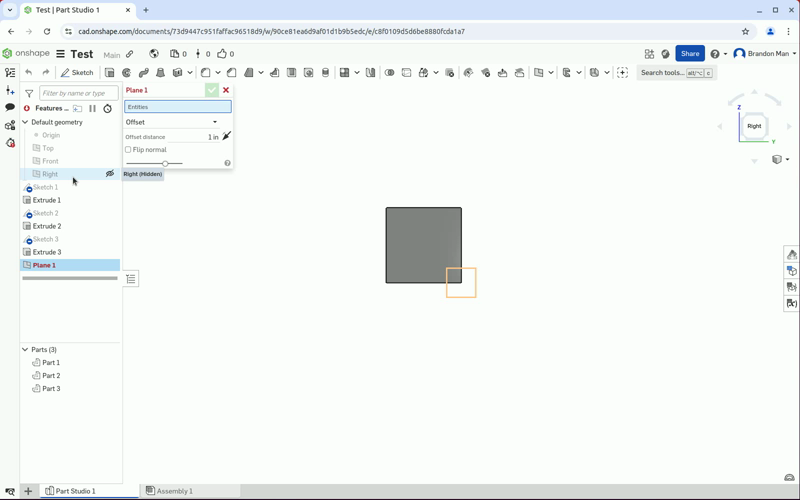
click(73, 176)
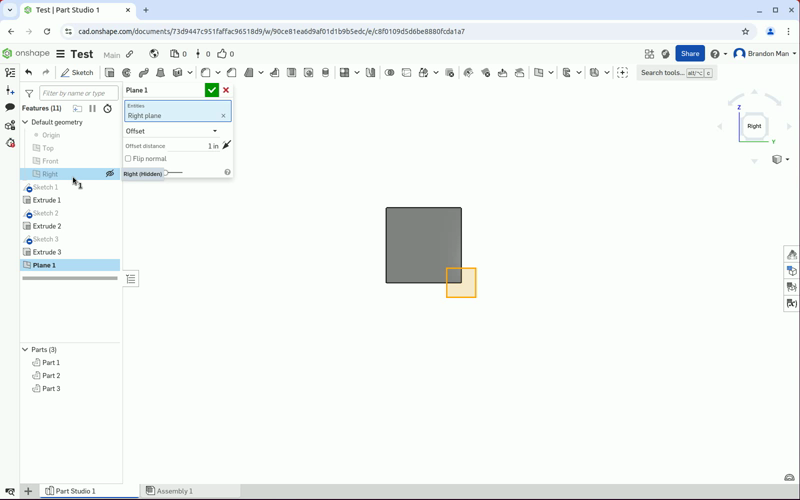
key(tab, 2)
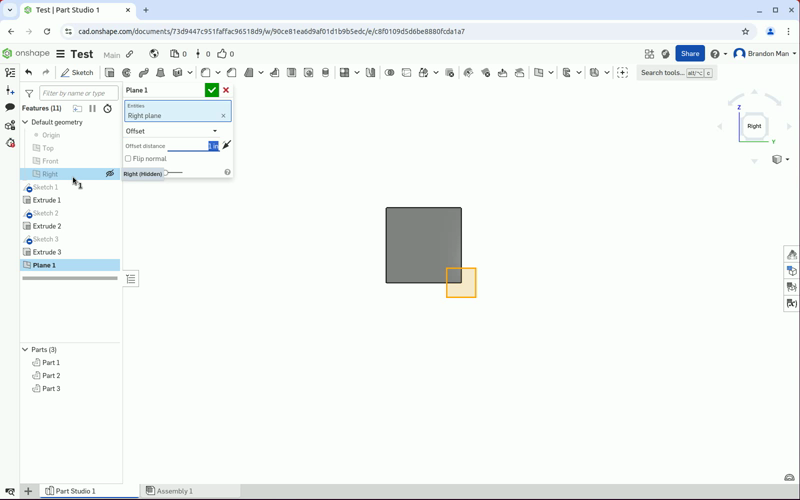
text(23.108)
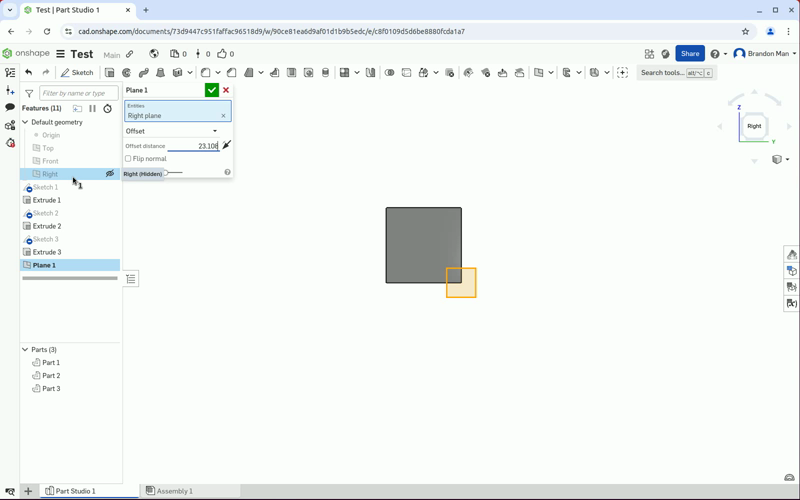
key(enter, 2)
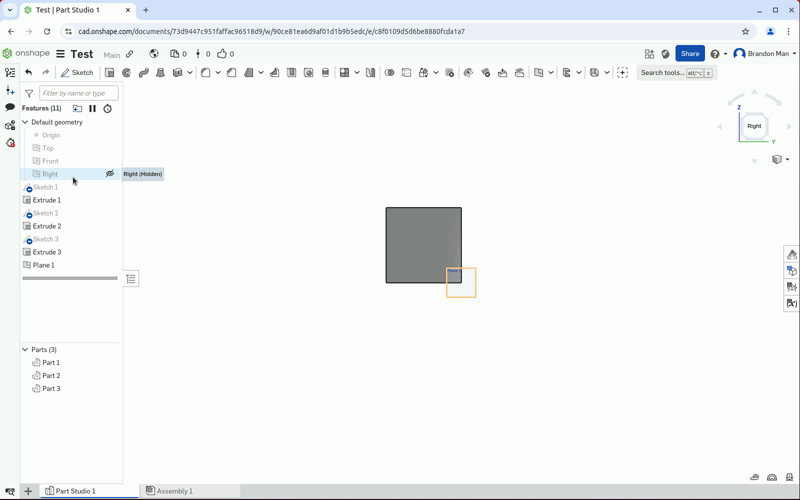
key(shift+s)
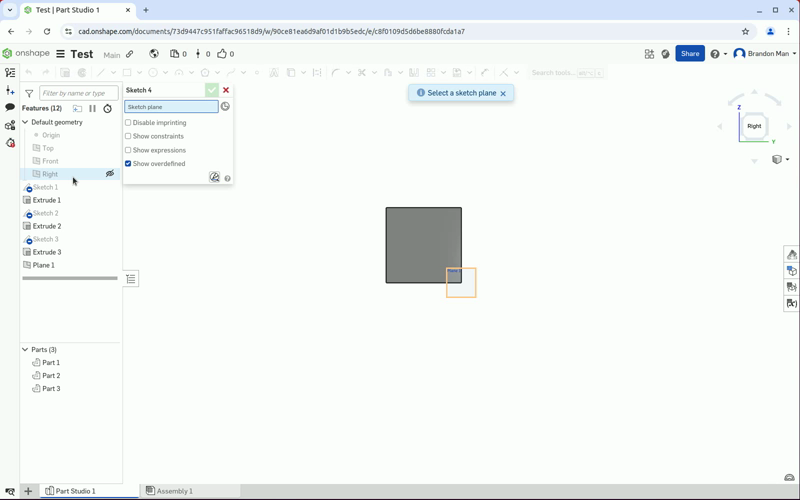
mouse_move(73, 267)
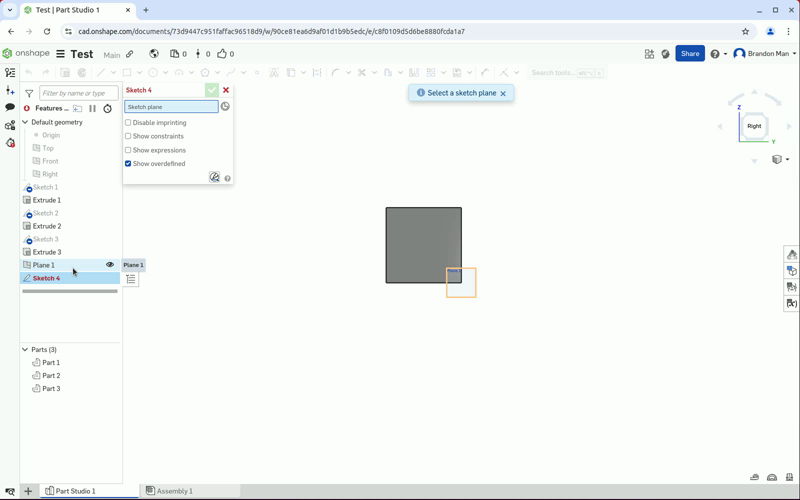
click(73, 267)
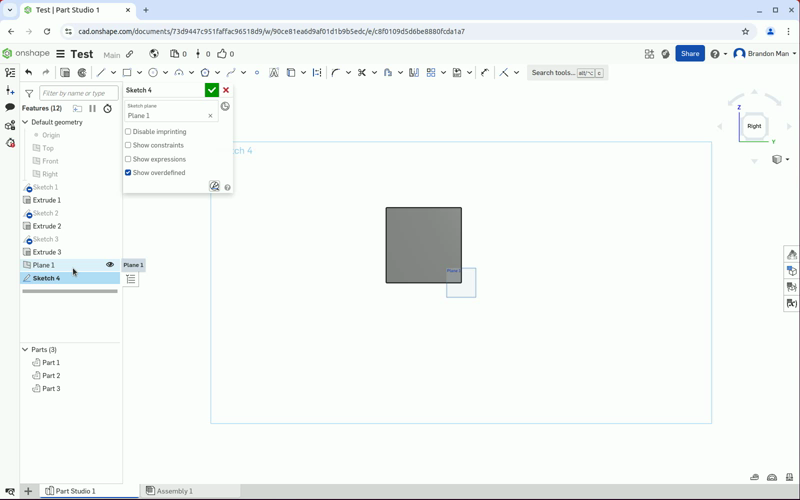
mouse_move(73, 352)
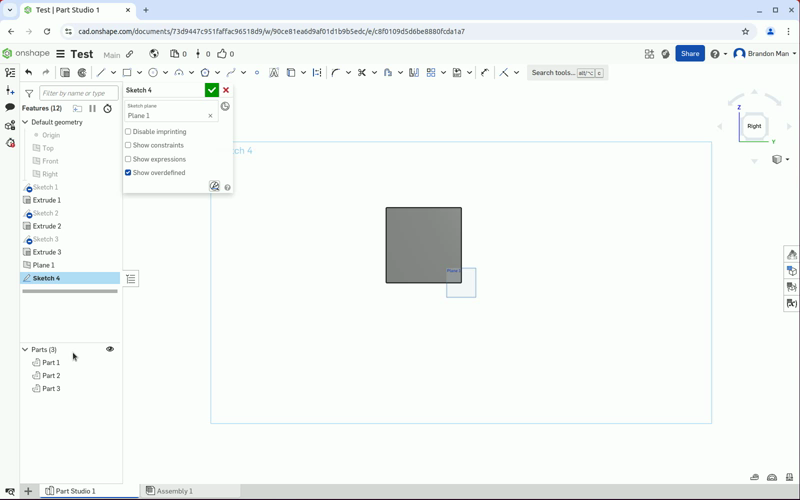
key(y)
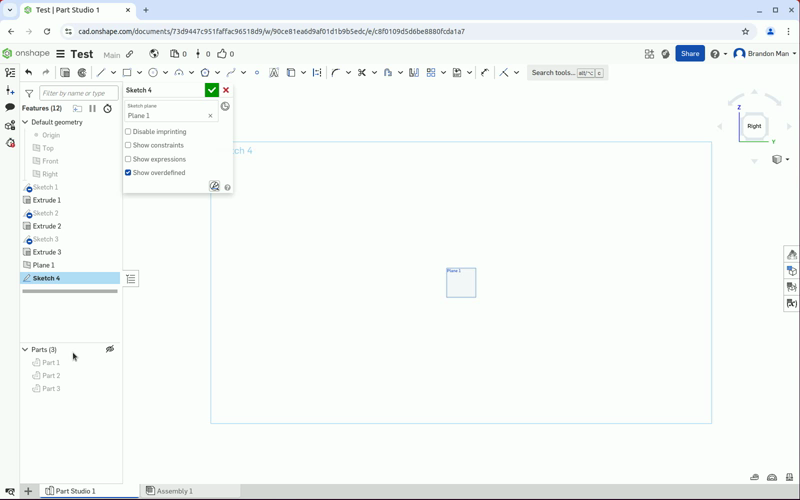
key(l)
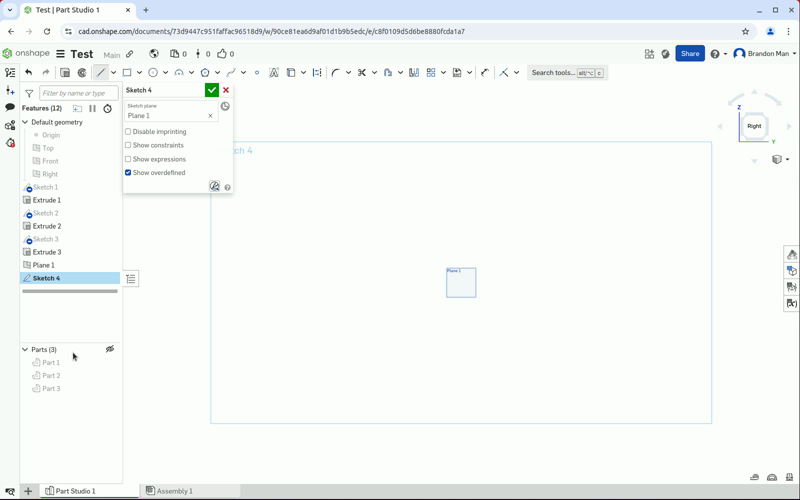
key_down(shift)
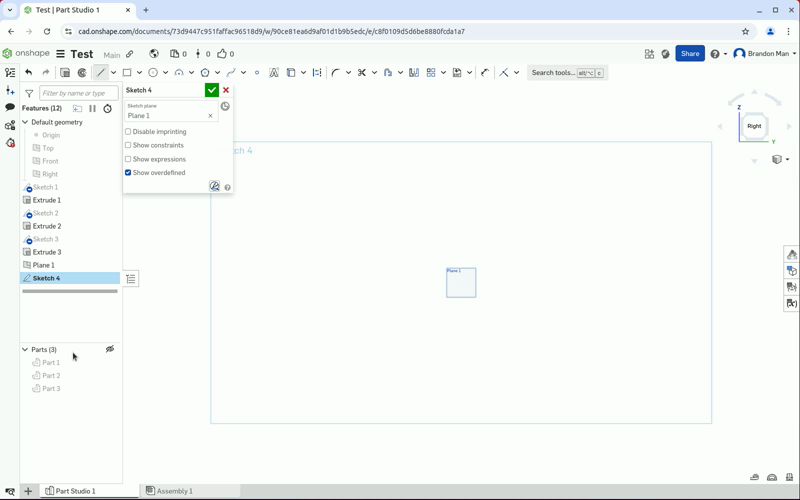
mouse_move(385, 264)
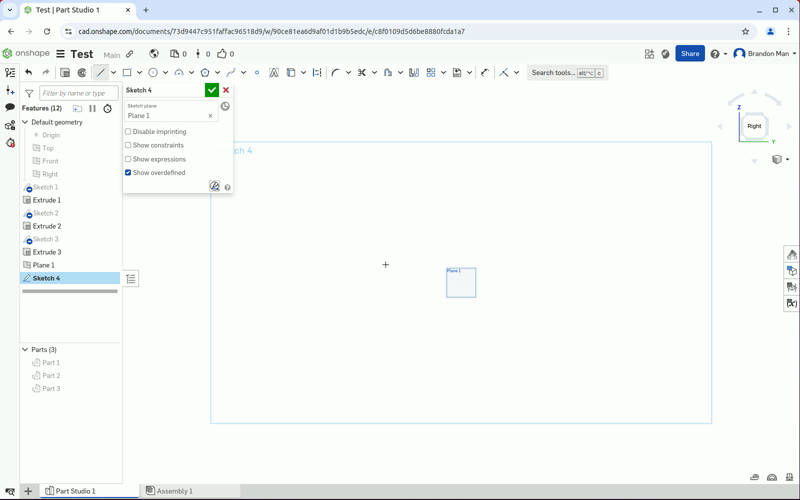
click(385, 264)
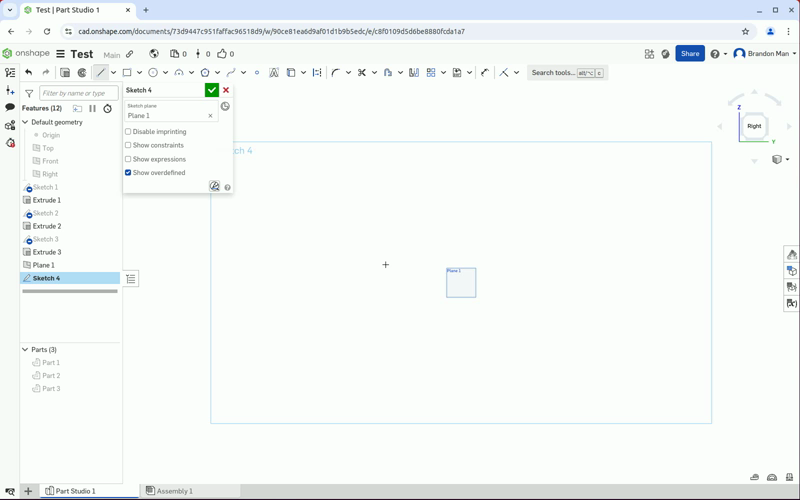
key_up(shift)
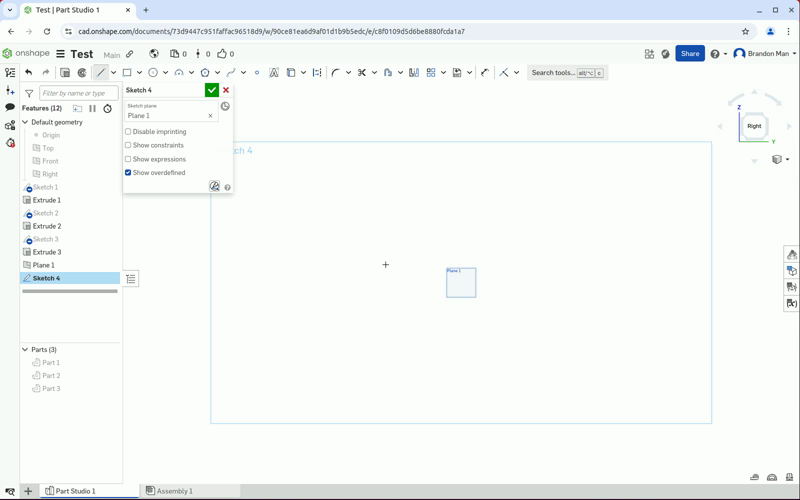
key_down(shift)
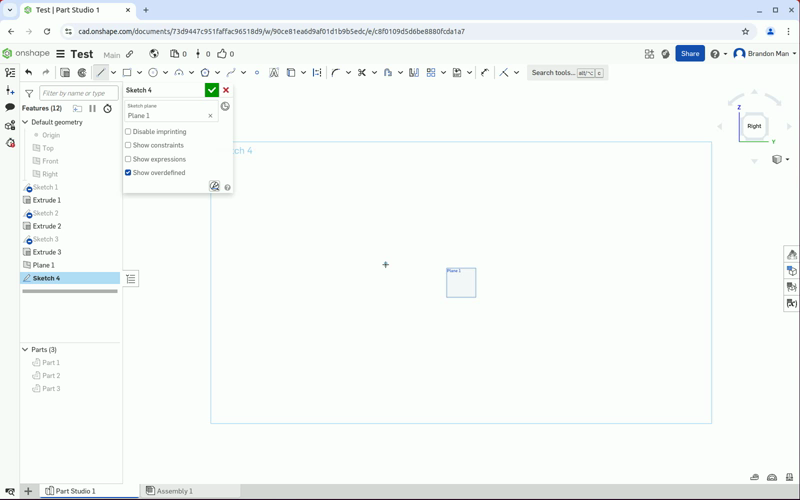
mouse_move(461, 226)
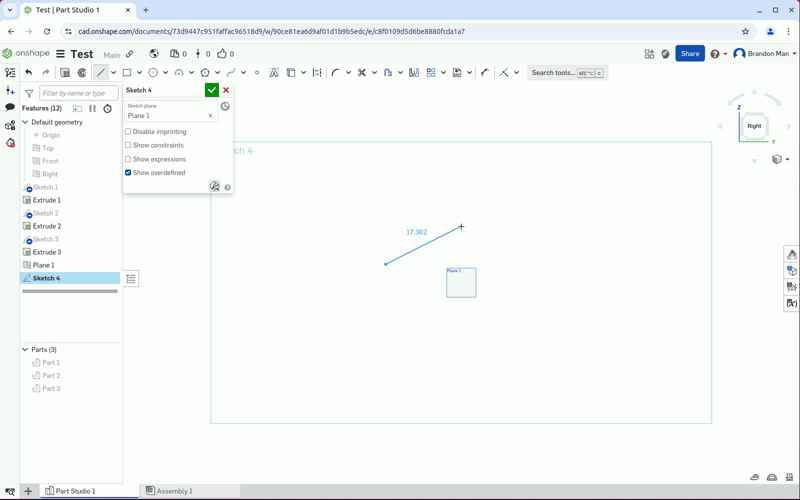
click(461, 226)
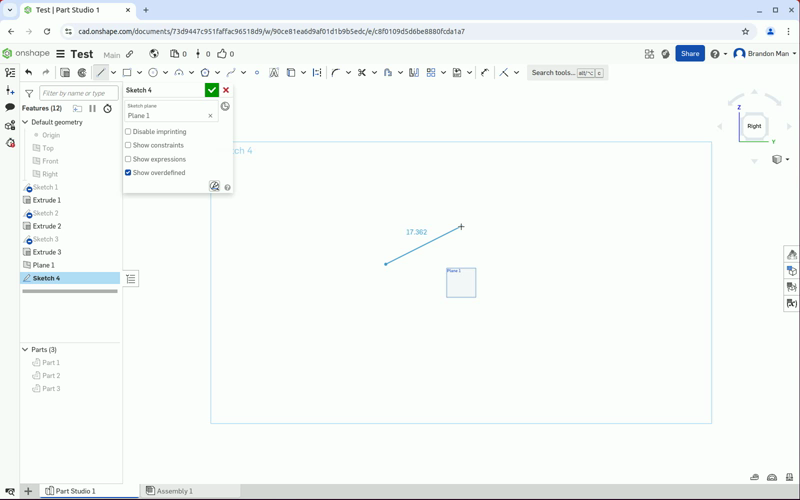
key_up(shift)
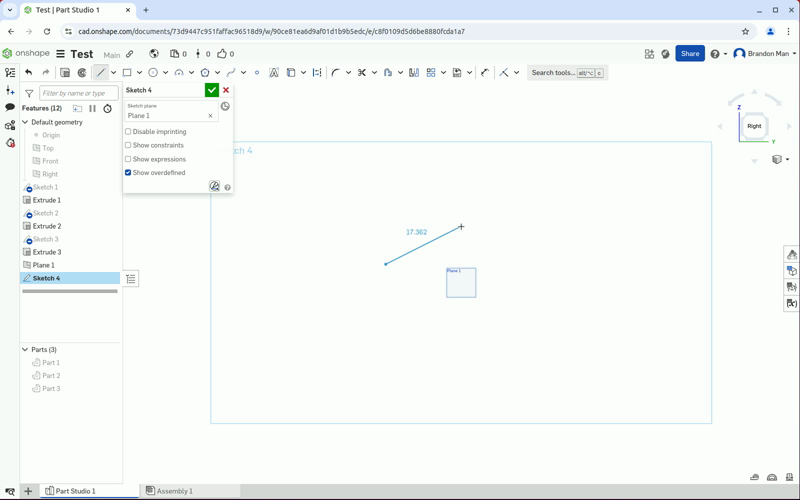
key_down(shift)
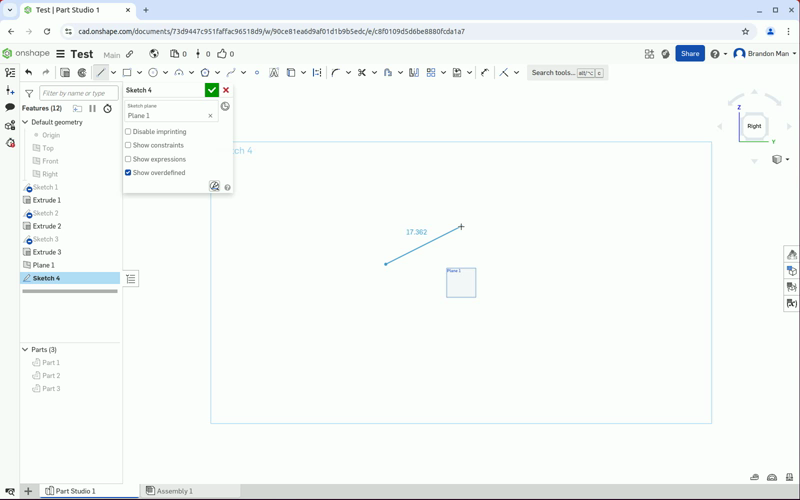
mouse_move(491, 226)
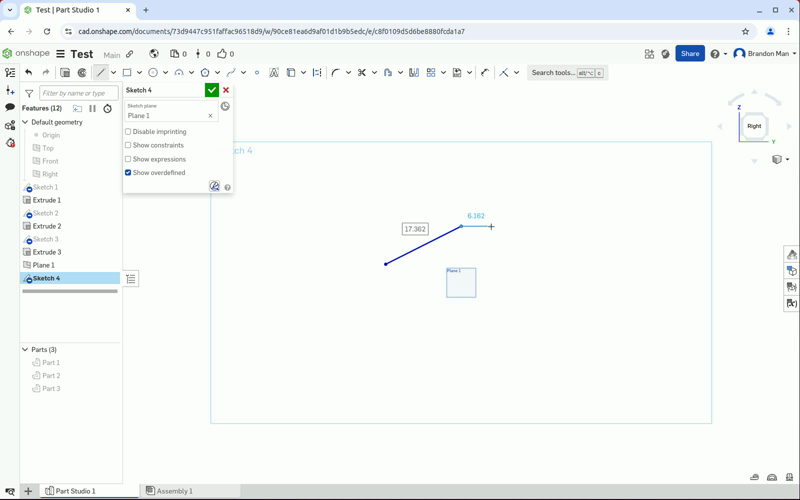
mouse_move(461, 207)
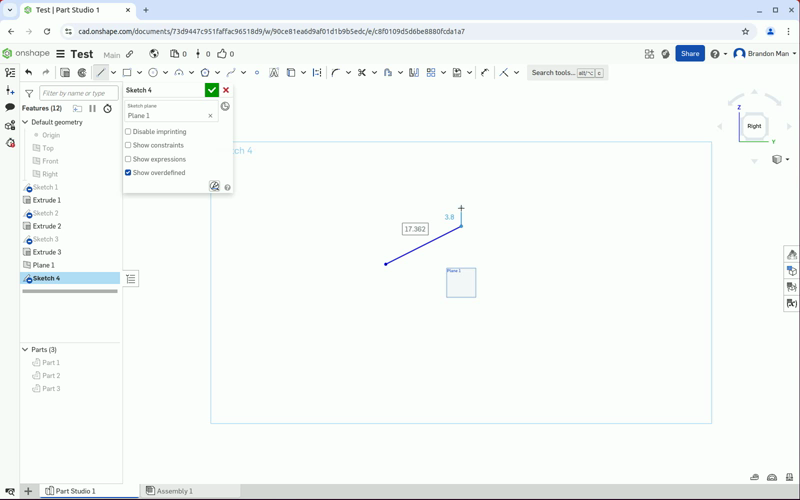
click(461, 207)
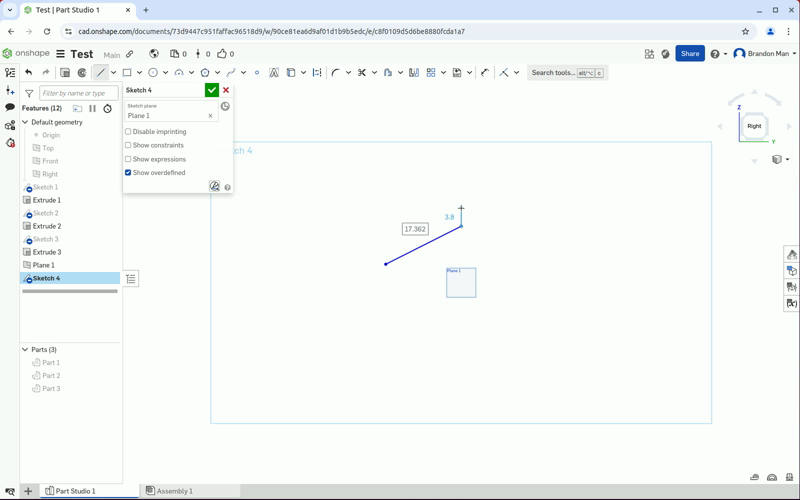
key_up(shift)
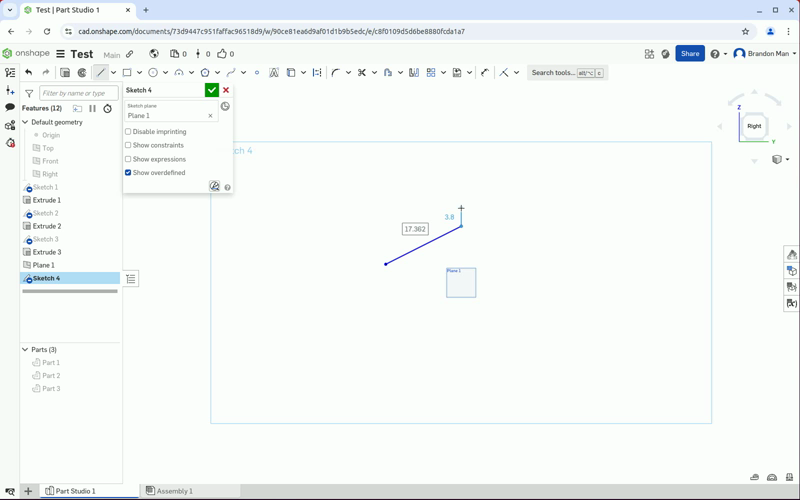
key_down(shift)
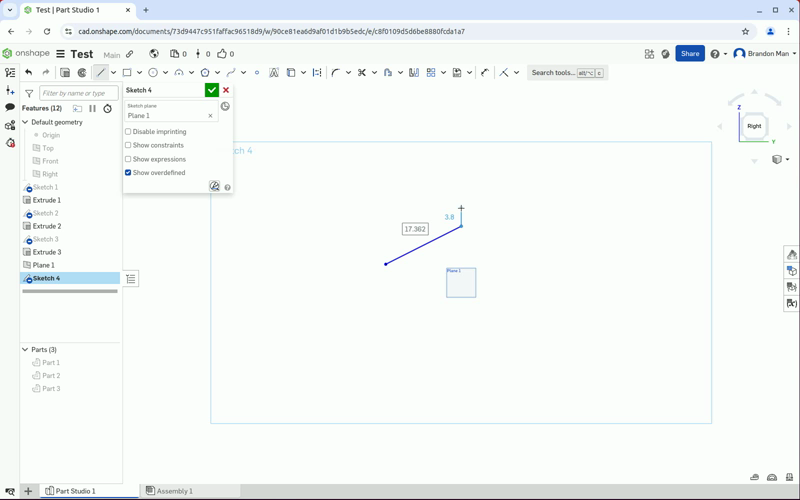
mouse_move(385, 207)
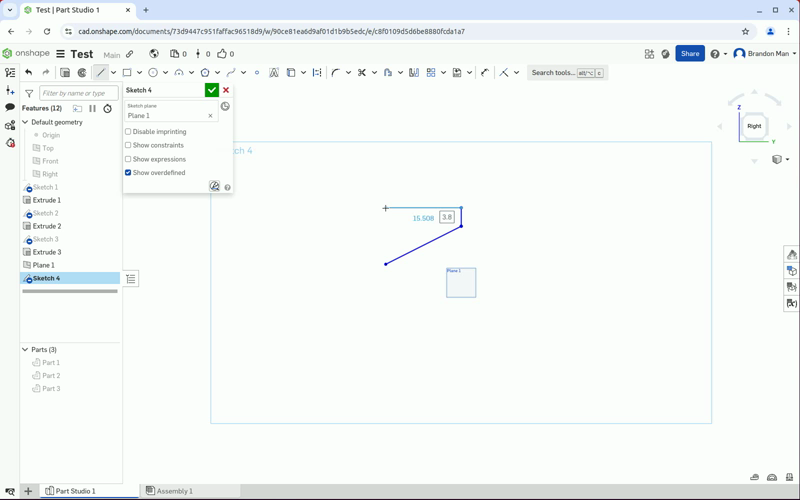
click(385, 207)
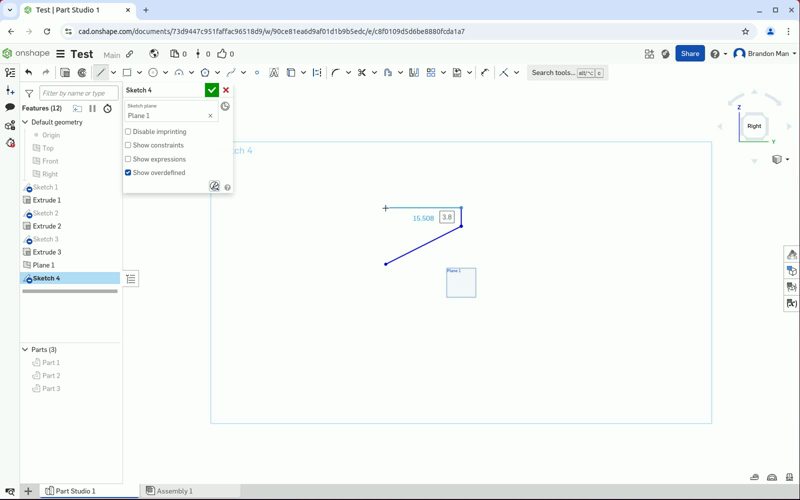
key_up(shift)
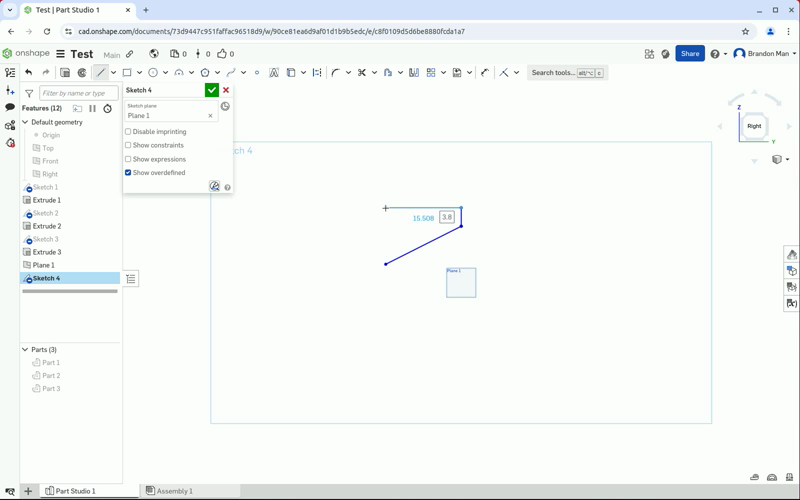
mouse_move(415, 207)
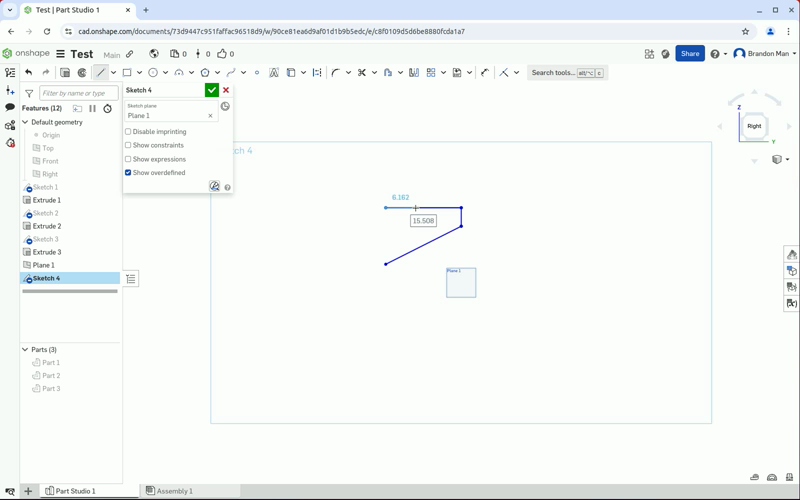
key_down(shift)
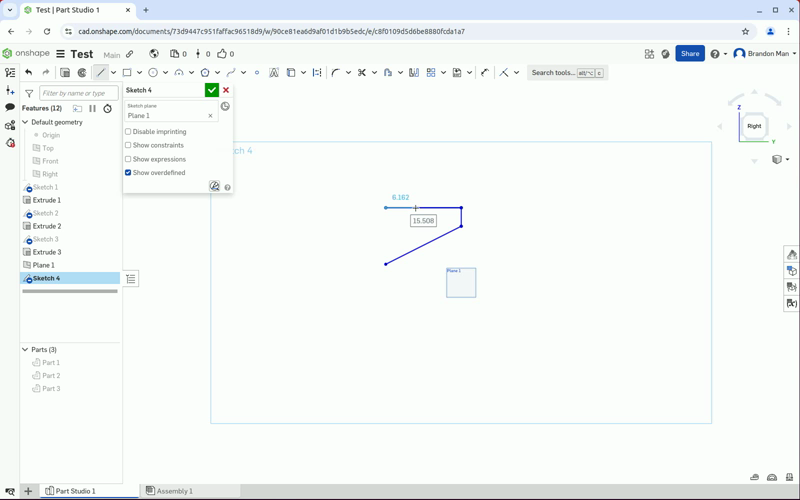
mouse_move(385, 264)
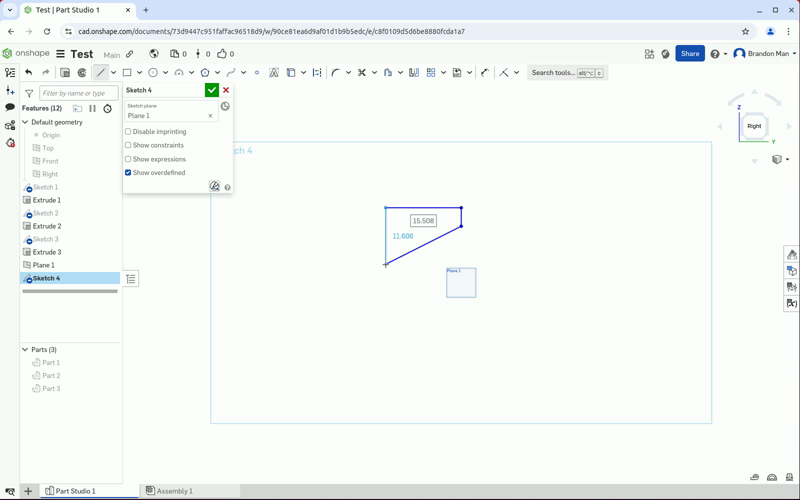
key_up(shift)
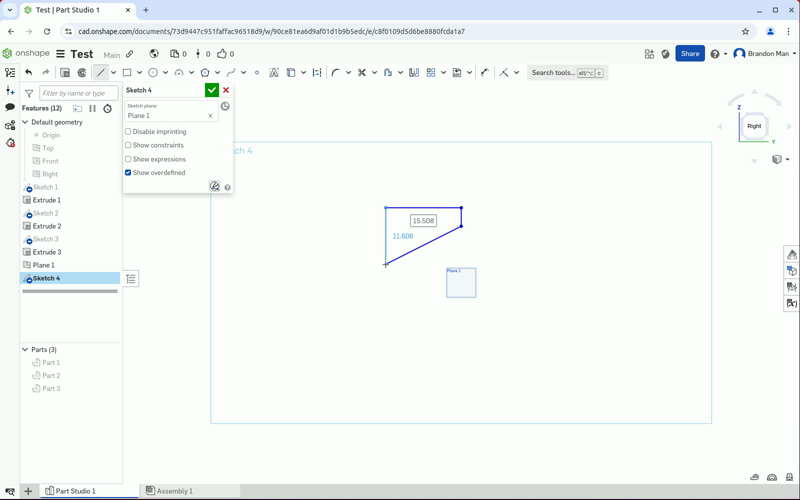
click(385, 264)
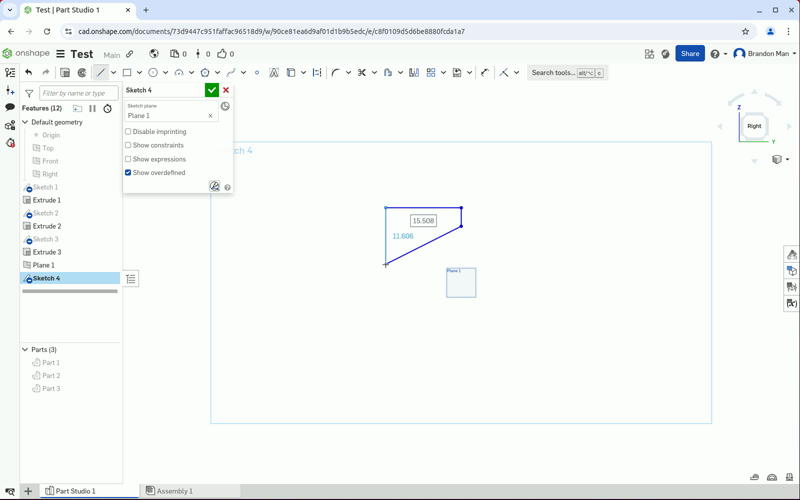
key(esc)
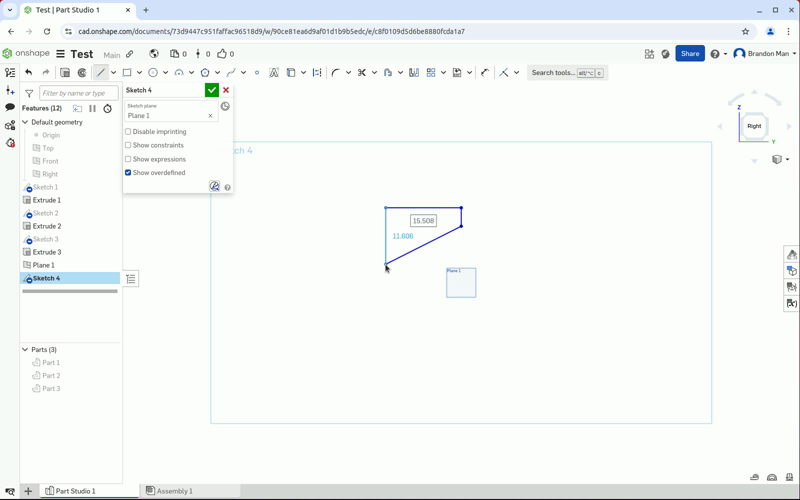
mouse_move(415, 222)
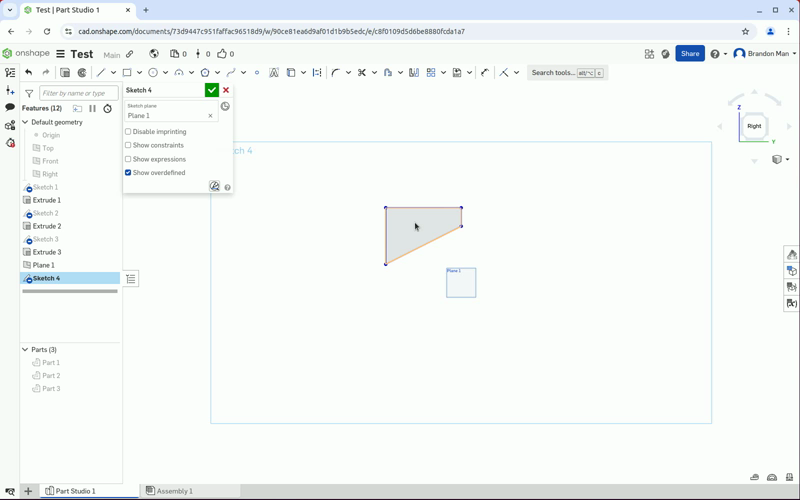
click(415, 222)
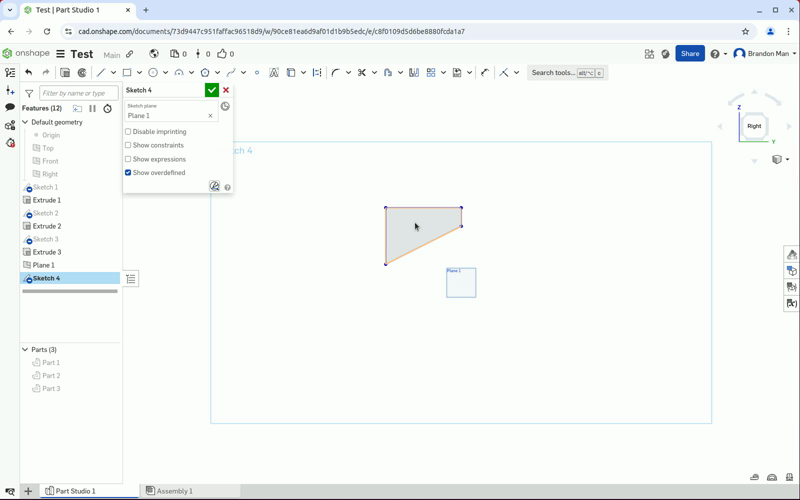
mouse_move(73, 352)
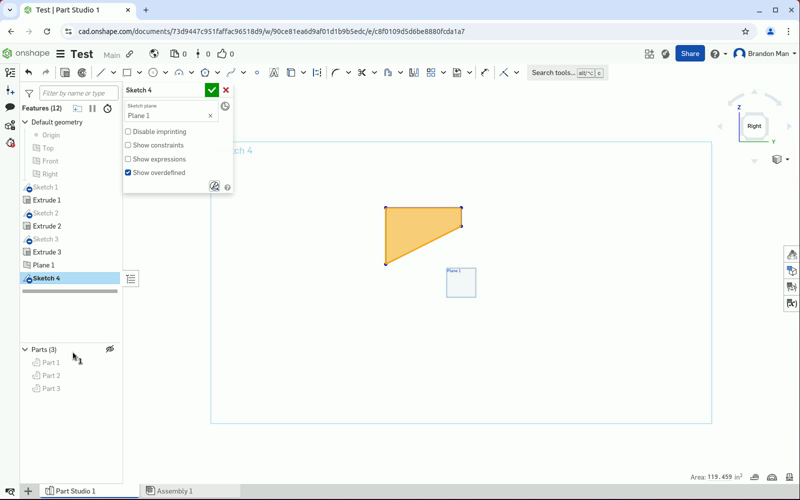
key(shift+y)
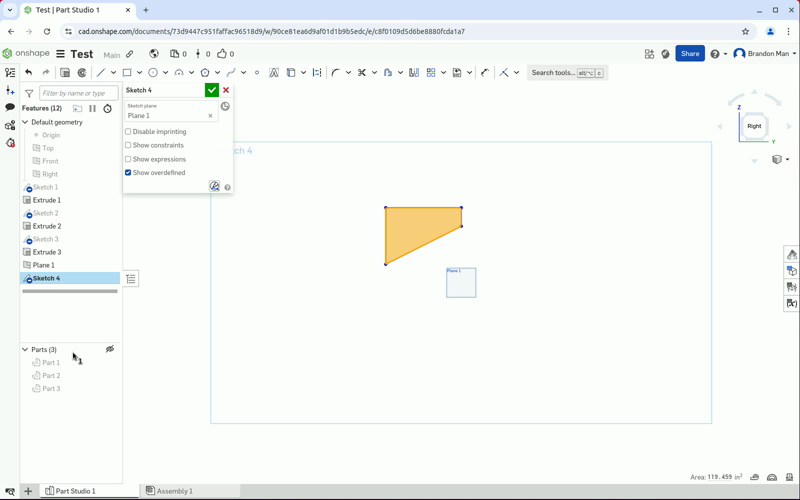
key(shift+e)
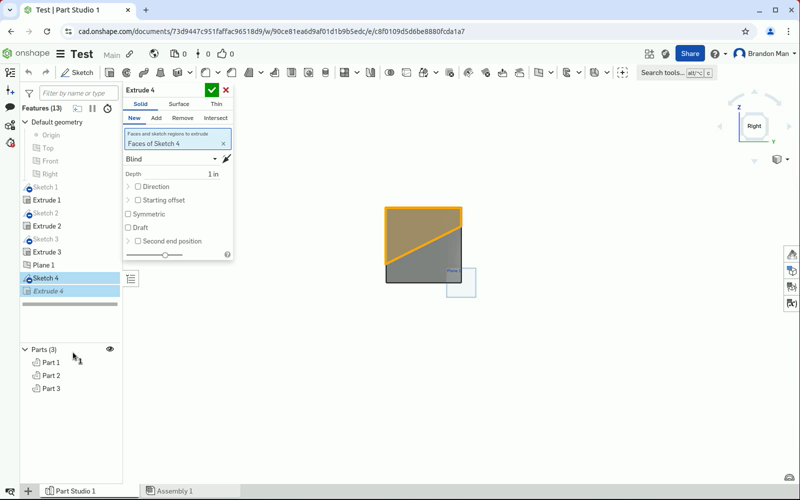
mouse_move(143, 106)
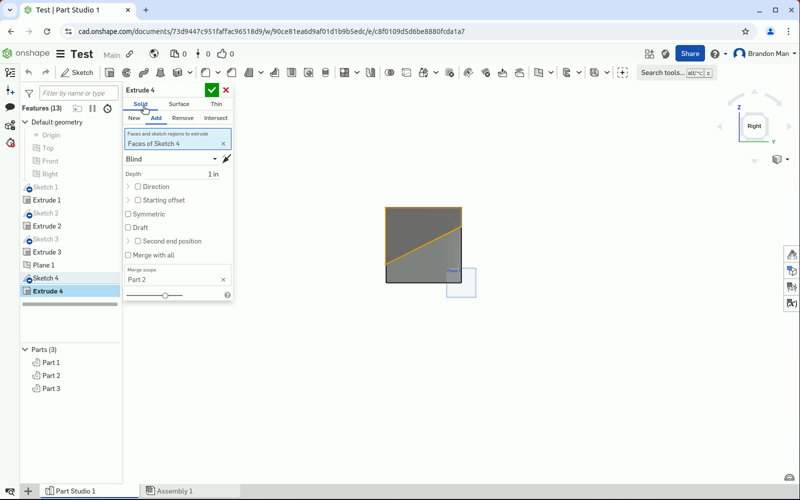
click(143, 106)
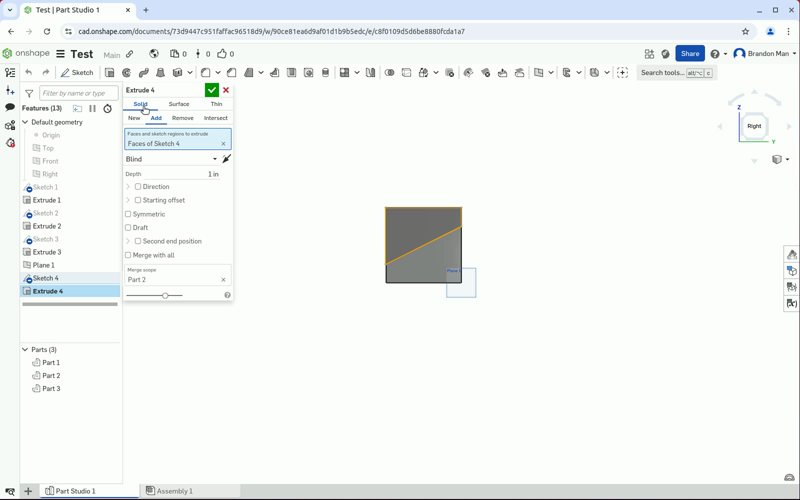
mouse_move(186, 120)
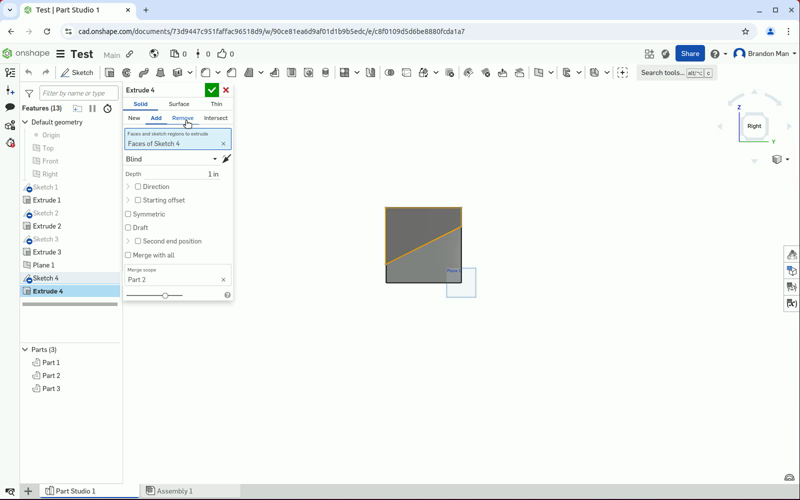
click(186, 120)
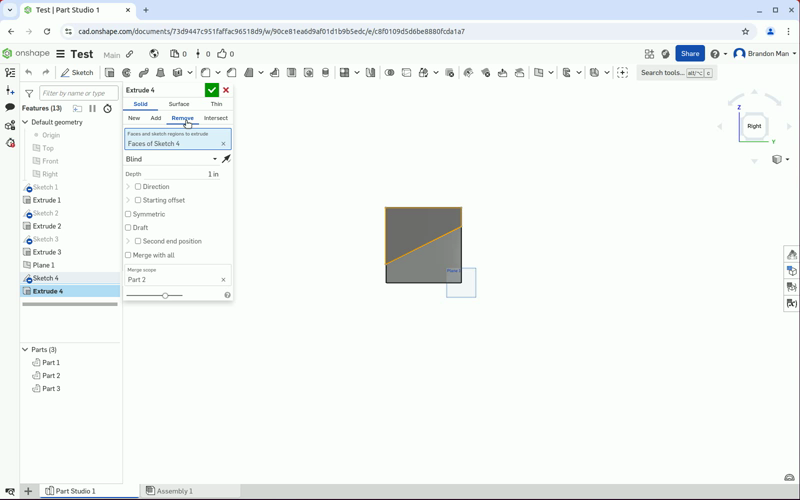
key(tab, 4)
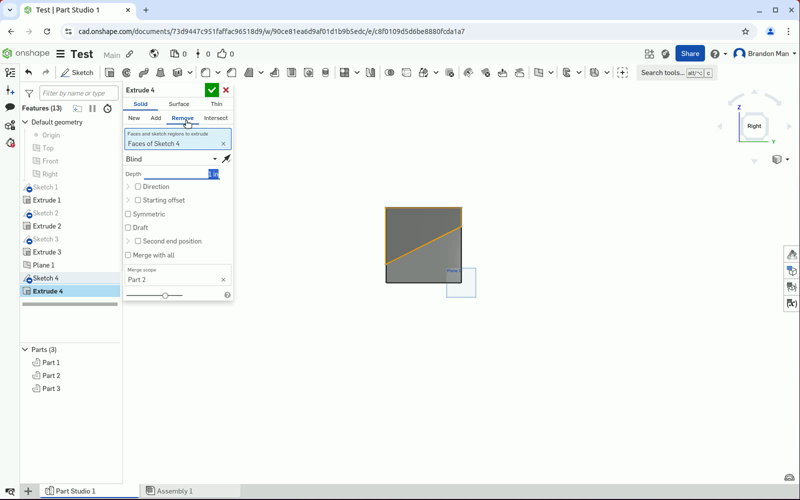
text(19.257)
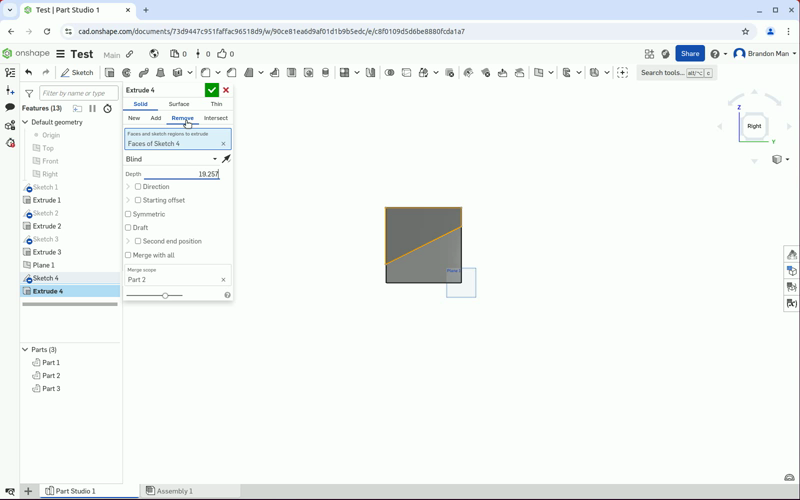
key(tab, 3)
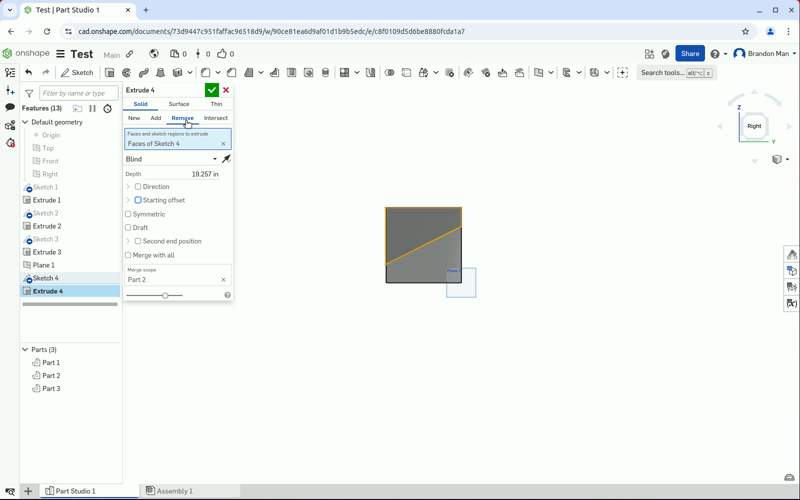
key(tab, 2)
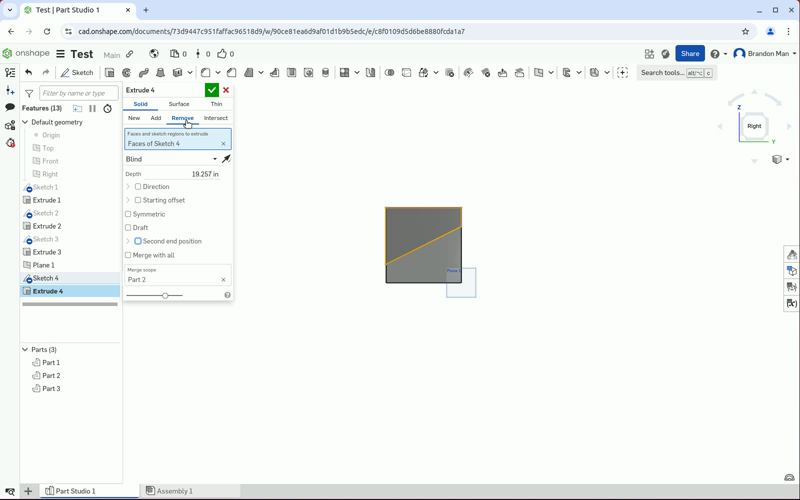
key(space)
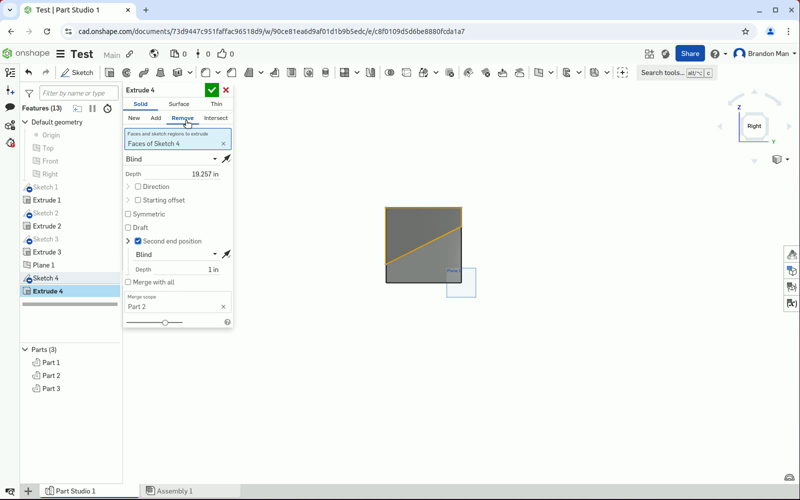
key(tab, 3)
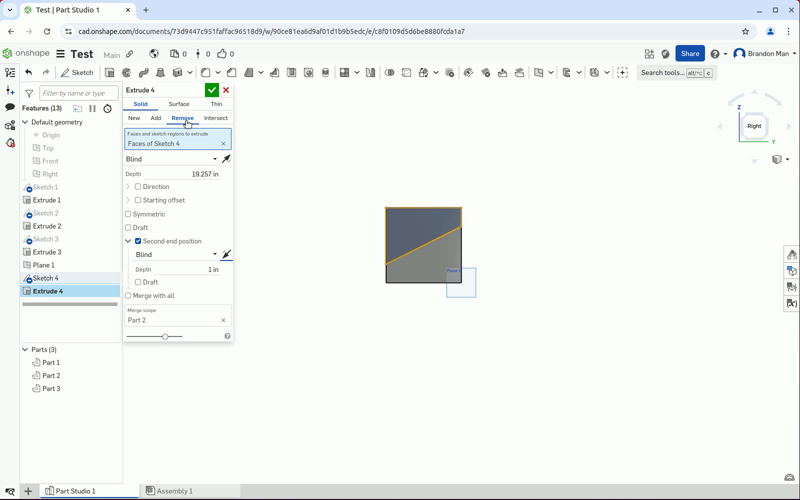
text(3.851)
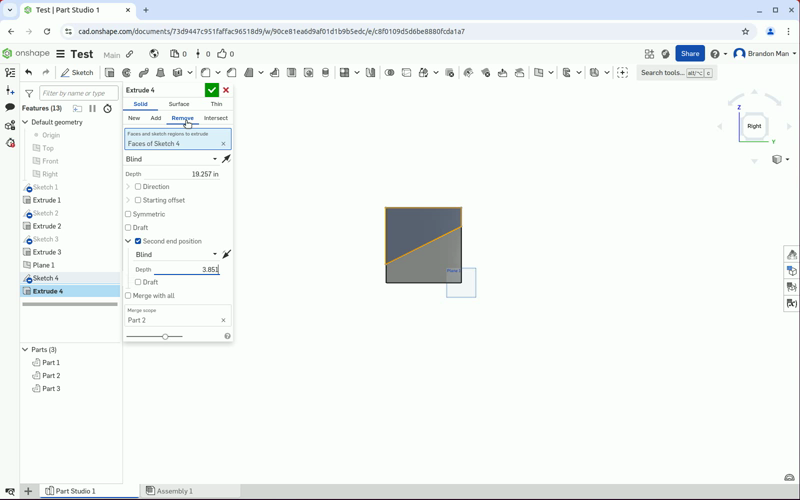
key(tab, 2)
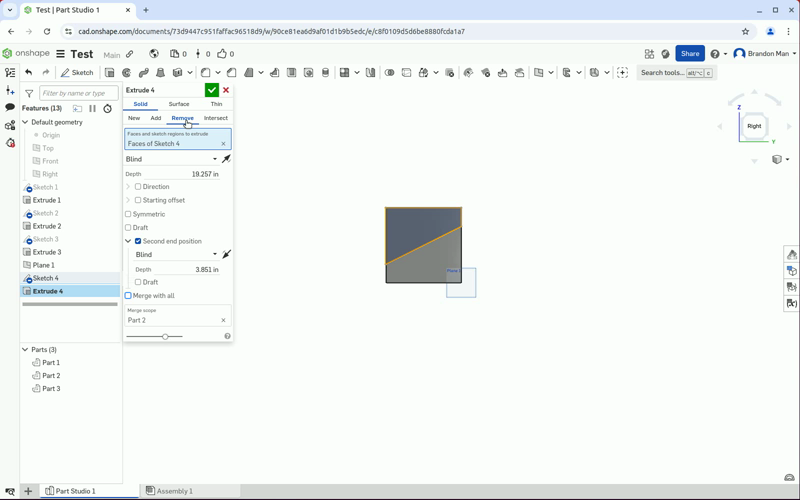
key(space)
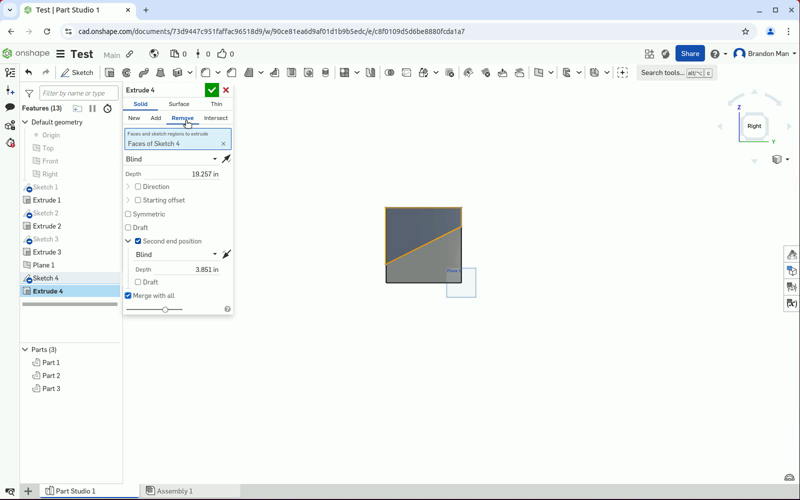
key(enter)
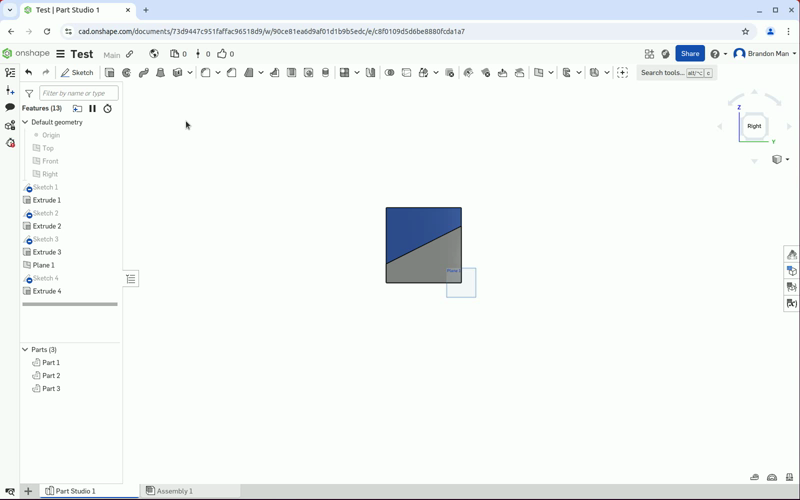
key(shift+h)
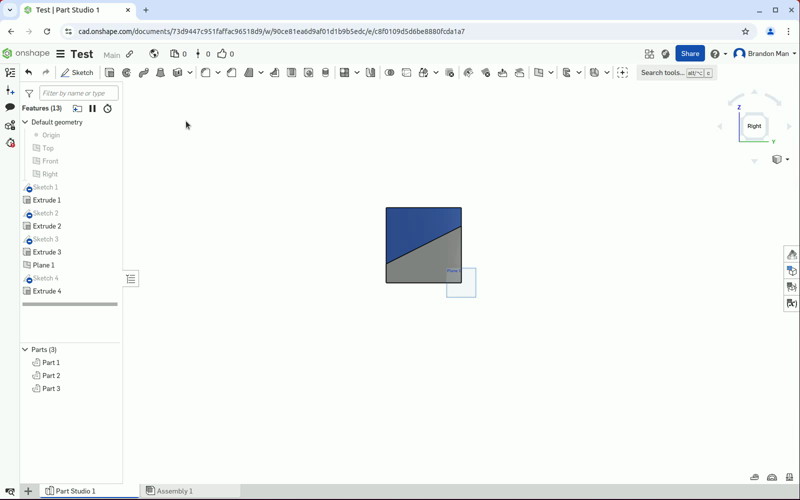
key(shift+h)
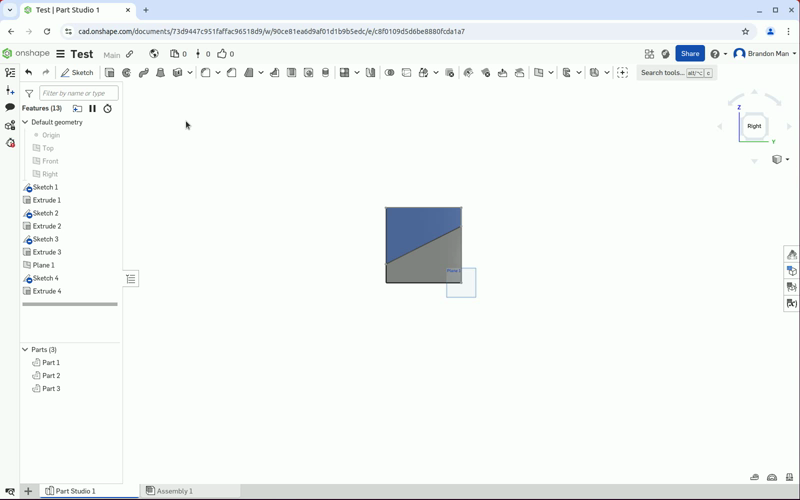
key(shift+7)
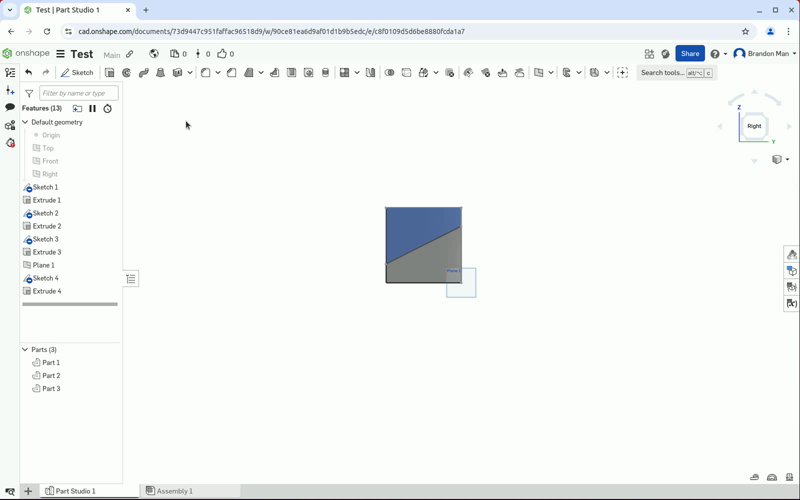
key(right, 2)
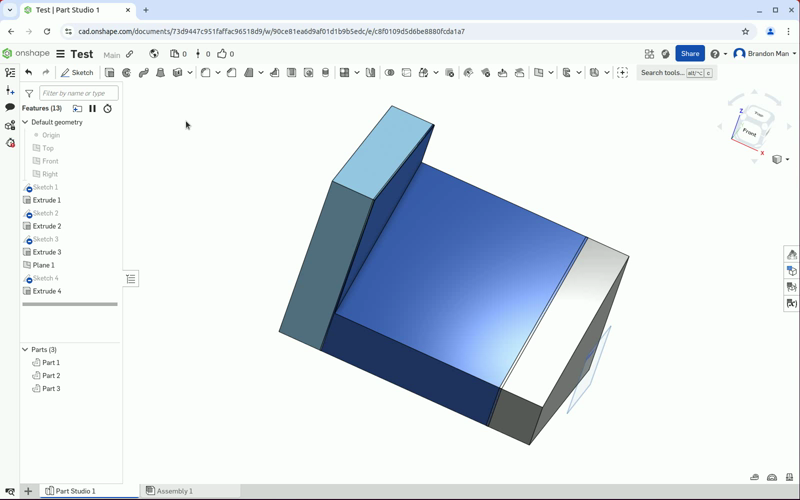
key(down, 2)
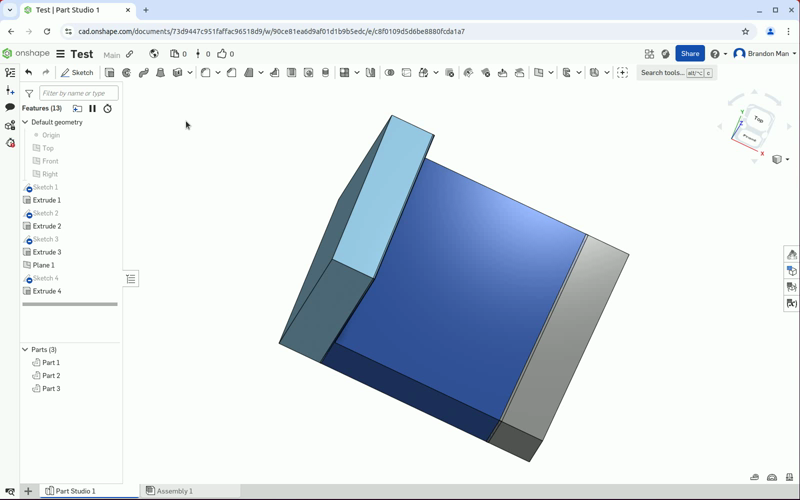
key(up, 2)
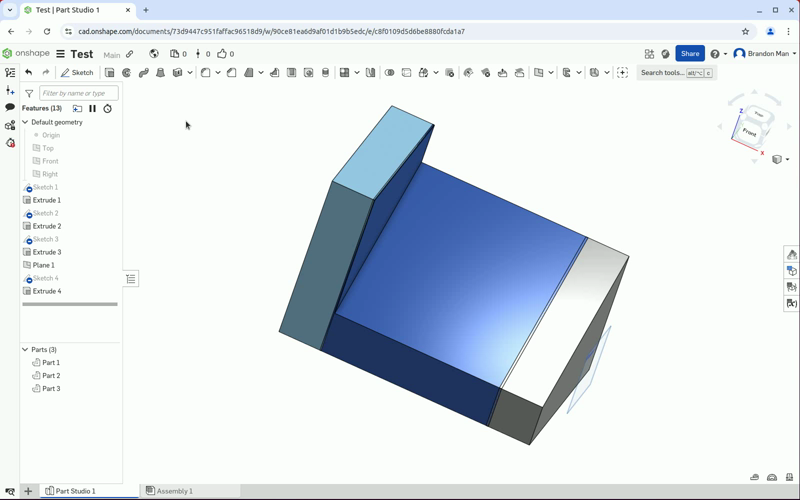
key(left, 2)
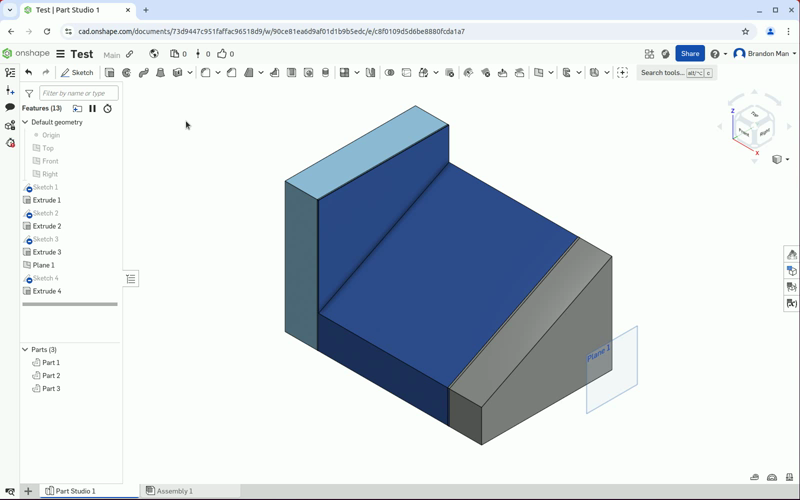
mouse_move(73, 189)
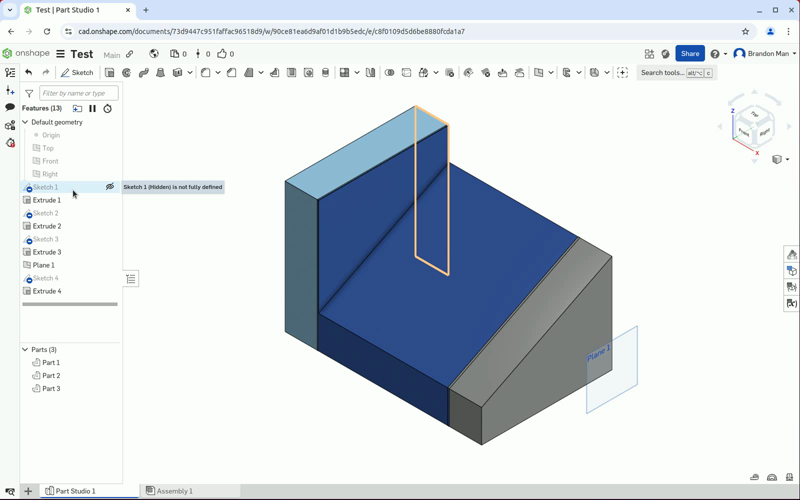
click(73, 189)